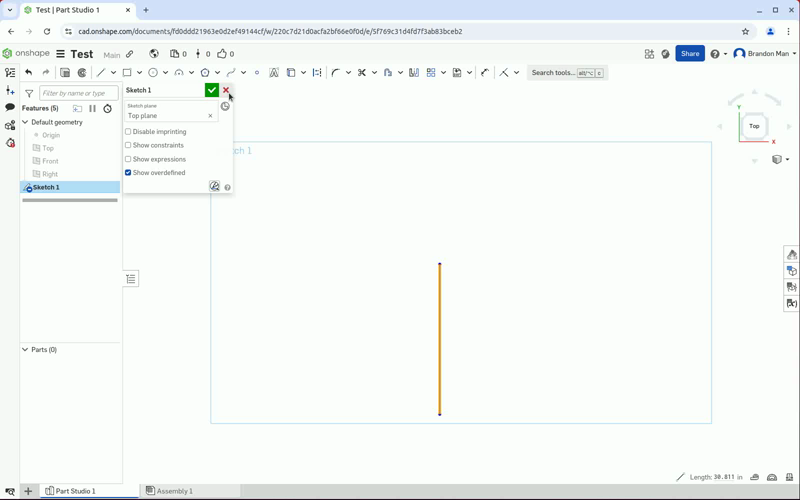
key(shift+h)
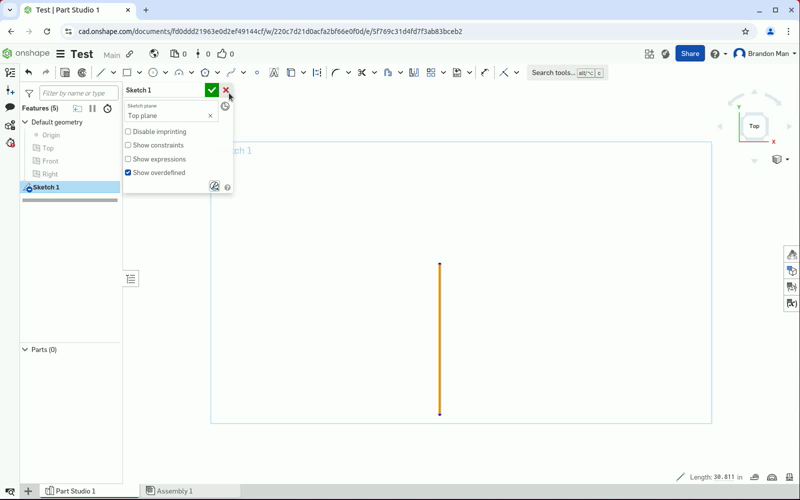
key(shift+s)
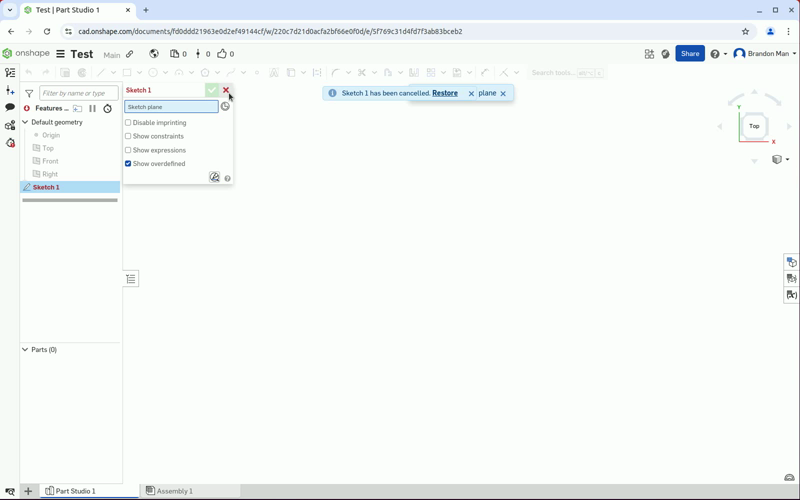
mouse_move(73, 150)
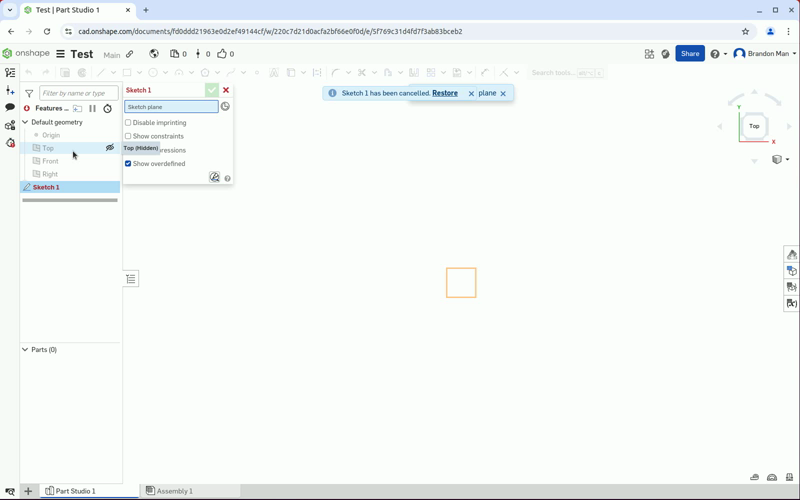
click(73, 150)
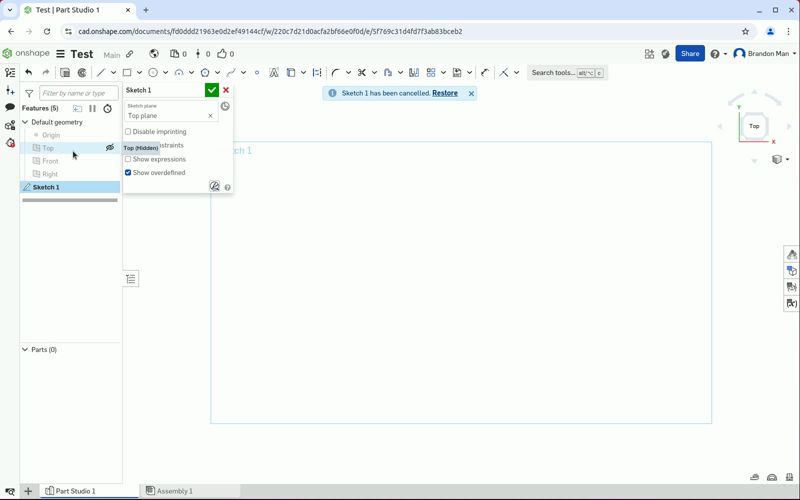
mouse_move(73, 352)
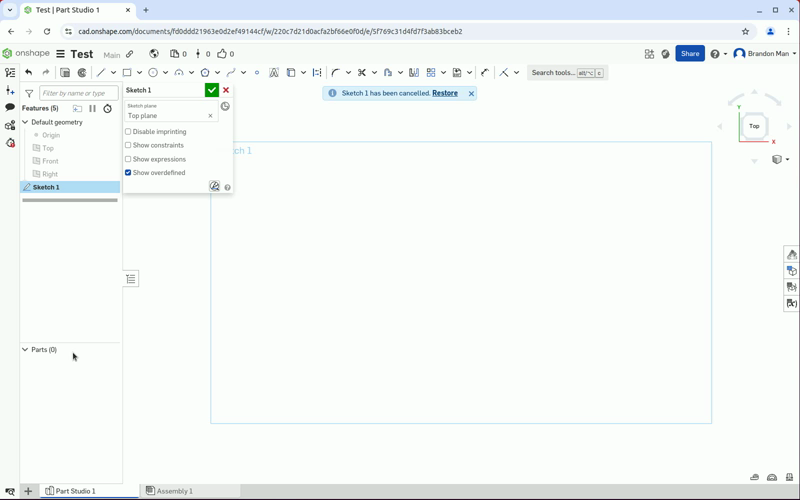
key(y)
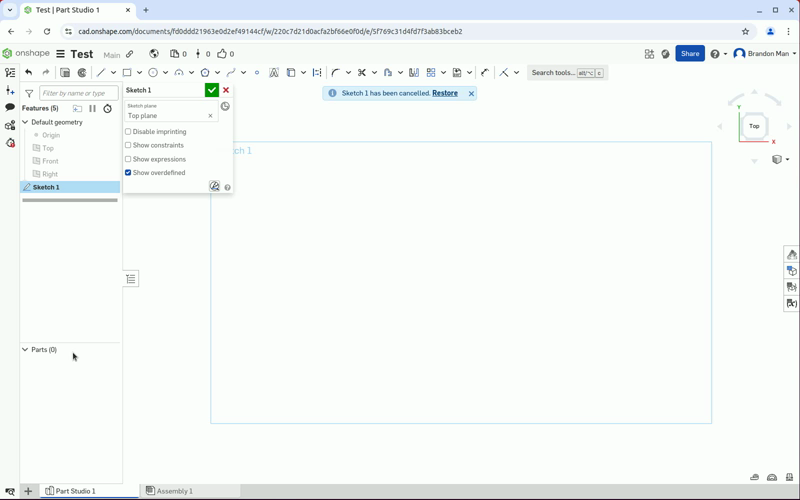
key(l)
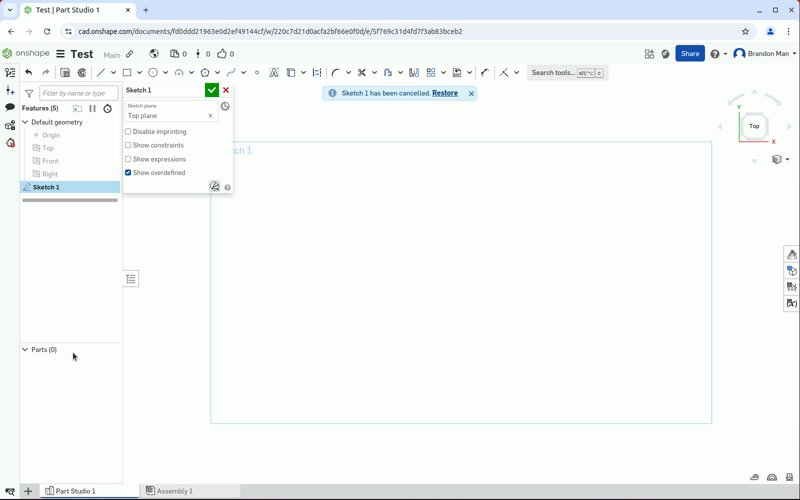
key_down(shift)
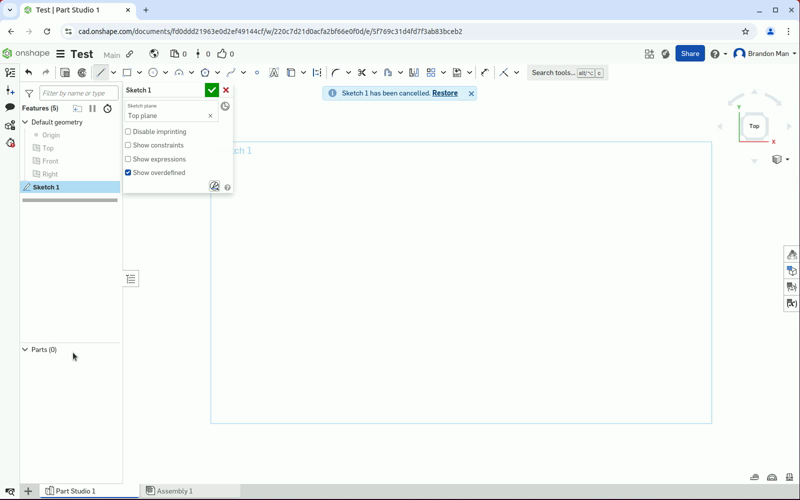
mouse_move(348, 327)
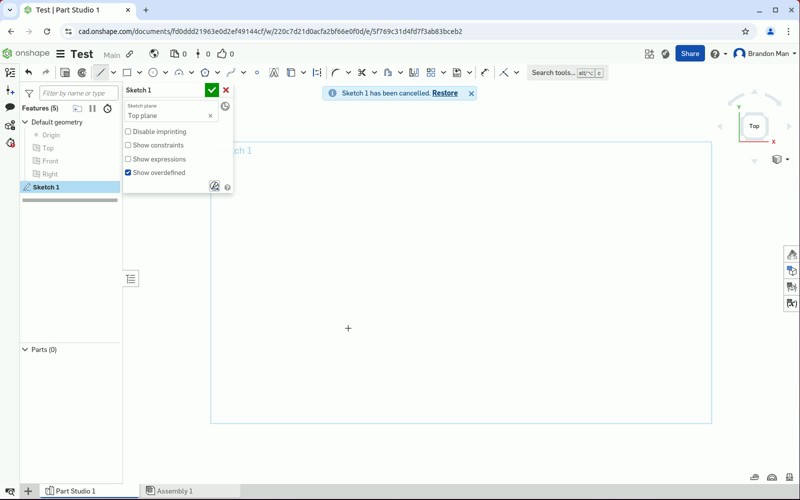
click(348, 327)
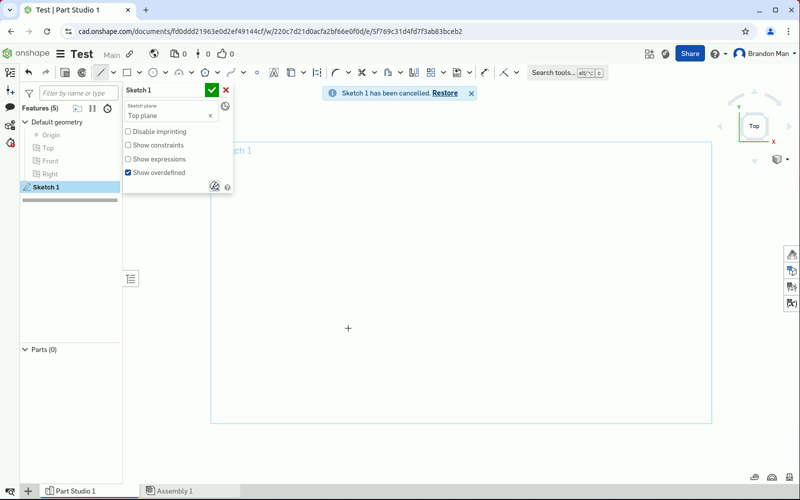
key_up(shift)
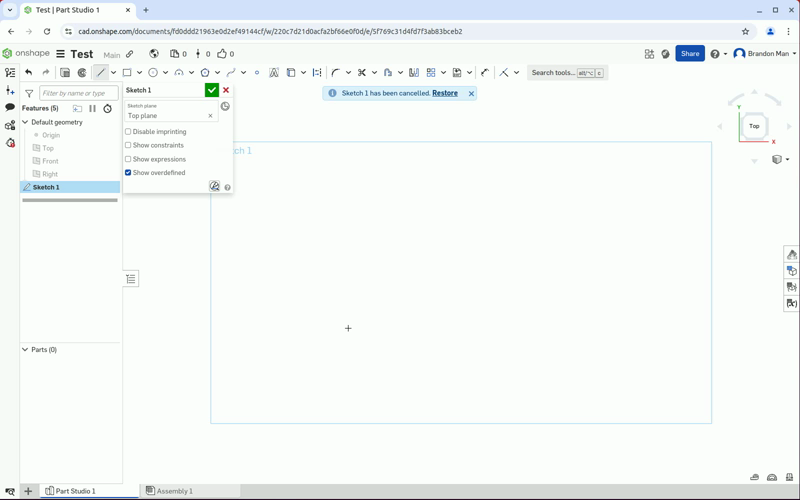
key_down(shift)
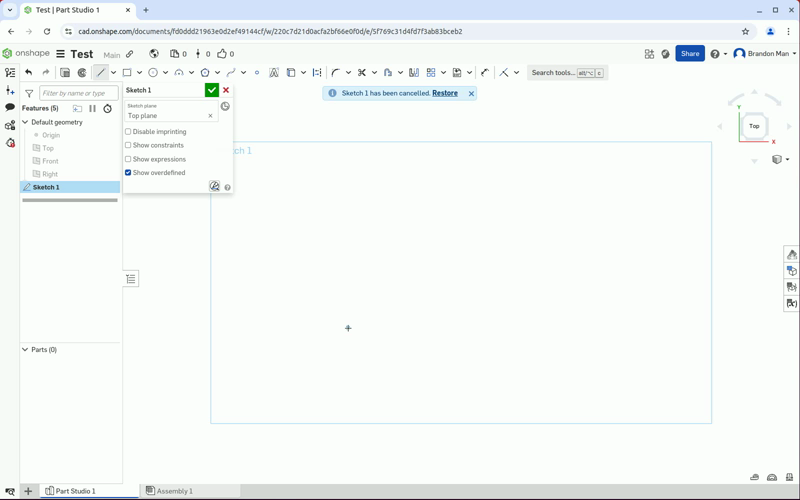
mouse_move(572, 327)
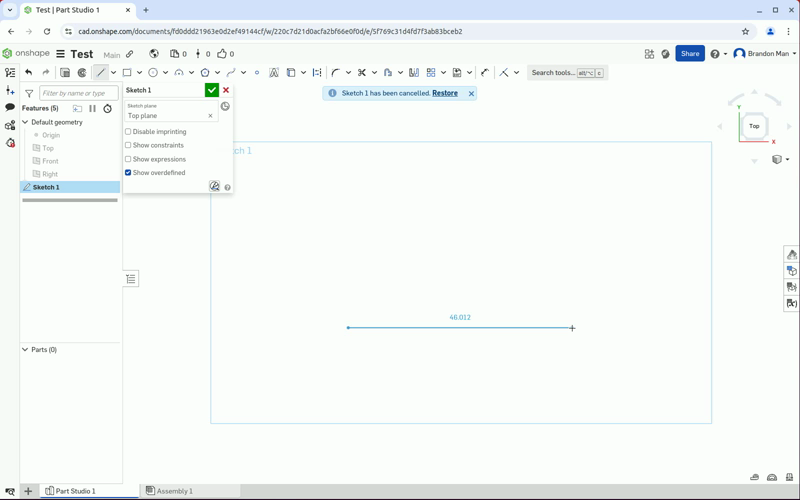
click(572, 327)
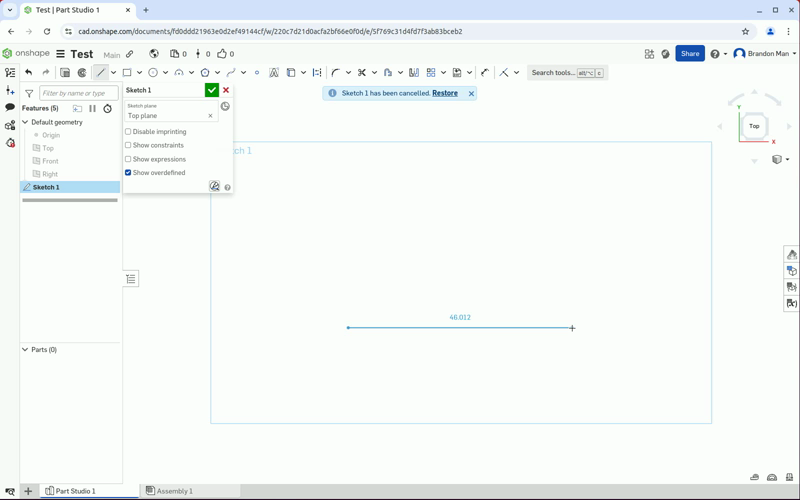
key_up(shift)
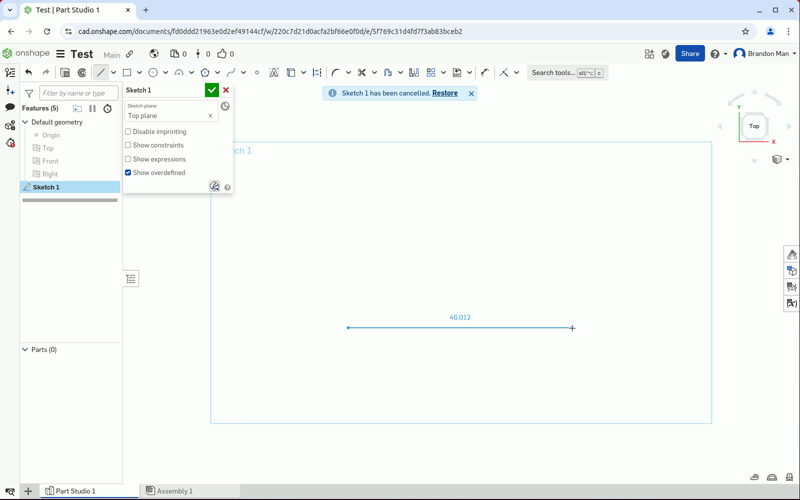
key_down(shift)
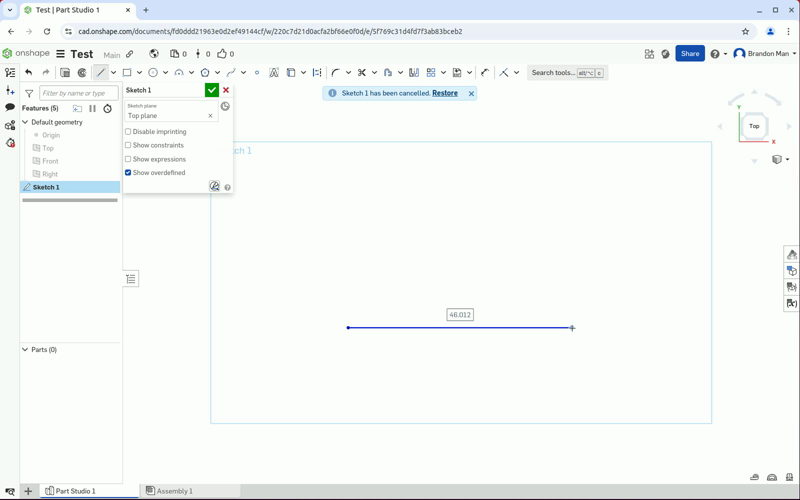
mouse_move(589, 327)
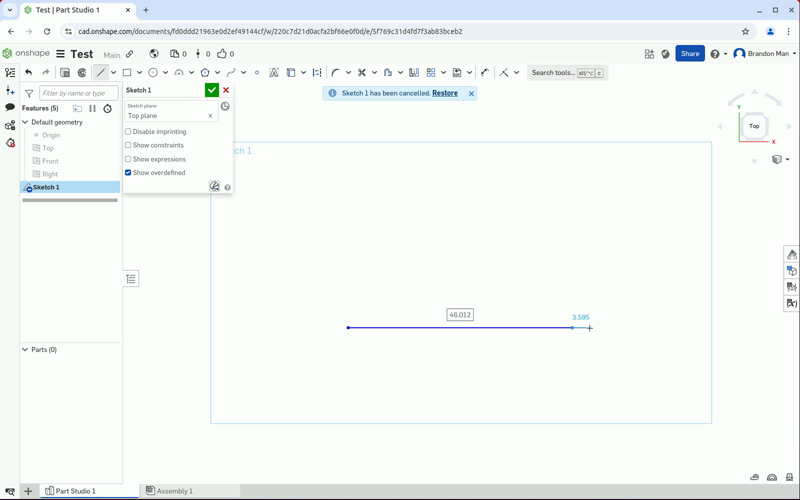
mouse_move(572, 282)
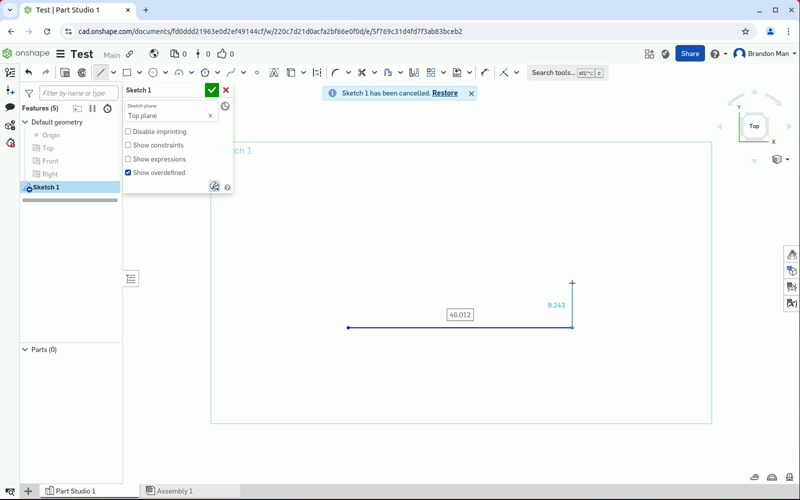
click(572, 282)
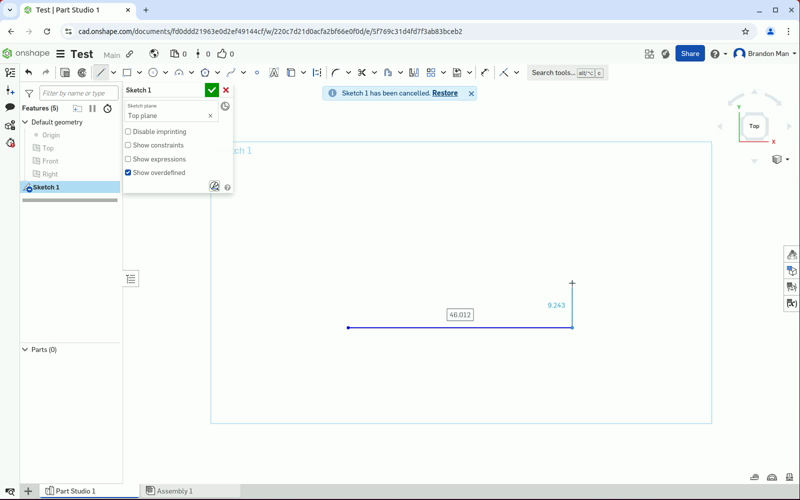
key_up(shift)
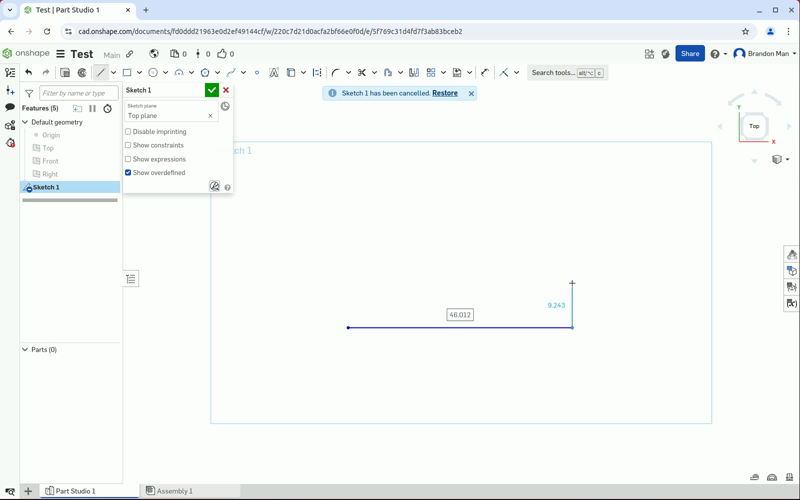
key_down(shift)
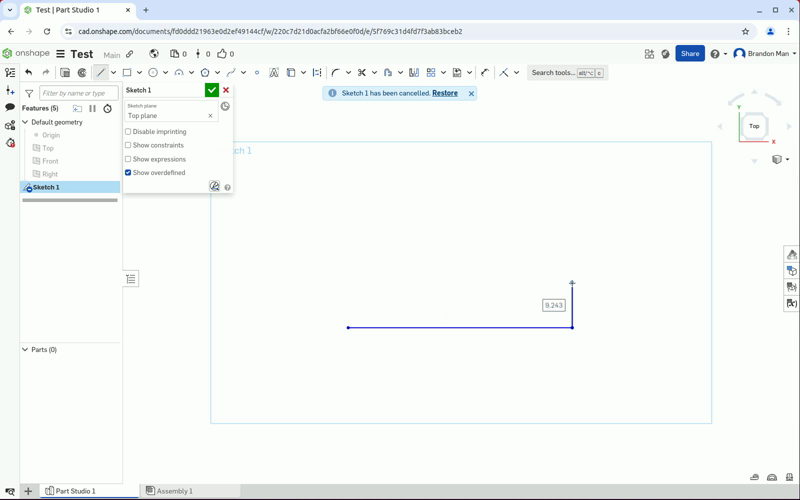
mouse_move(589, 282)
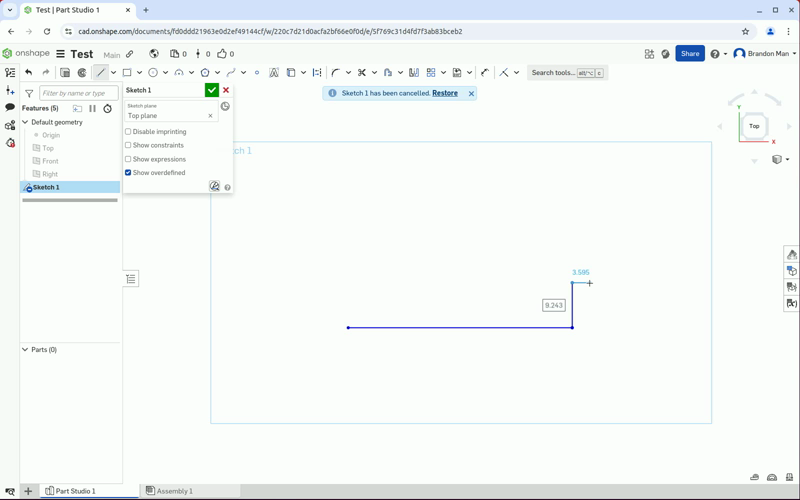
mouse_move(564, 282)
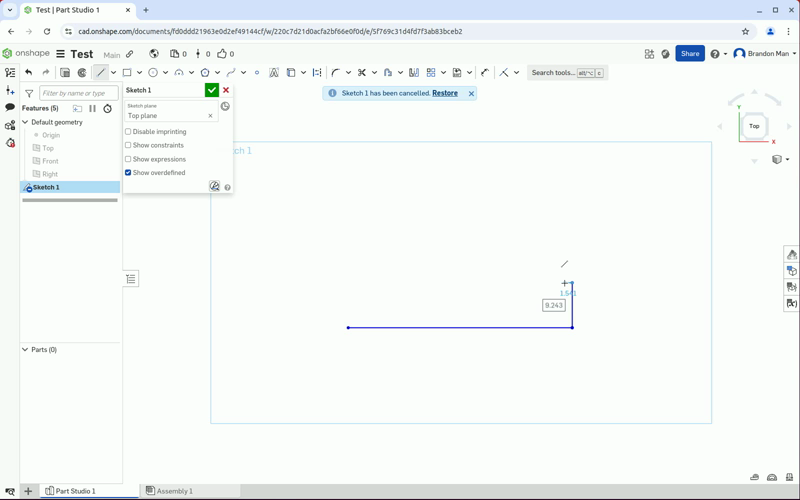
scroll(6)
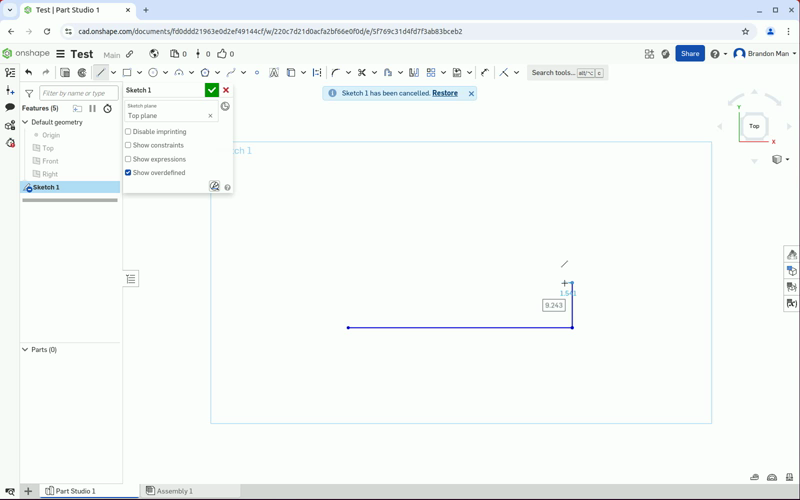
scroll(6)
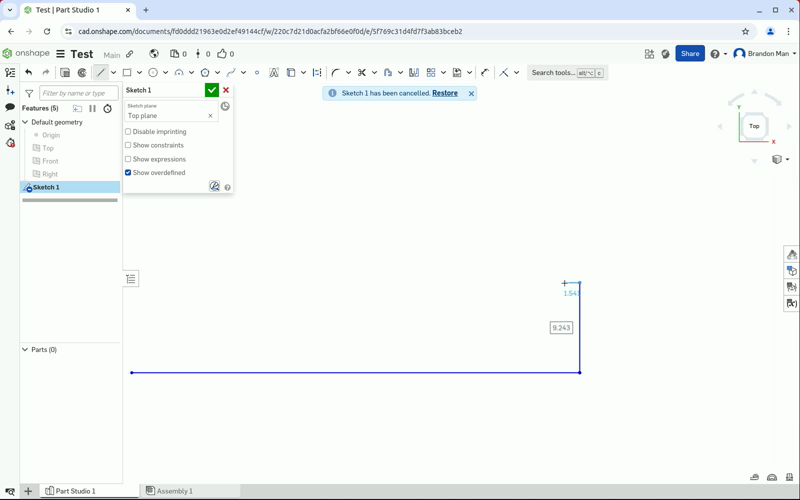
scroll(6)
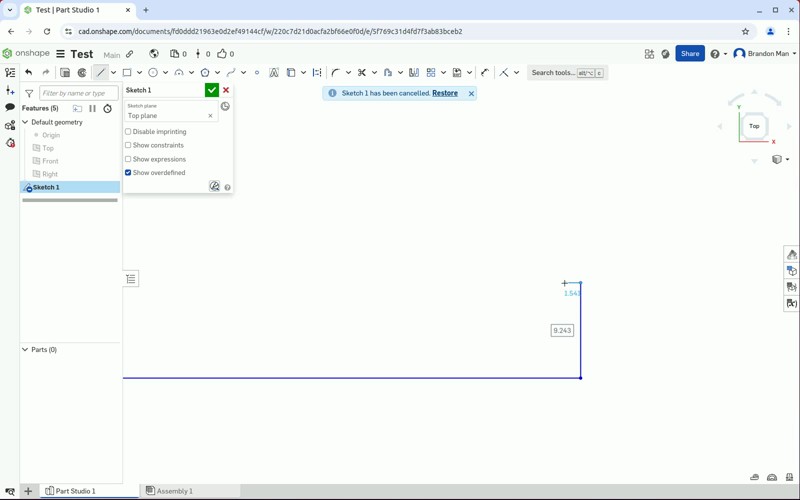
scroll(6)
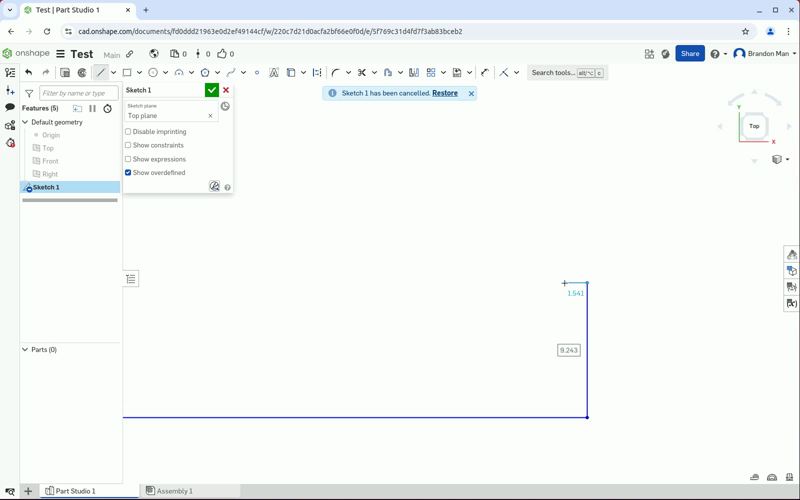
scroll(6)
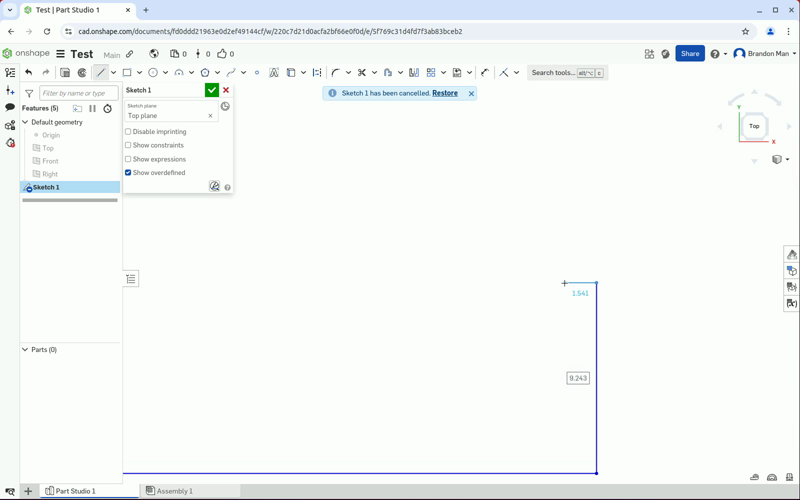
scroll(6)
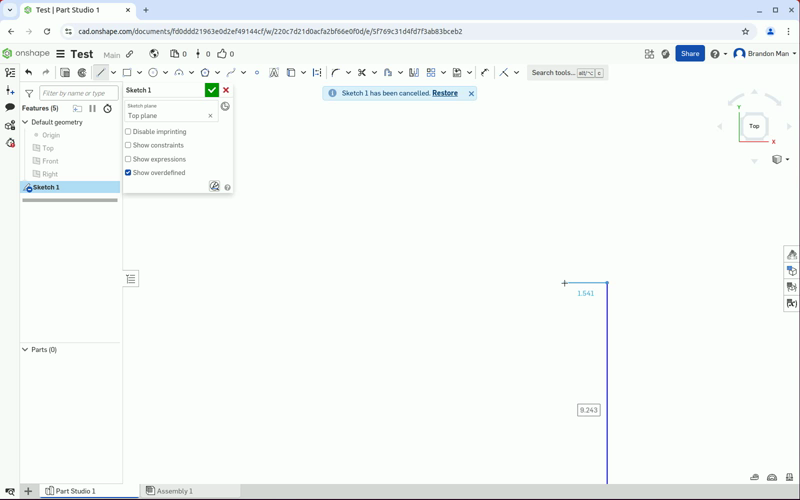
scroll(6)
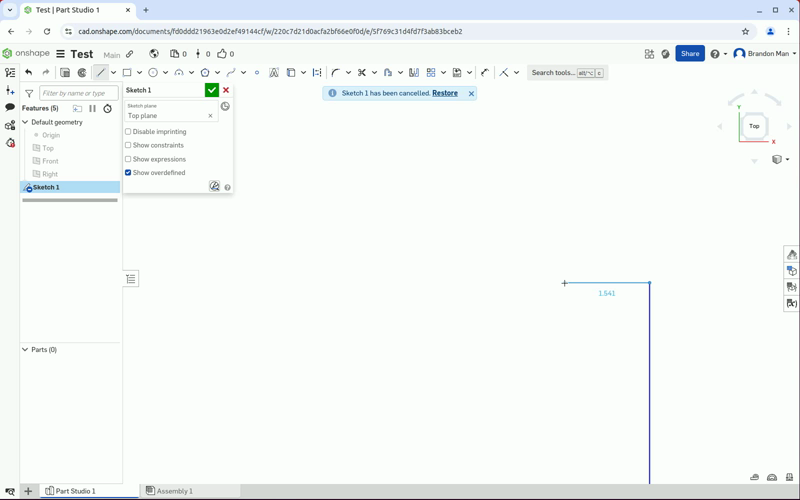
click(564, 282)
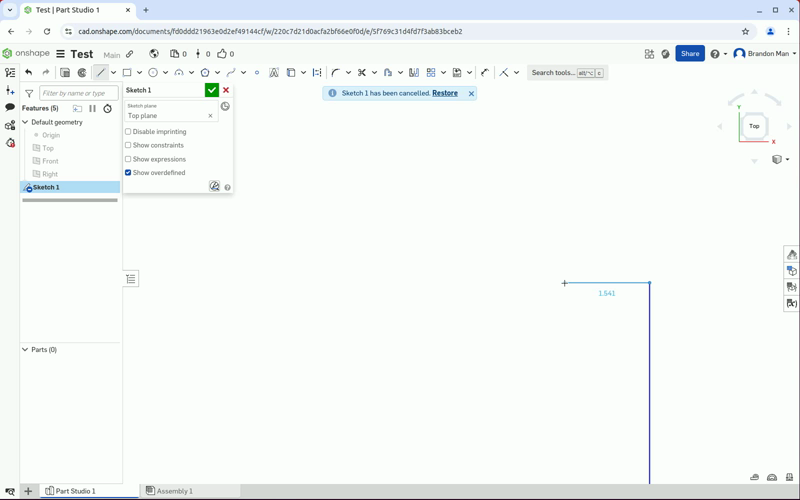
scroll(-6)
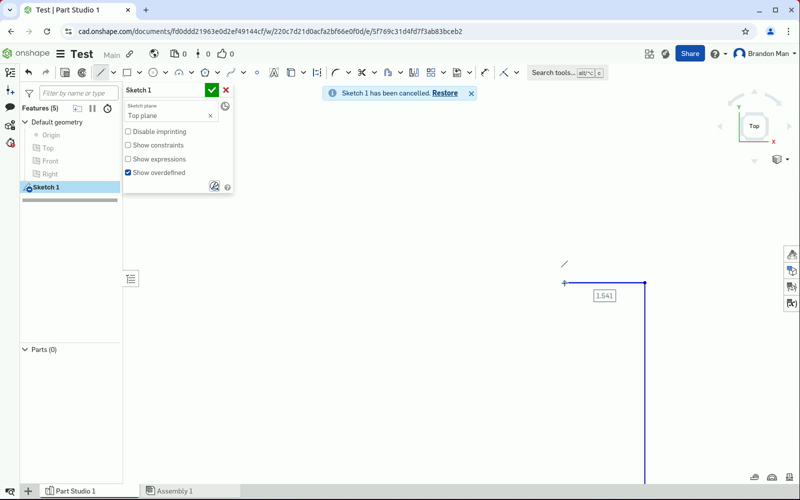
scroll(-6)
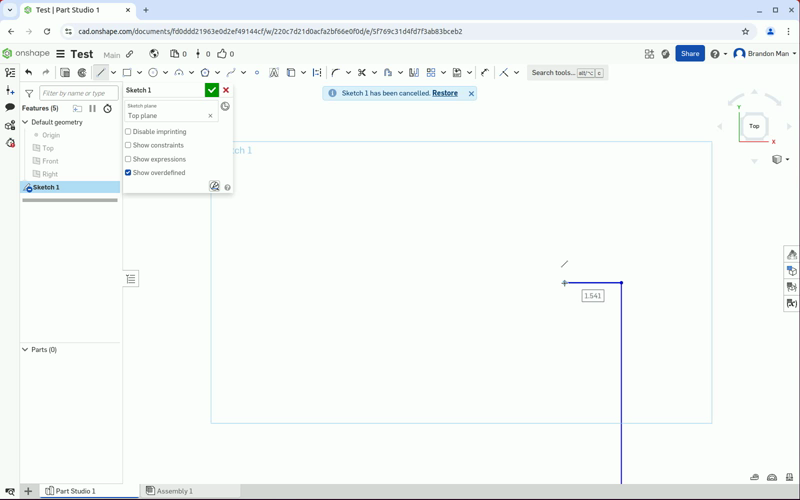
scroll(-6)
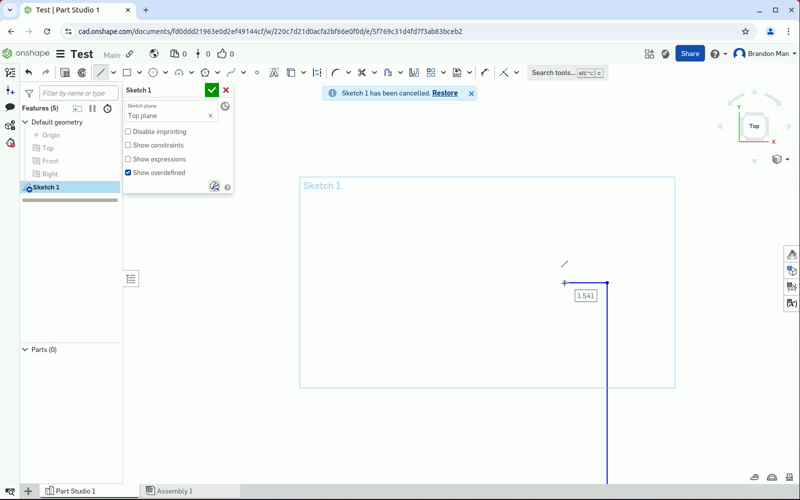
scroll(-6)
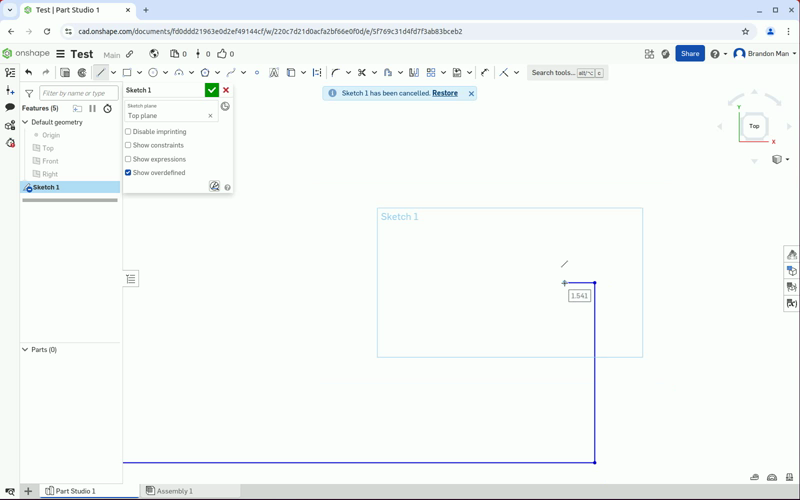
scroll(-6)
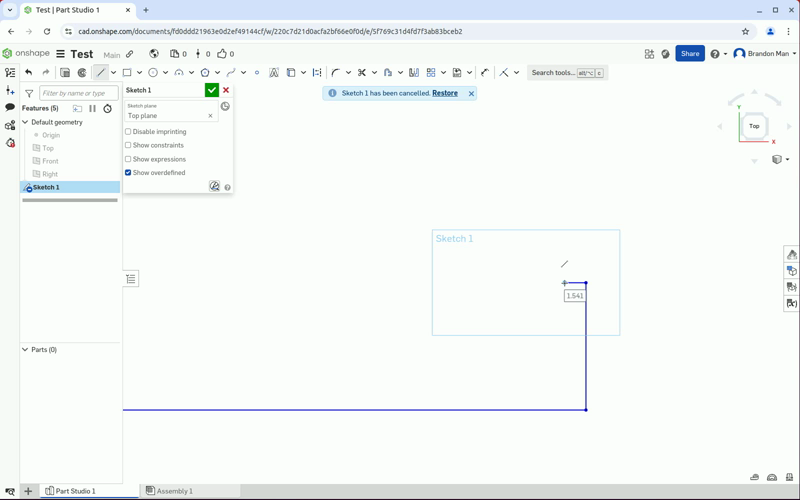
scroll(-6)
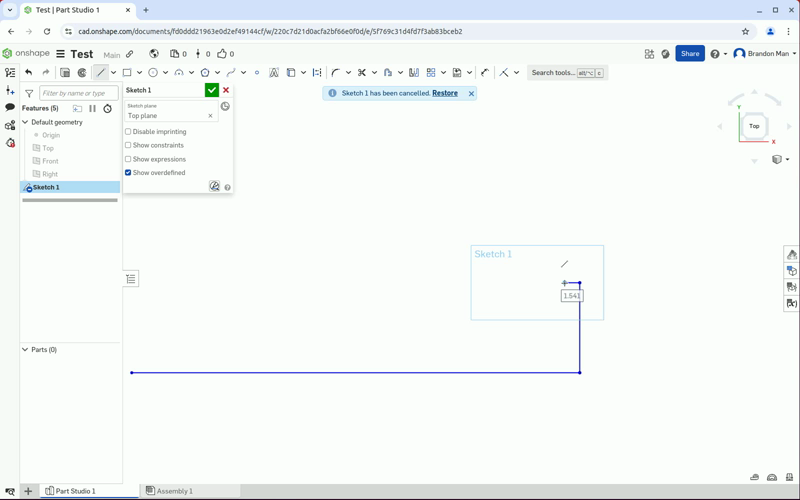
scroll(-6)
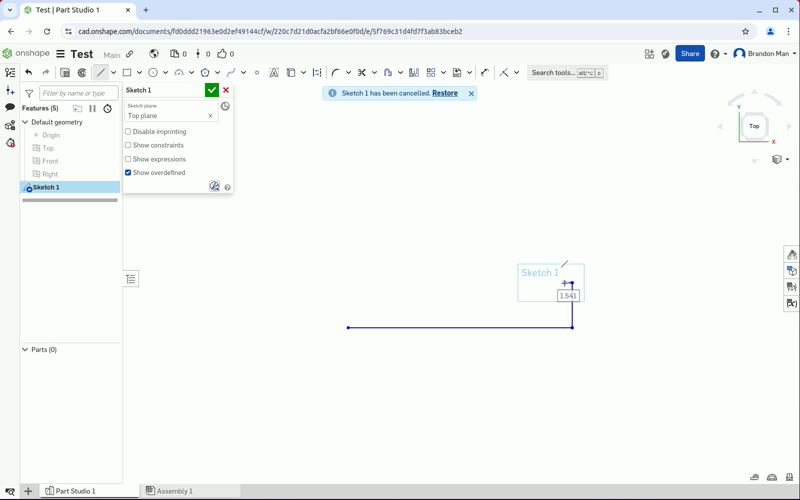
key_up(shift)
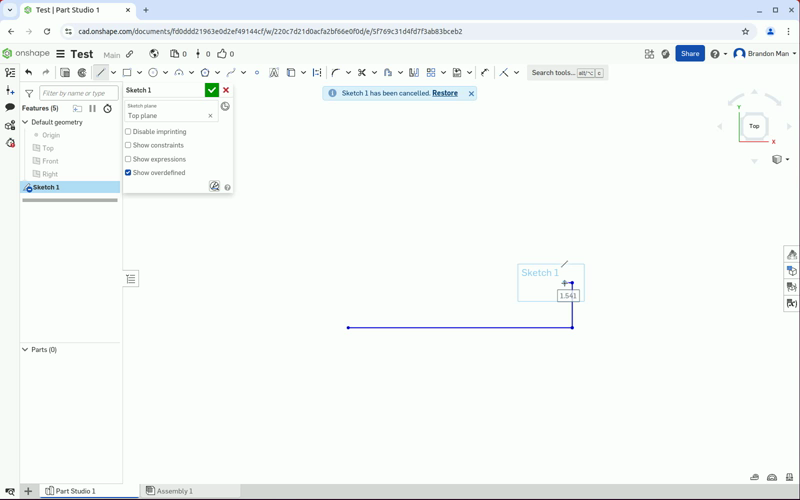
key(esc)
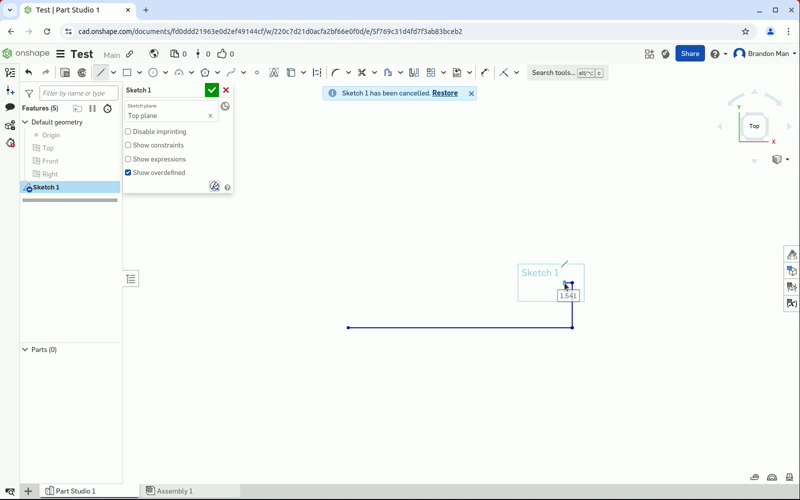
key(a)
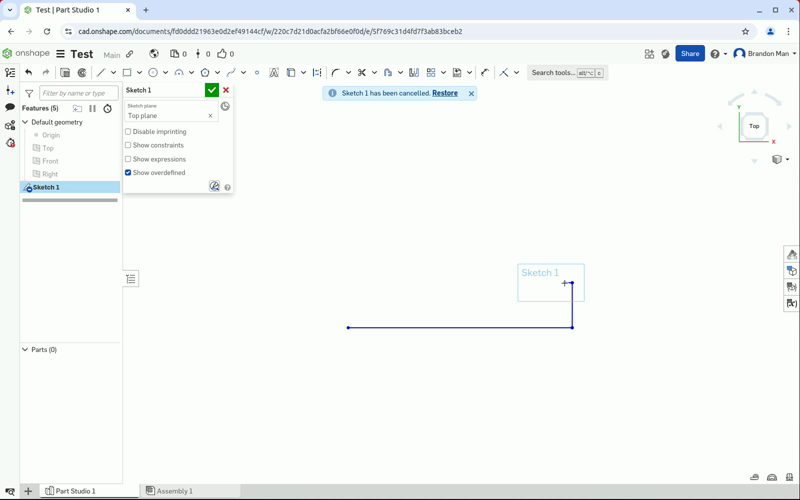
mouse_move(564, 282)
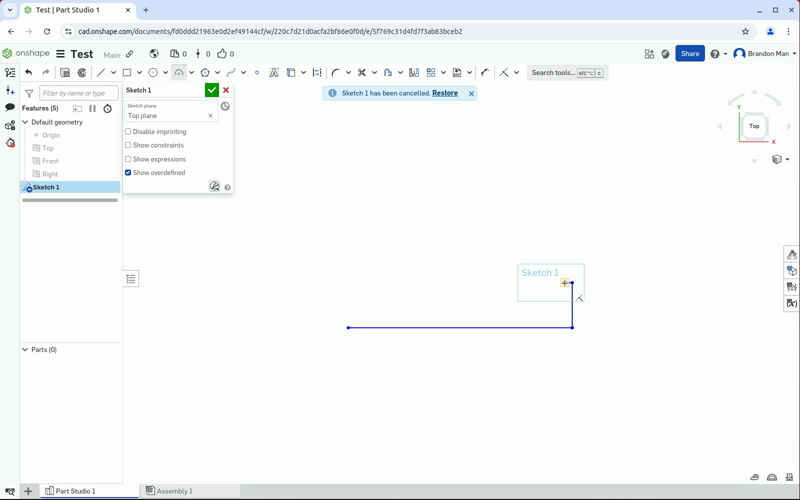
click(564, 282)
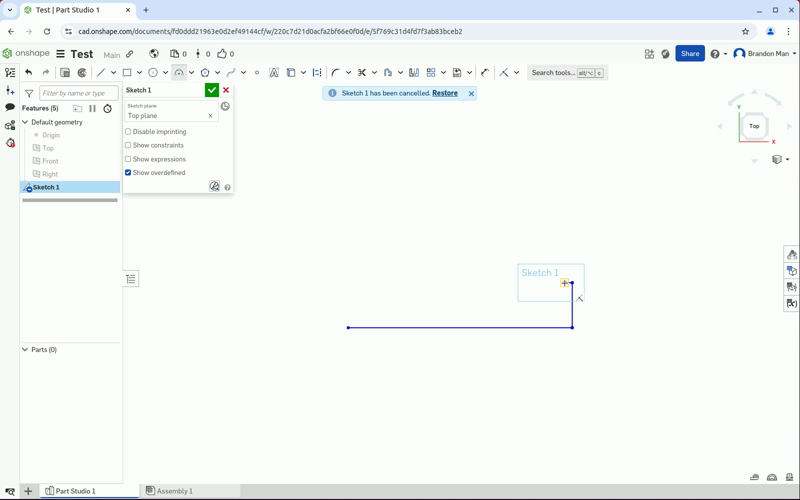
key_down(shift)
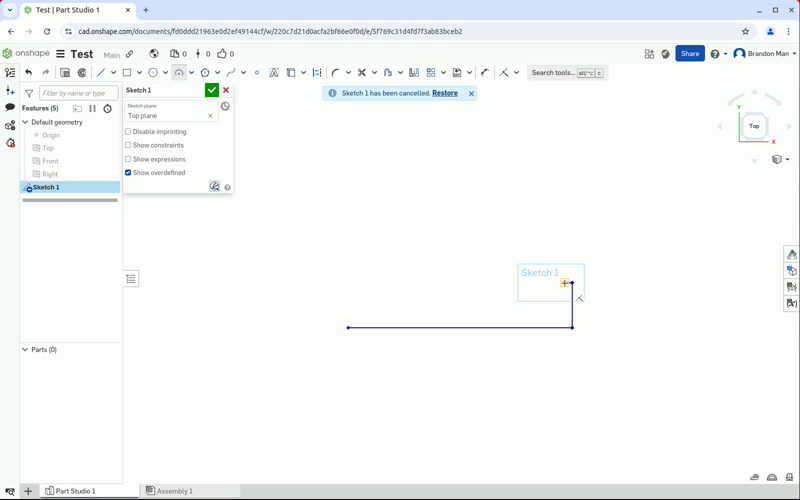
mouse_move(355, 282)
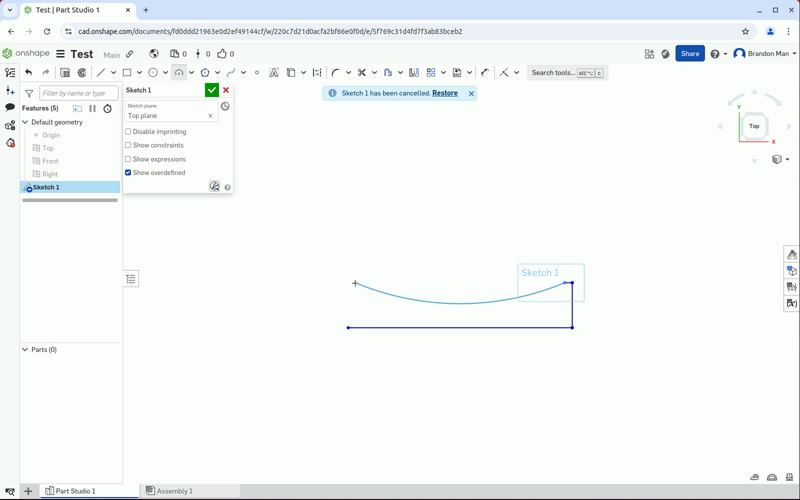
click(355, 282)
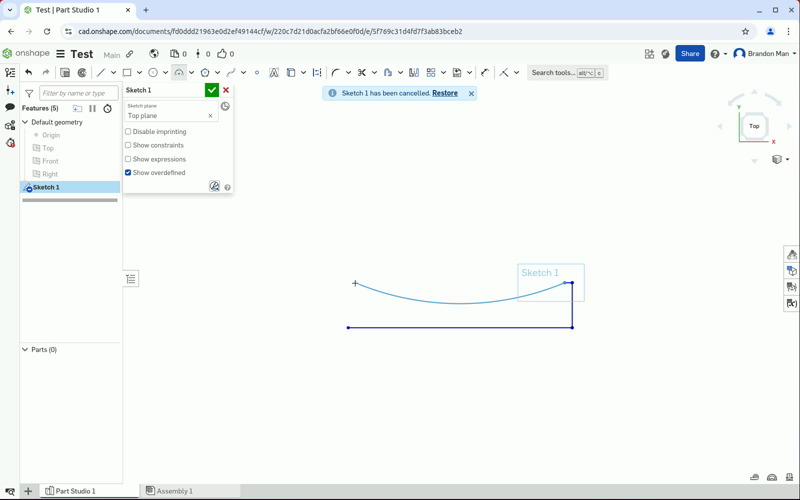
mouse_move(460, 177)
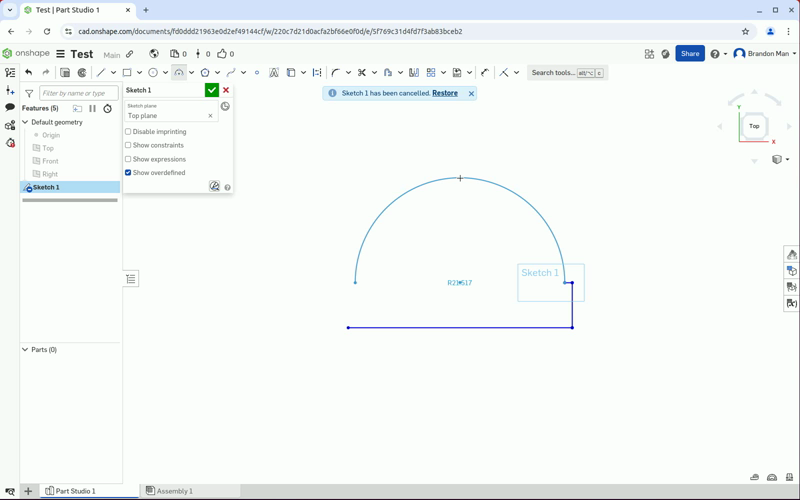
click(460, 177)
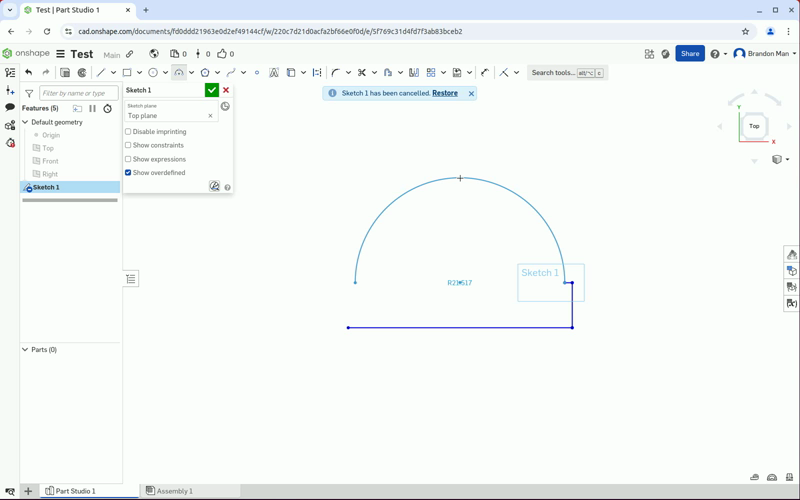
key_up(shift)
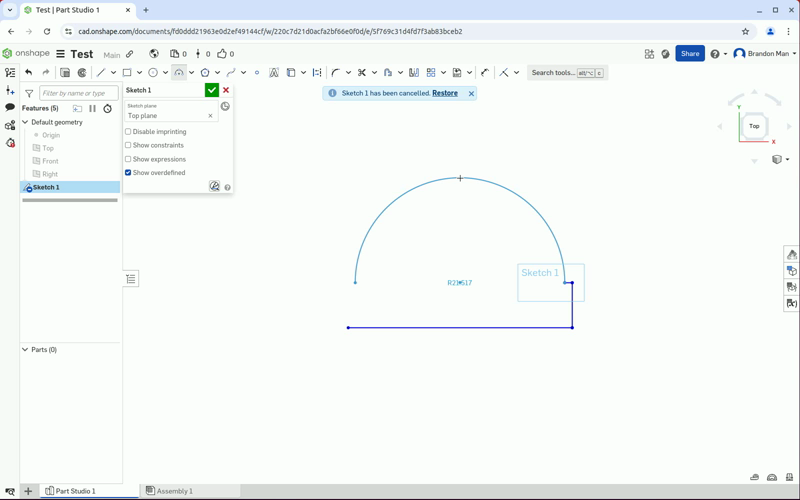
key(esc)
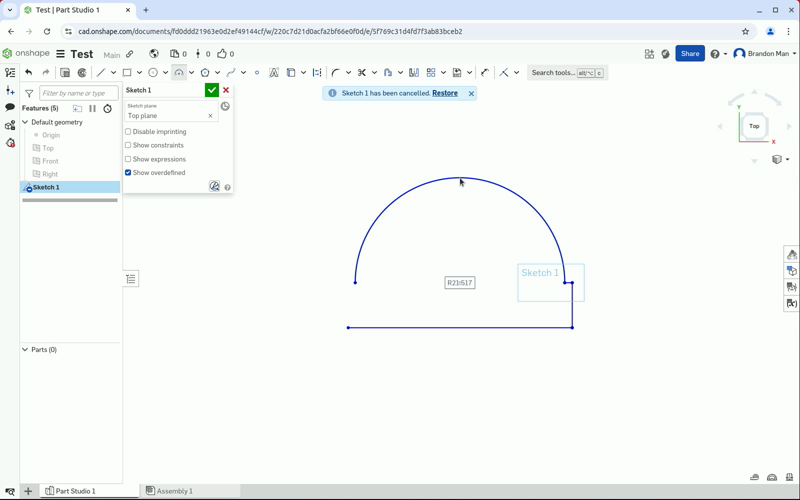
key(l)
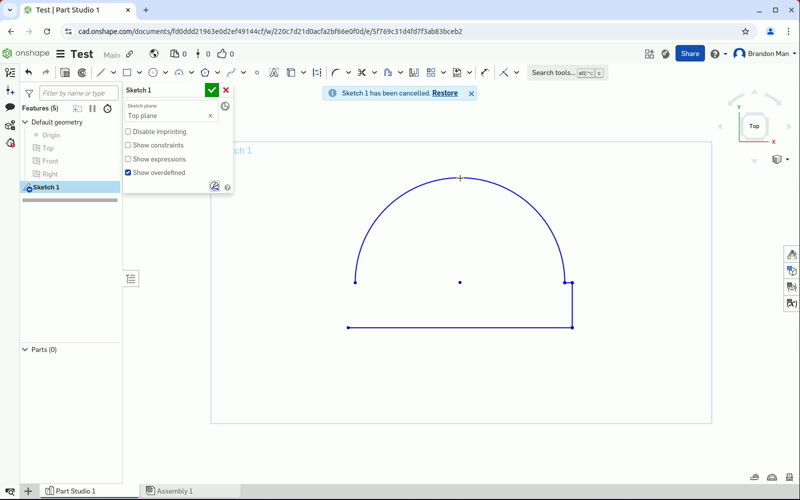
mouse_move(355, 282)
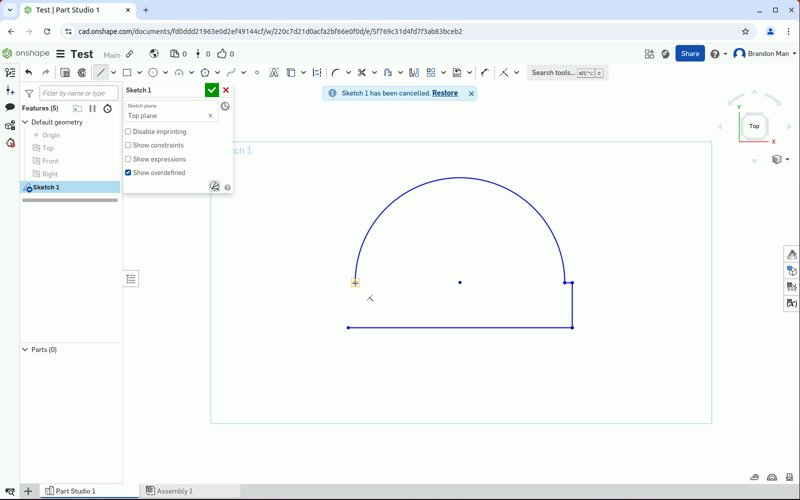
click(355, 282)
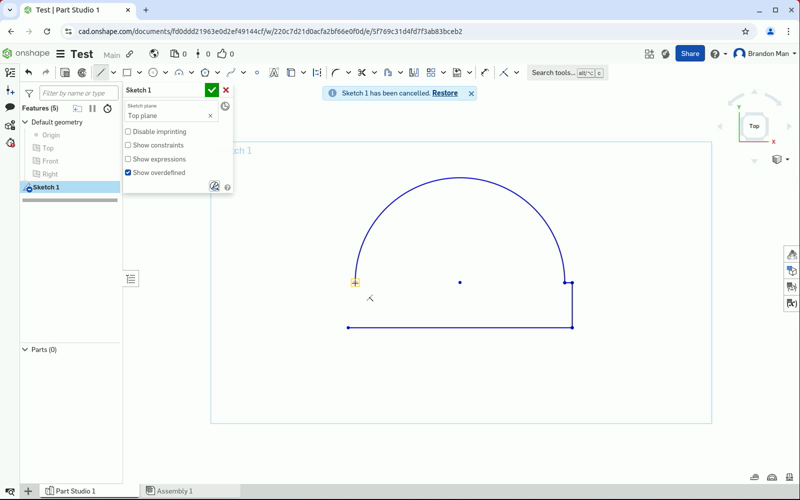
key_down(shift)
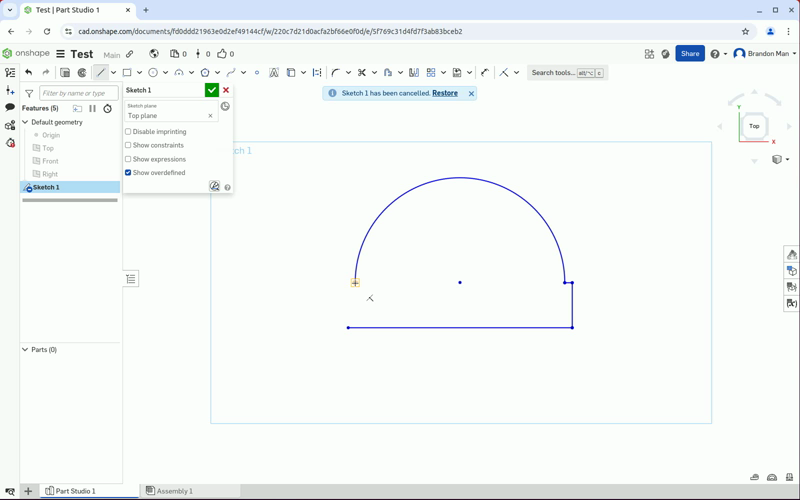
mouse_move(385, 282)
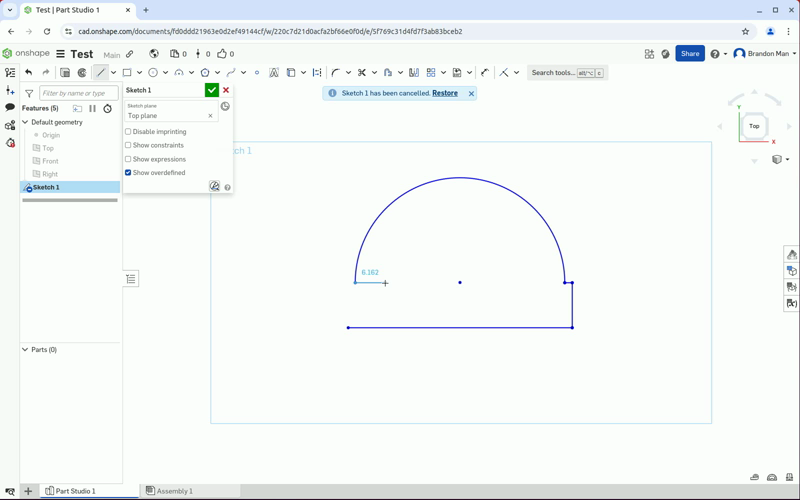
mouse_move(348, 282)
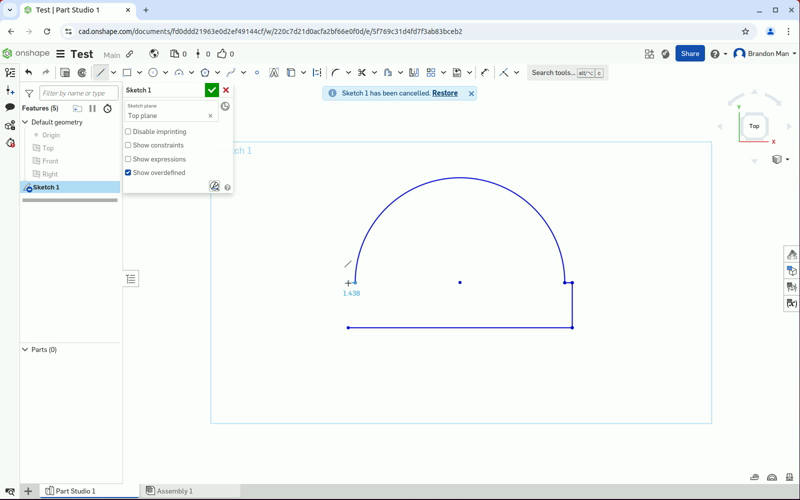
scroll(6)
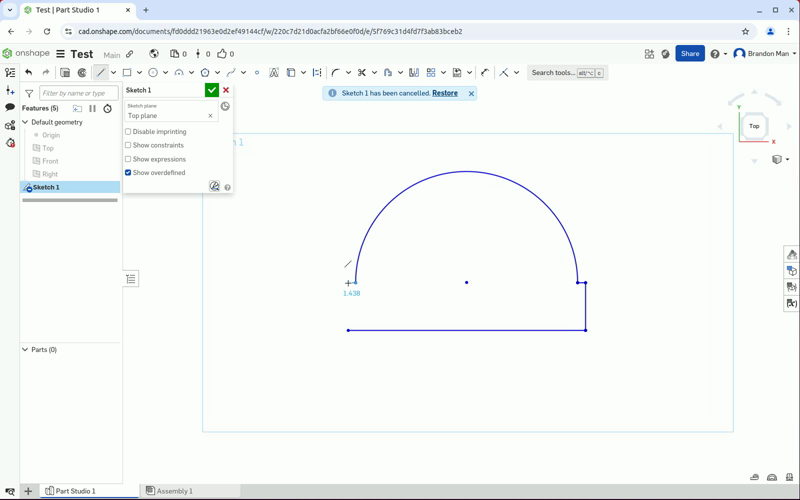
scroll(6)
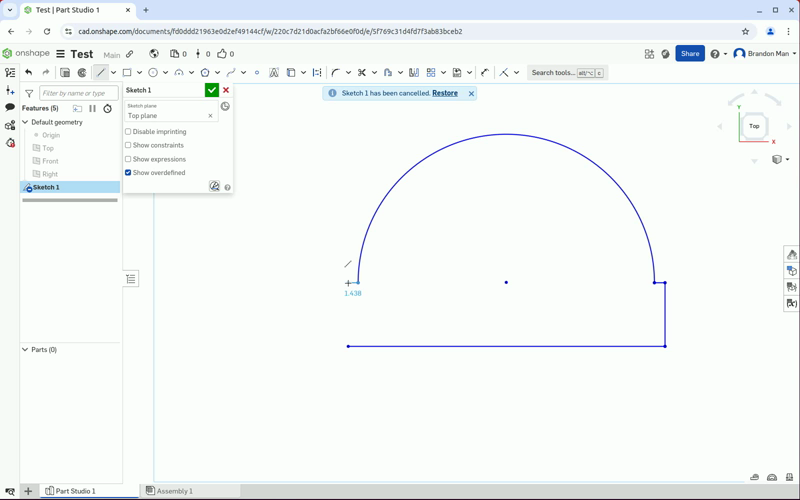
scroll(6)
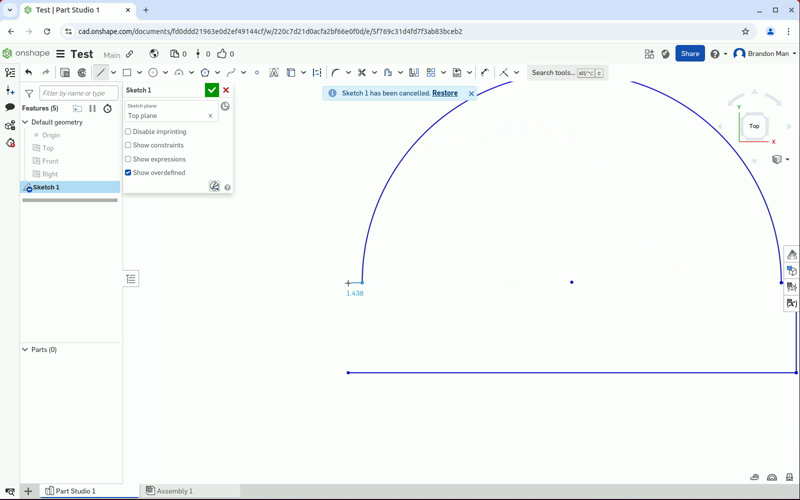
scroll(6)
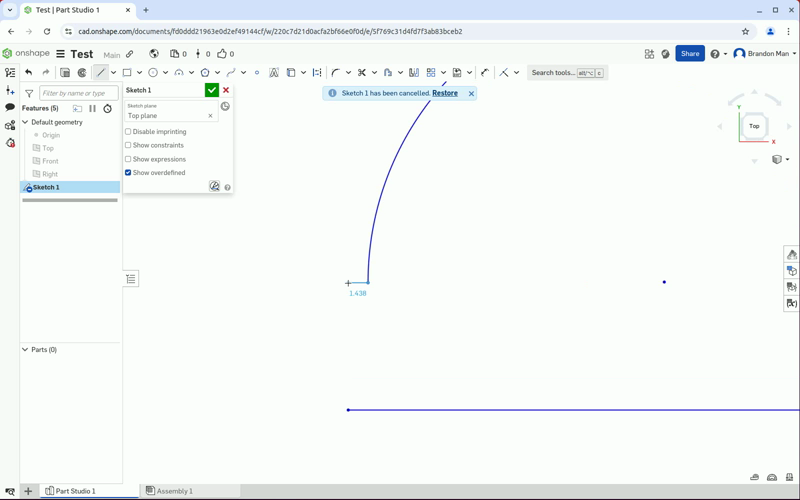
scroll(6)
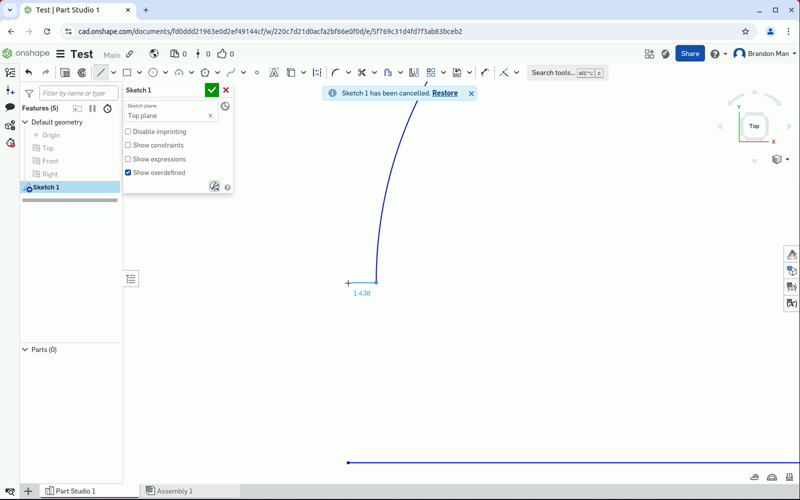
scroll(6)
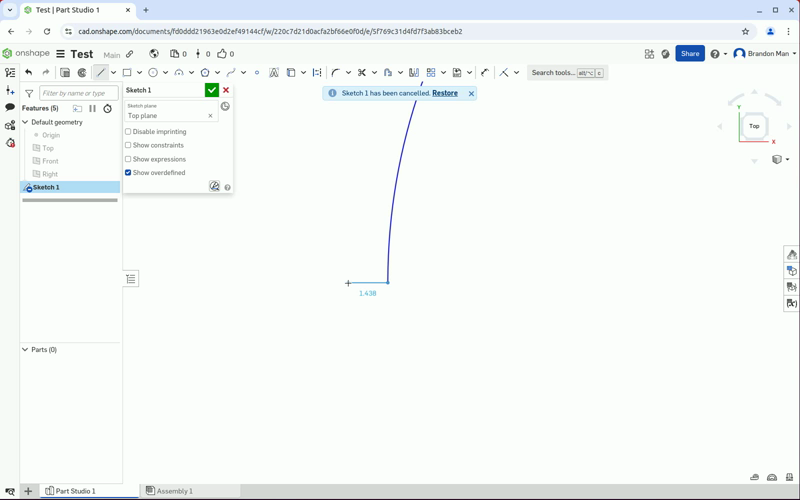
scroll(6)
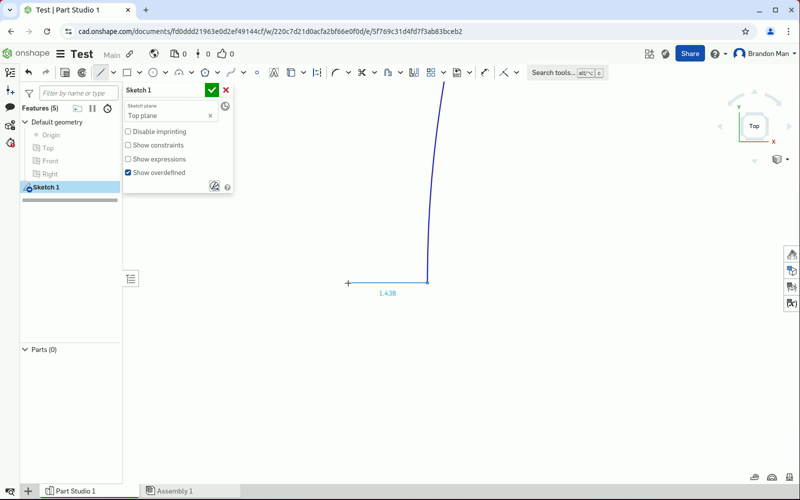
click(348, 282)
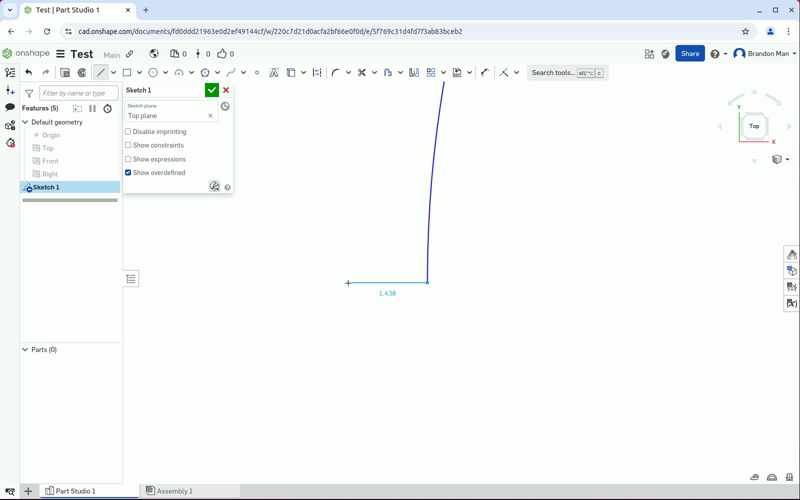
scroll(-6)
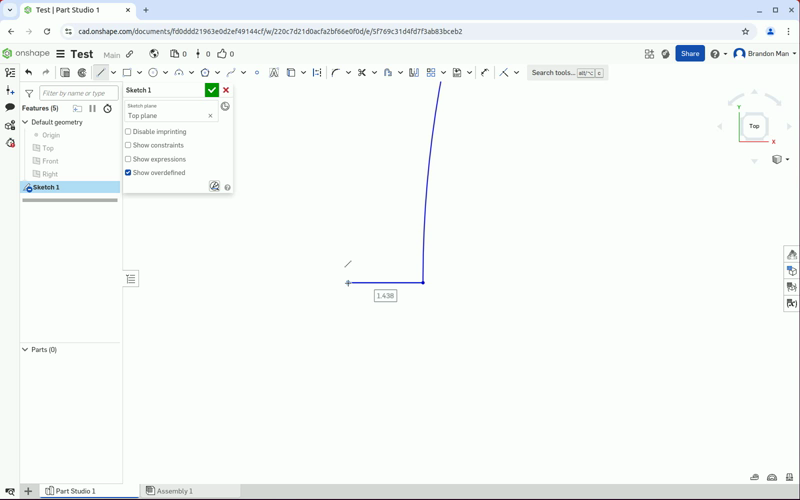
scroll(-6)
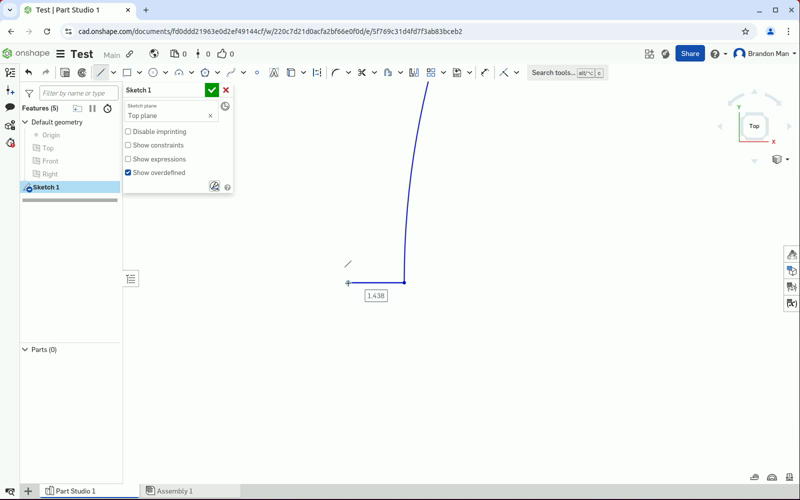
scroll(-6)
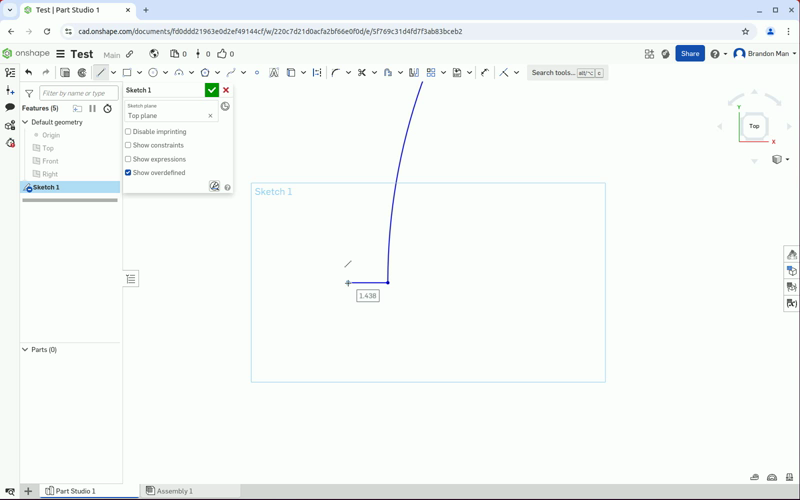
scroll(-6)
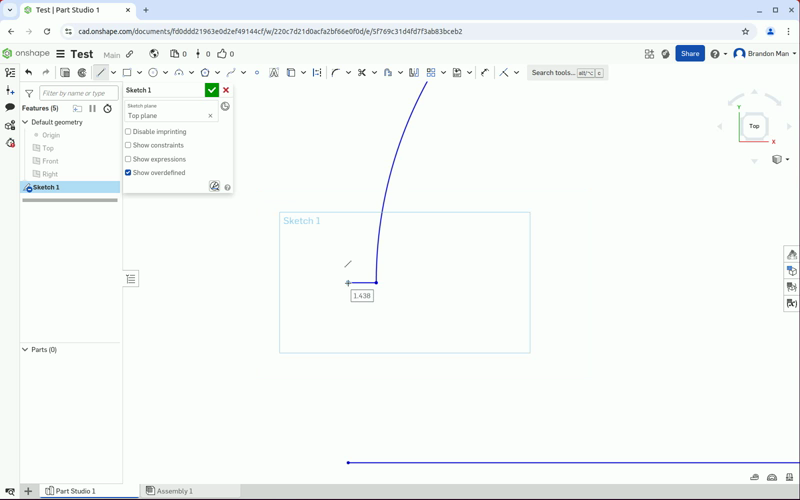
scroll(-6)
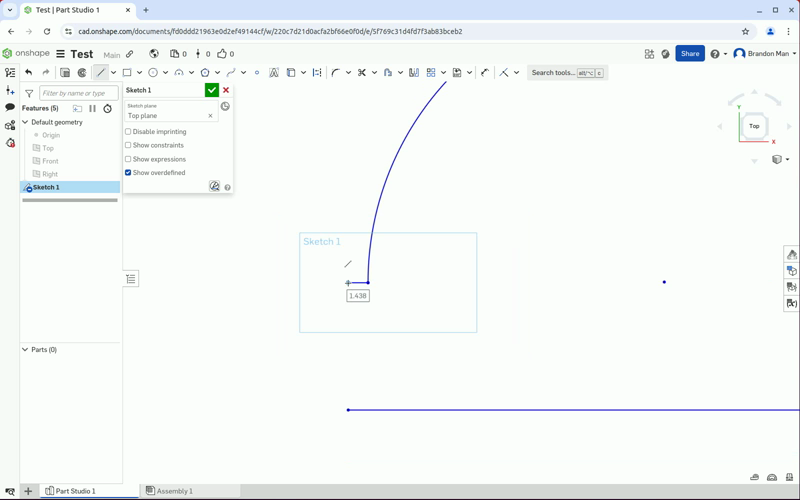
scroll(-6)
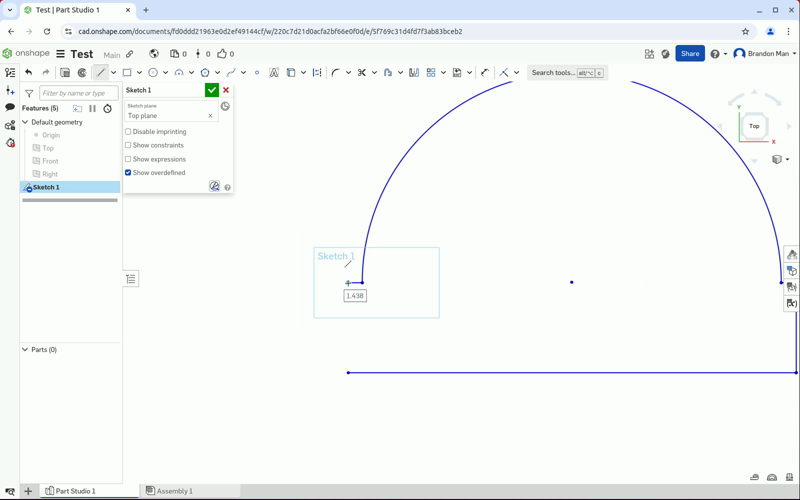
scroll(-6)
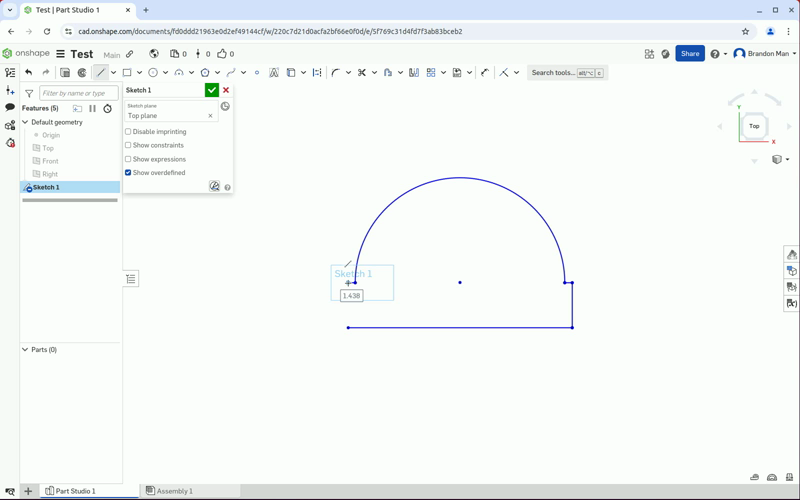
key_up(shift)
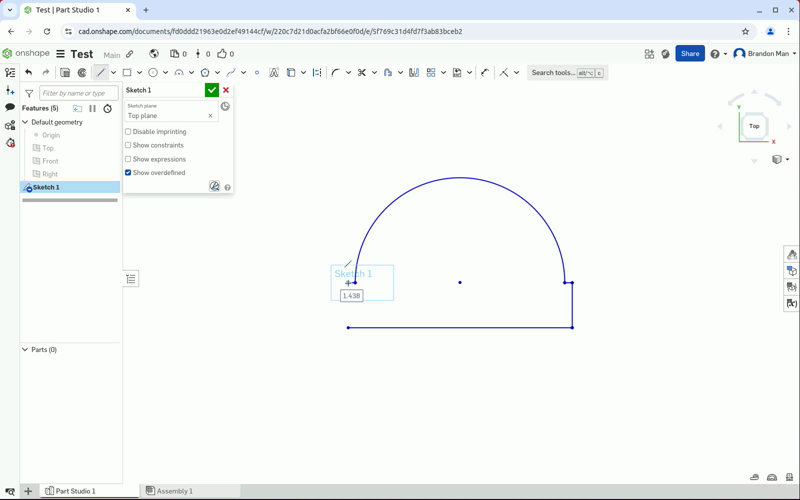
mouse_move(378, 282)
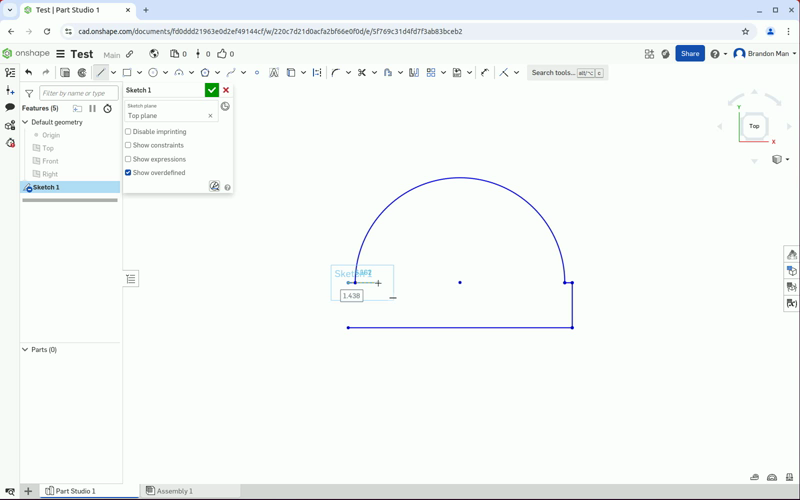
key_down(shift)
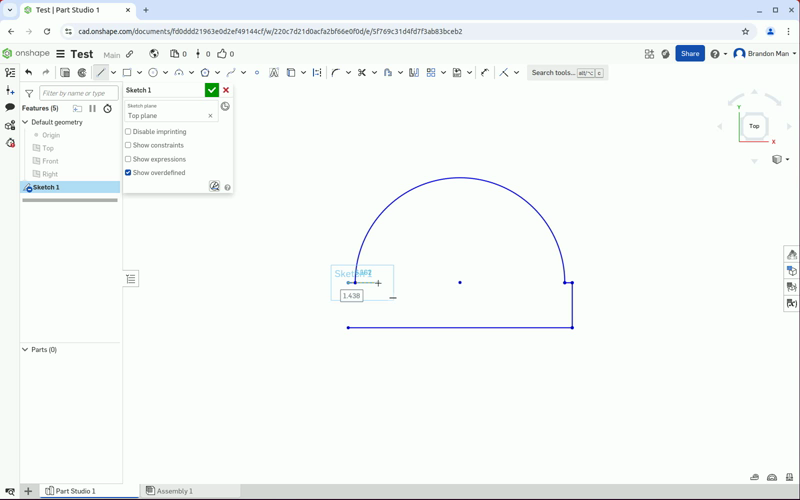
mouse_move(348, 327)
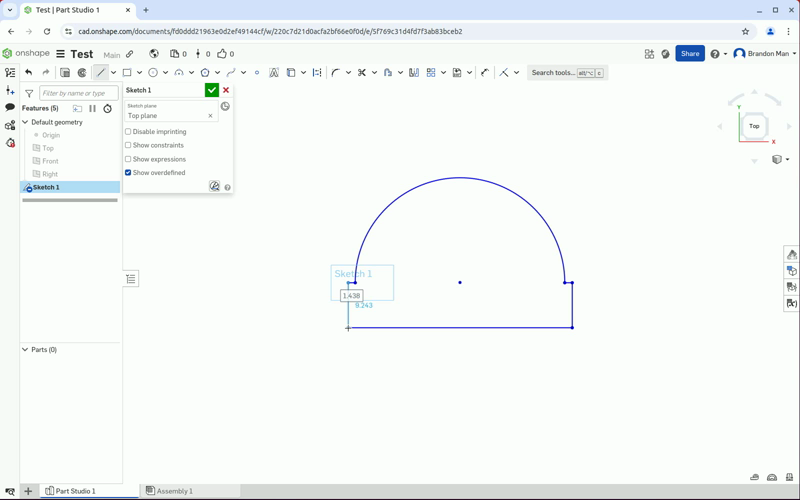
key_up(shift)
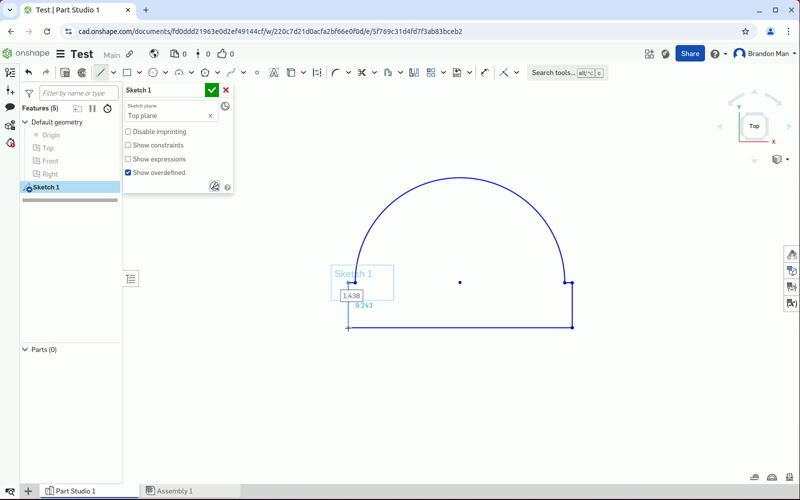
click(348, 327)
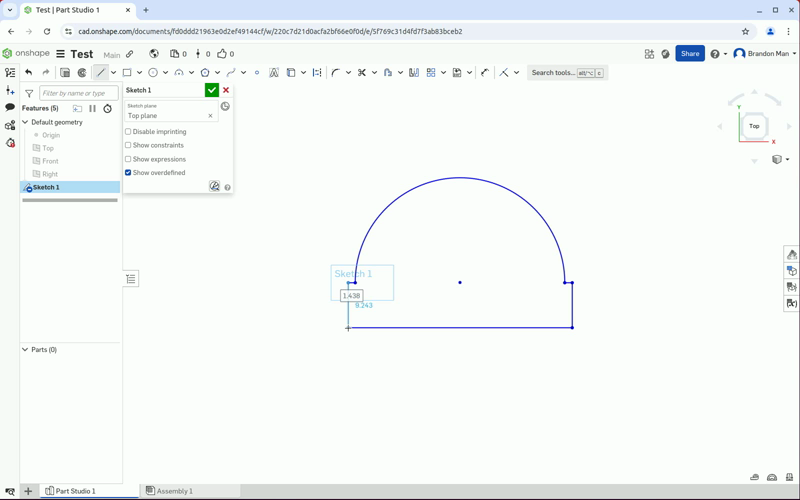
key(esc)
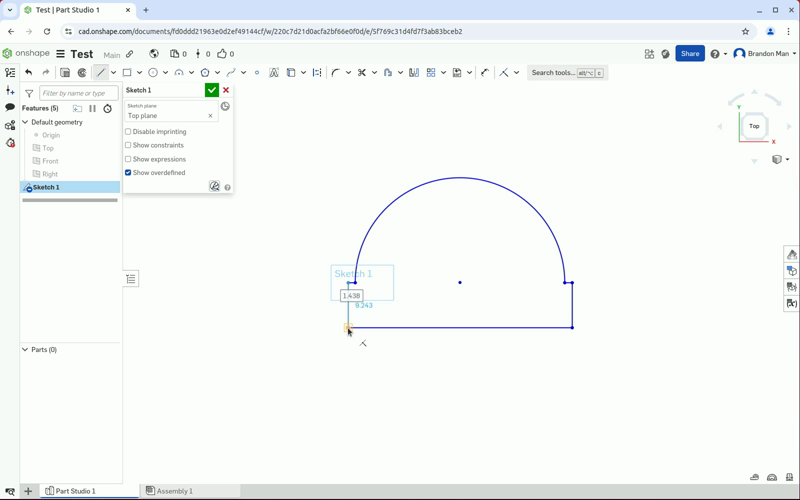
key(c)
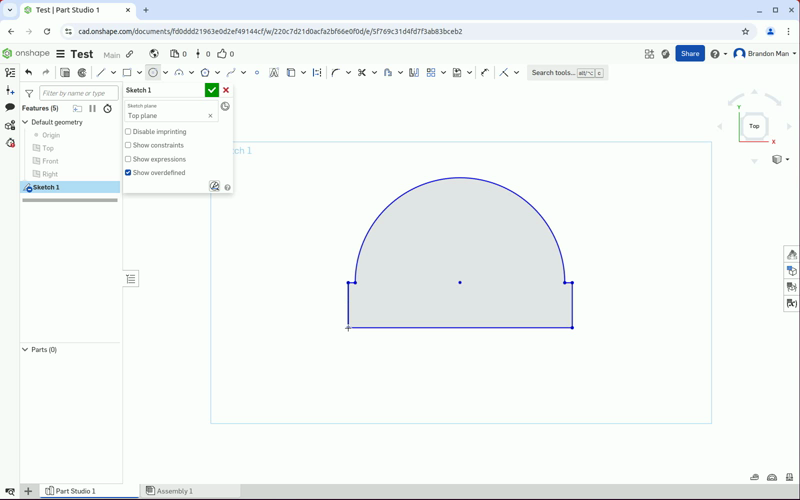
key_down(shift)
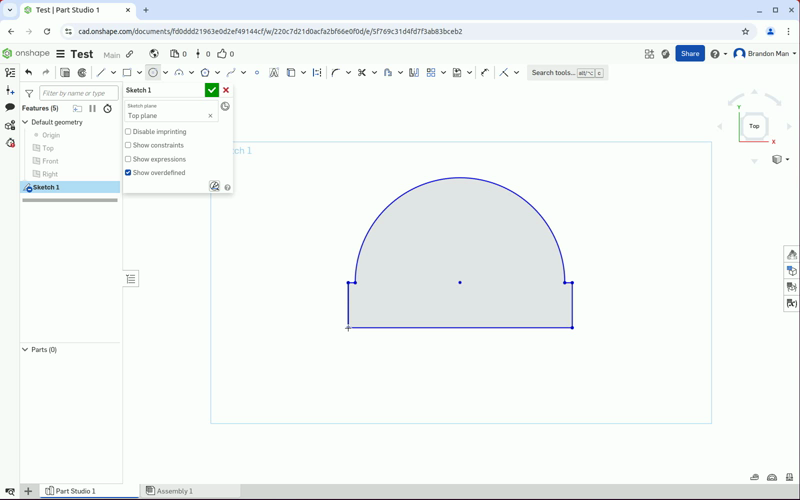
mouse_move(461, 282)
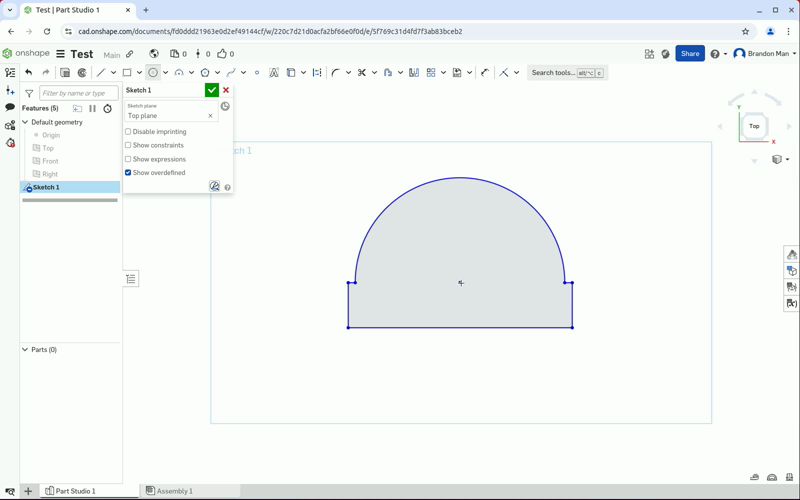
scroll(6)
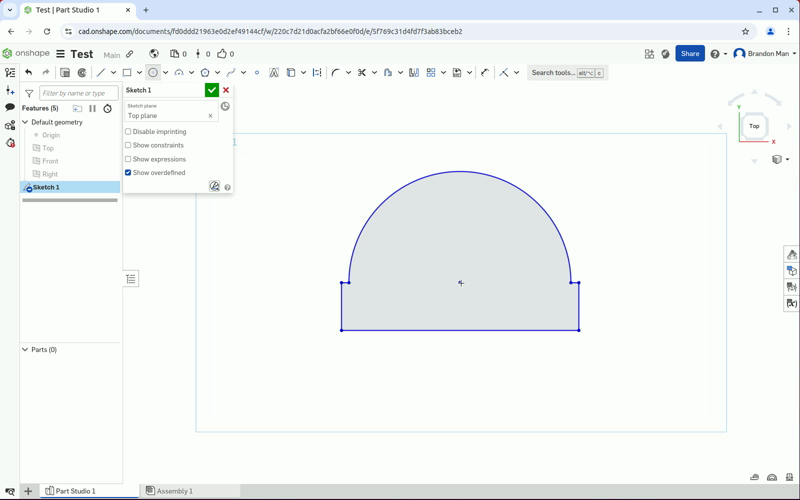
scroll(6)
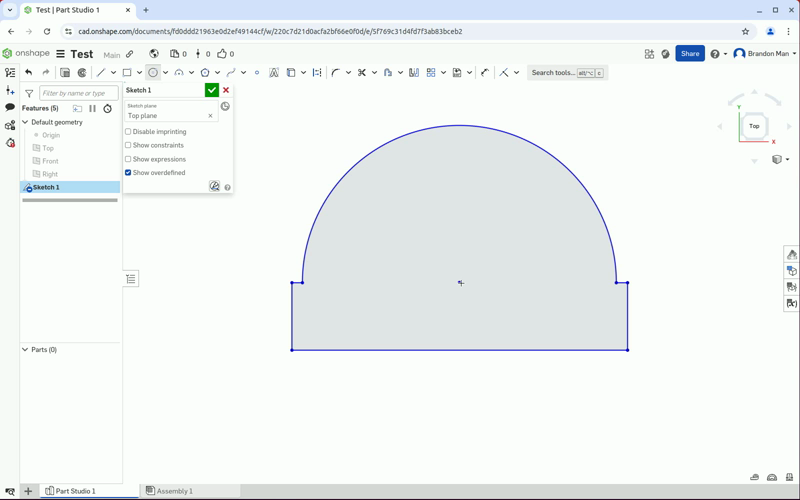
scroll(6)
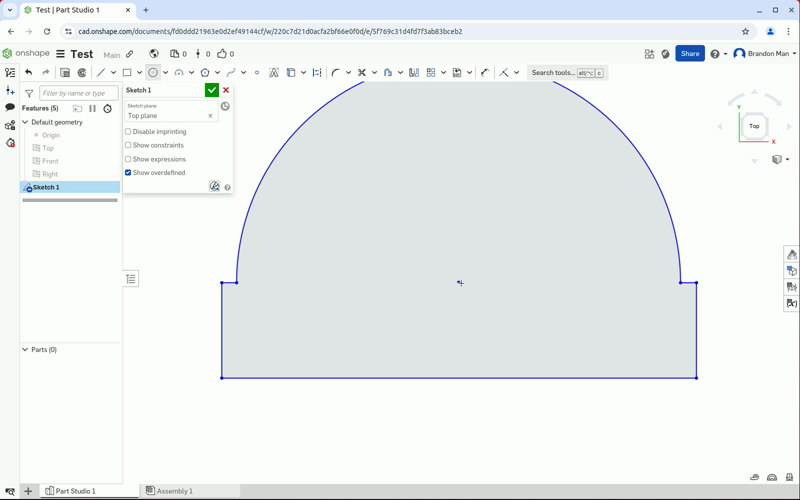
scroll(6)
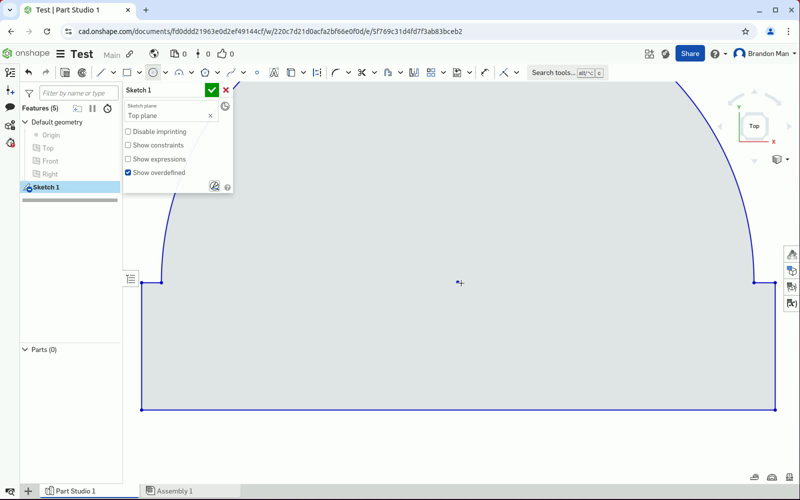
scroll(6)
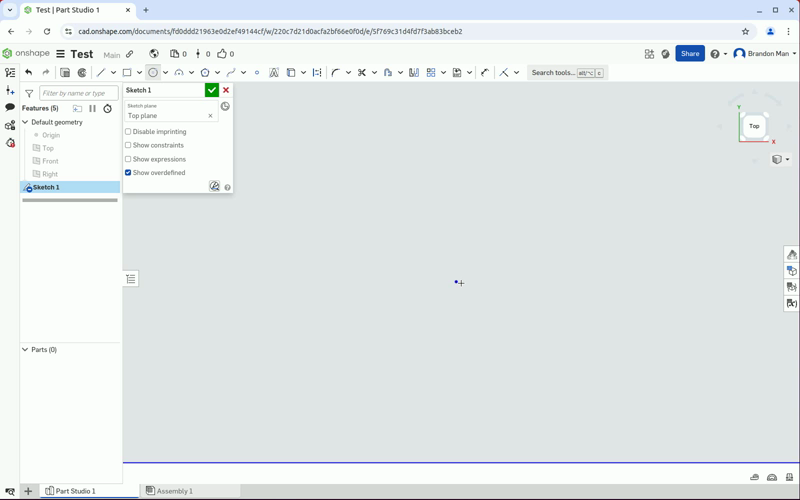
scroll(6)
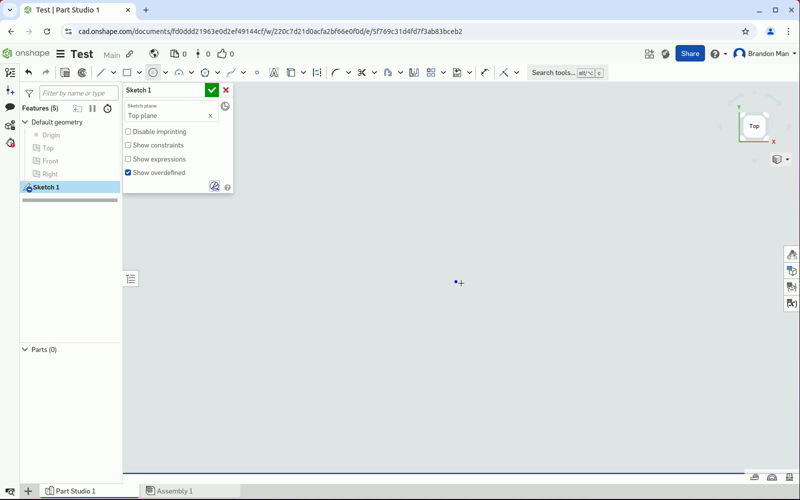
scroll(6)
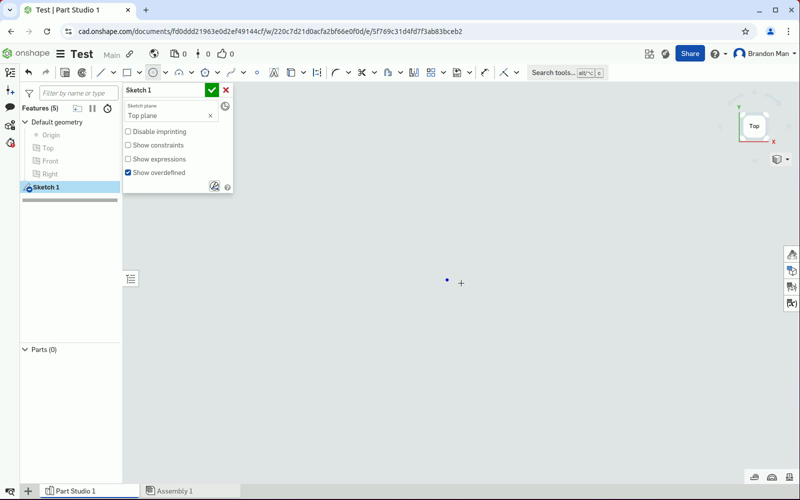
click(461, 282)
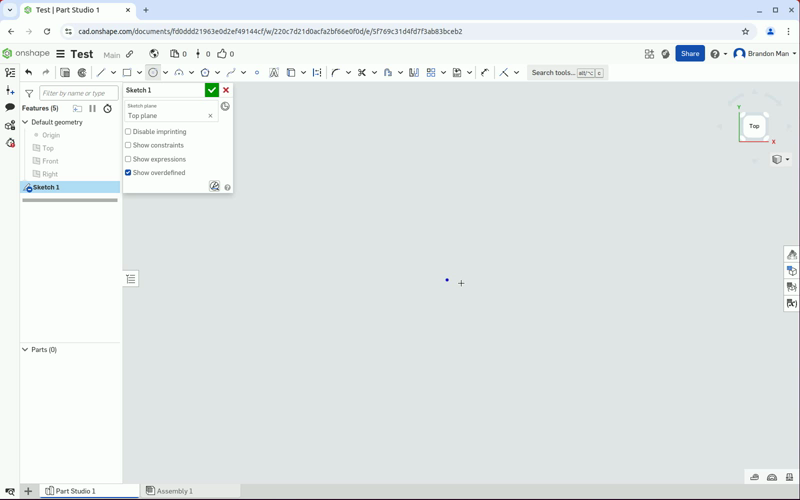
scroll(-6)
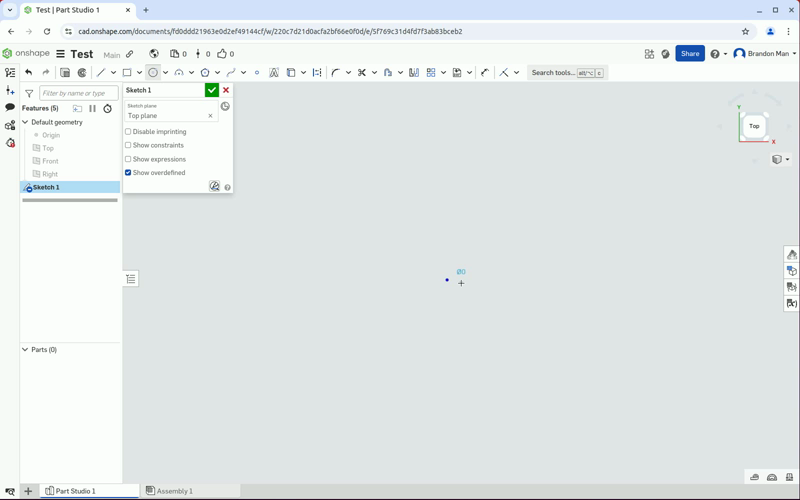
scroll(-6)
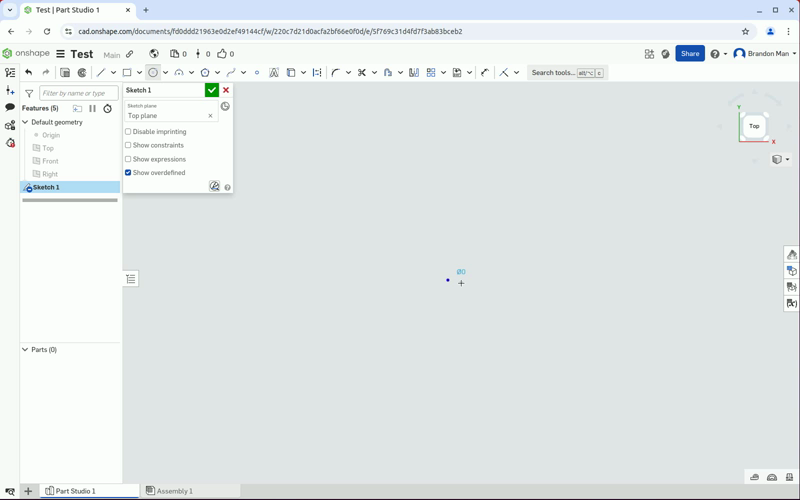
scroll(-6)
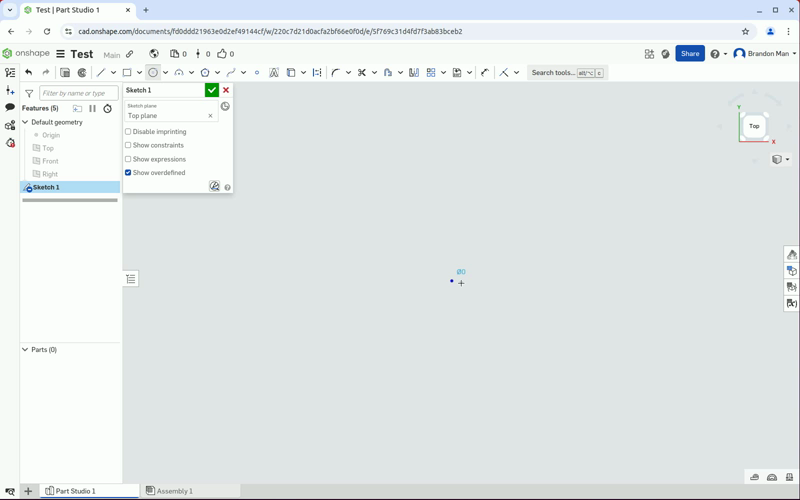
scroll(-6)
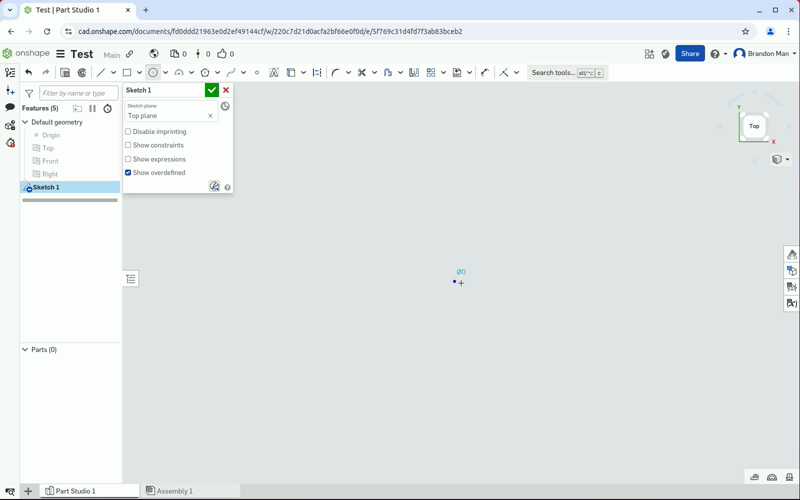
scroll(-6)
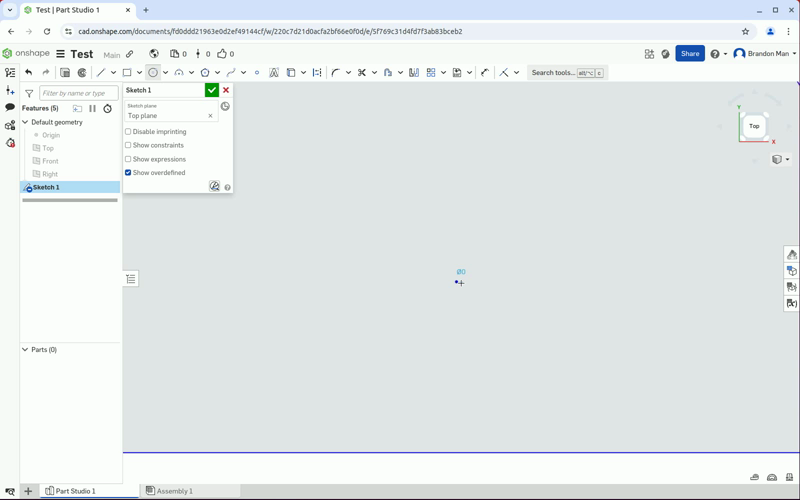
scroll(-6)
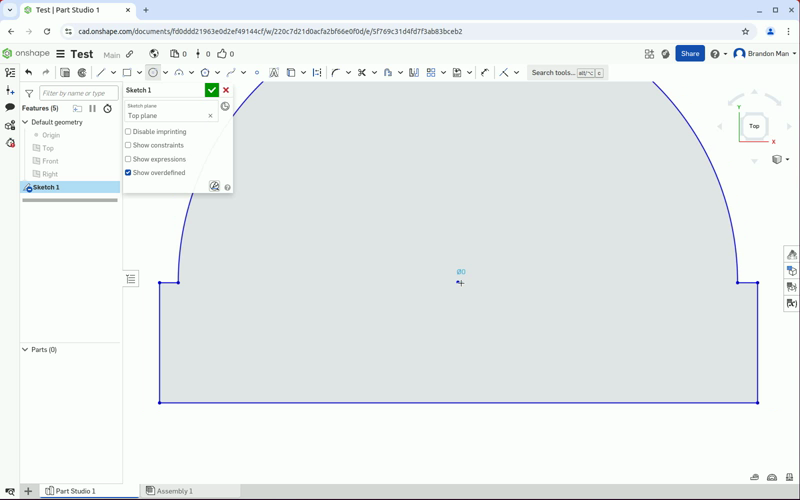
scroll(-6)
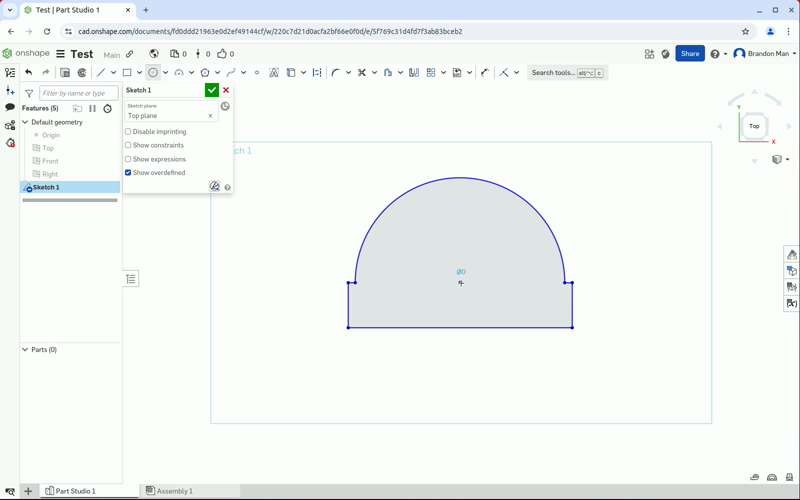
key_up(shift)
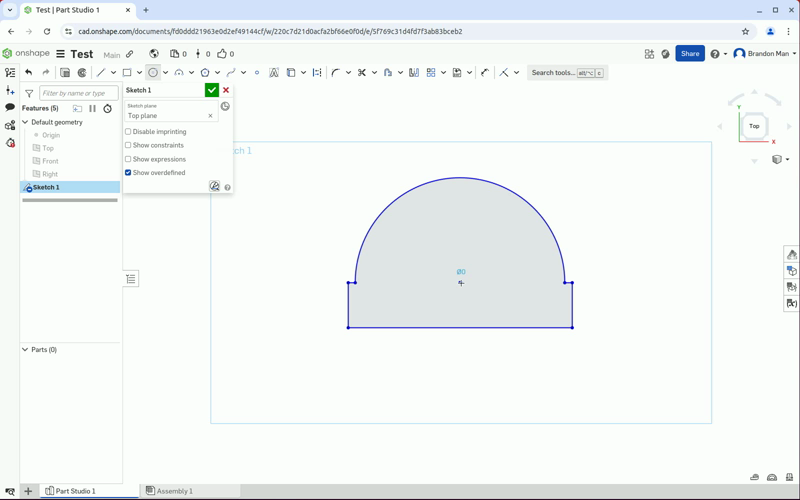
mouse_move(475, 282)
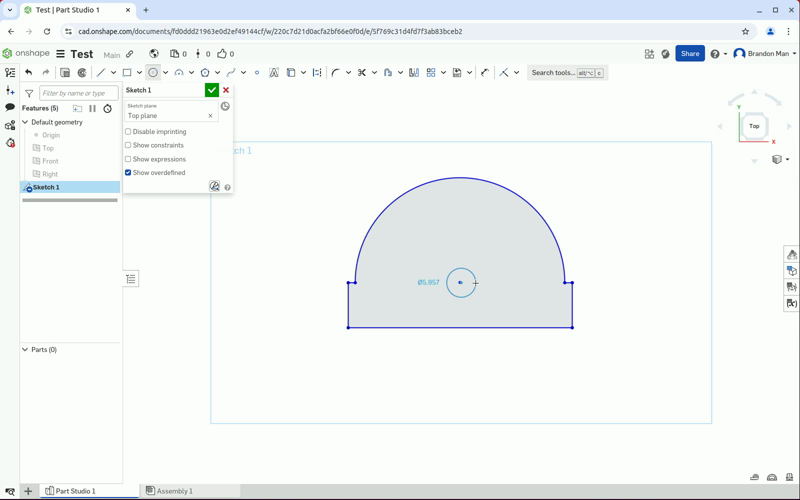
click(475, 282)
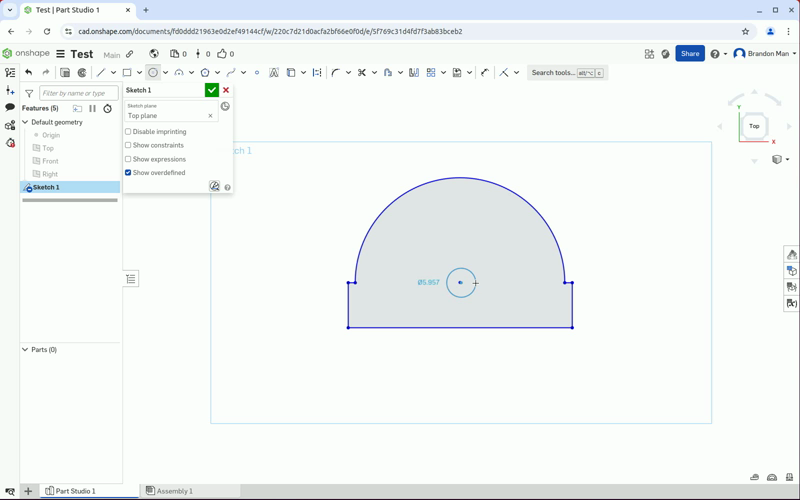
key(esc)
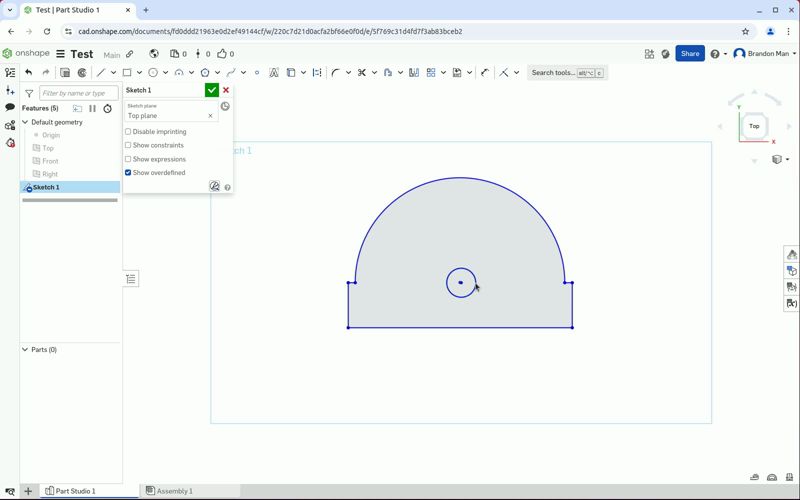
mouse_move(504, 284)
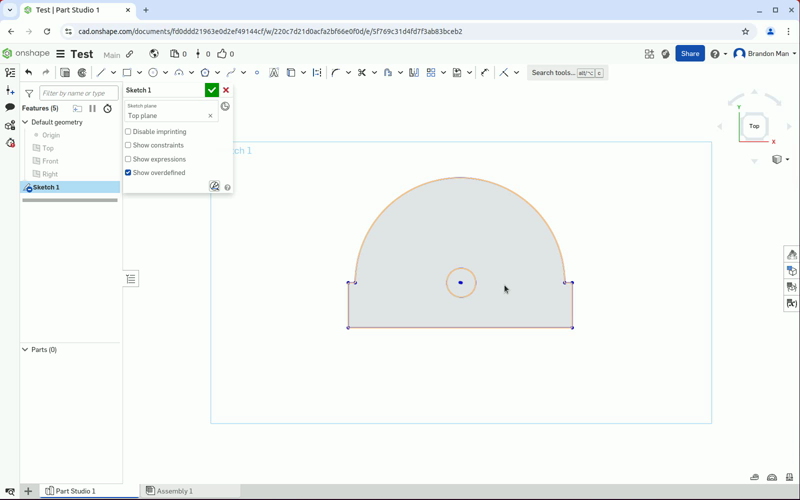
click(504, 284)
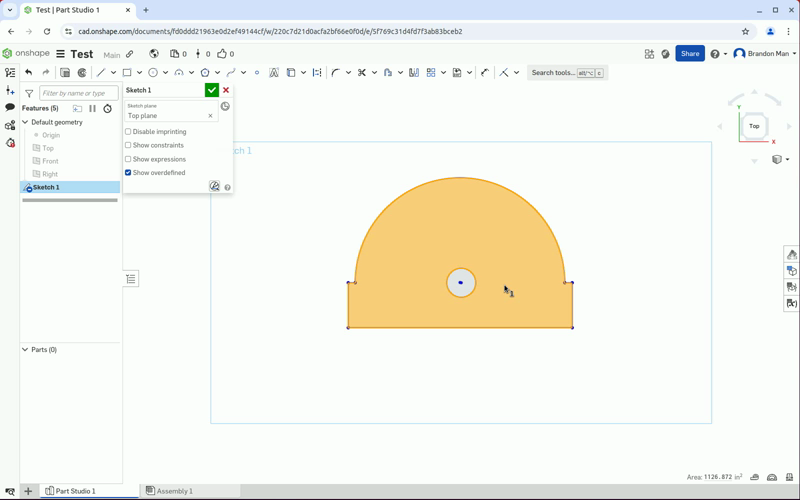
mouse_move(73, 352)
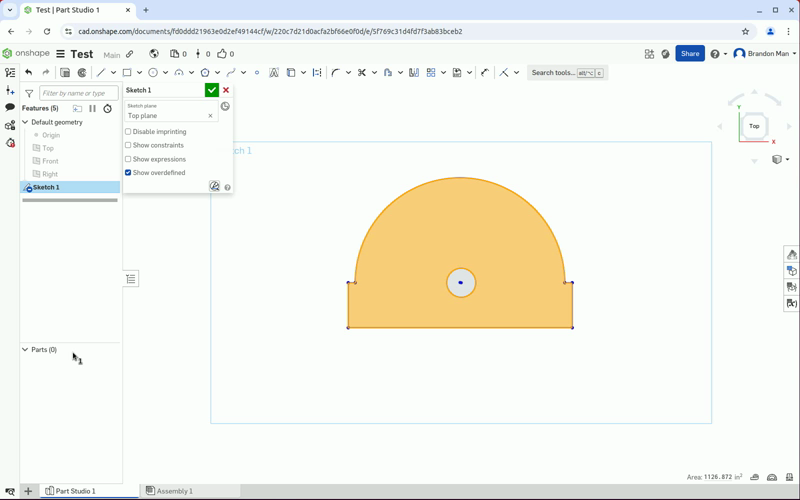
key(shift+y)
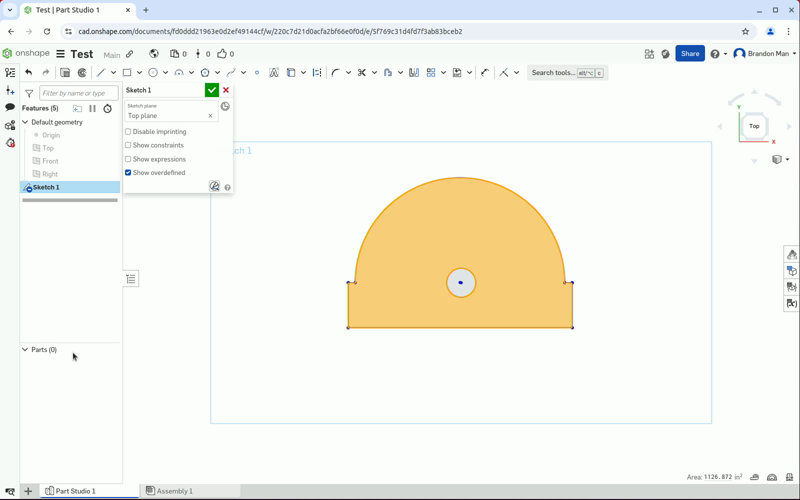
key(shift+e)
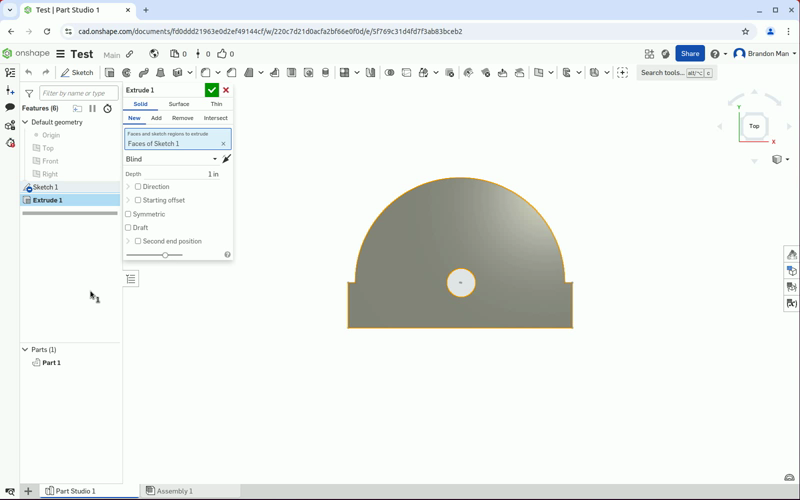
mouse_move(143, 106)
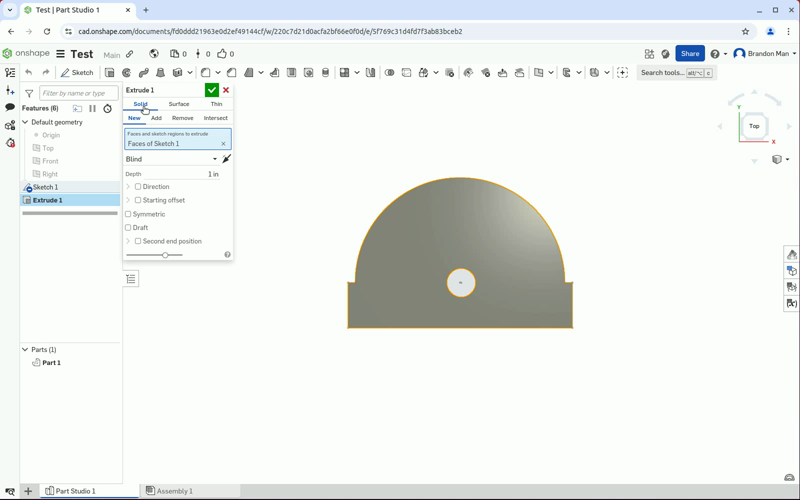
click(143, 106)
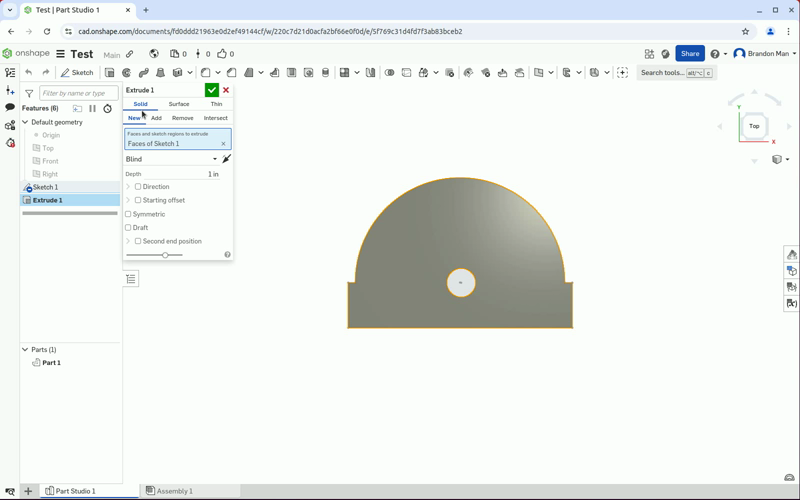
mouse_move(137, 120)
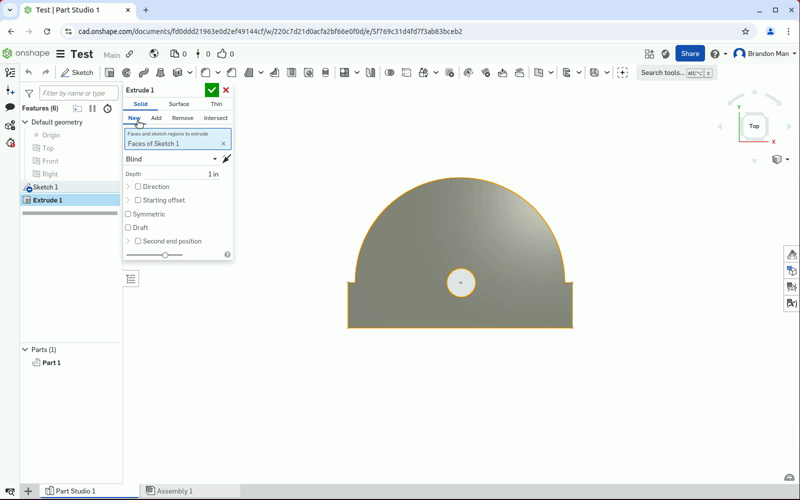
click(137, 120)
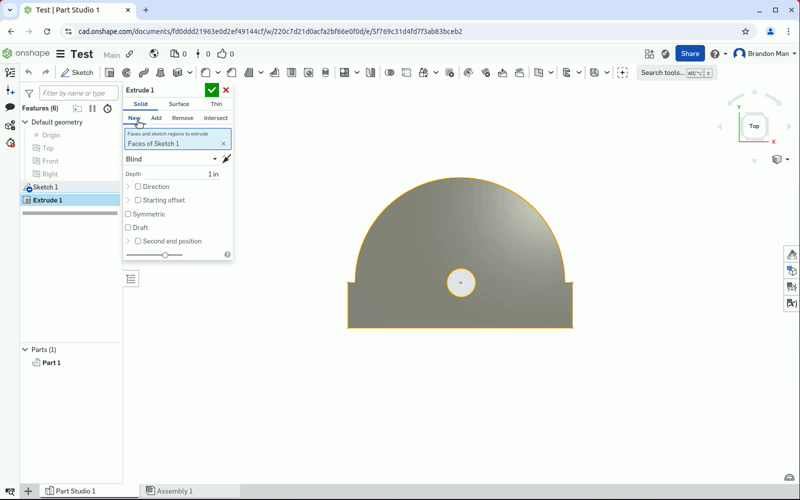
key(tab, 4)
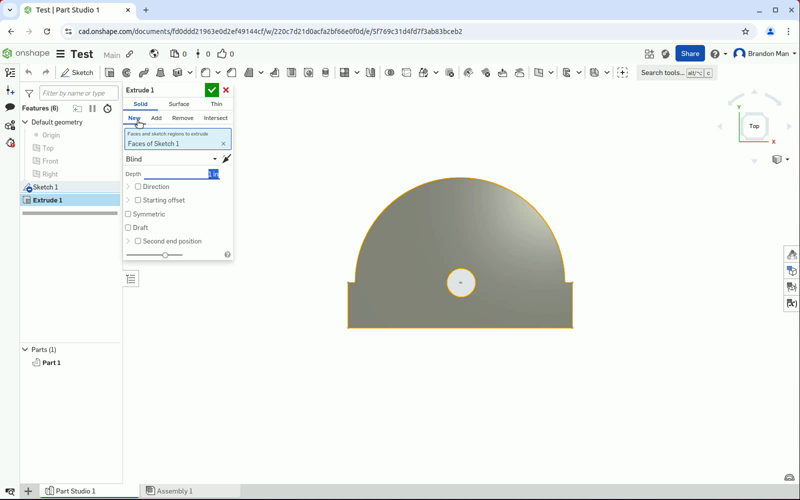
text(2.407)
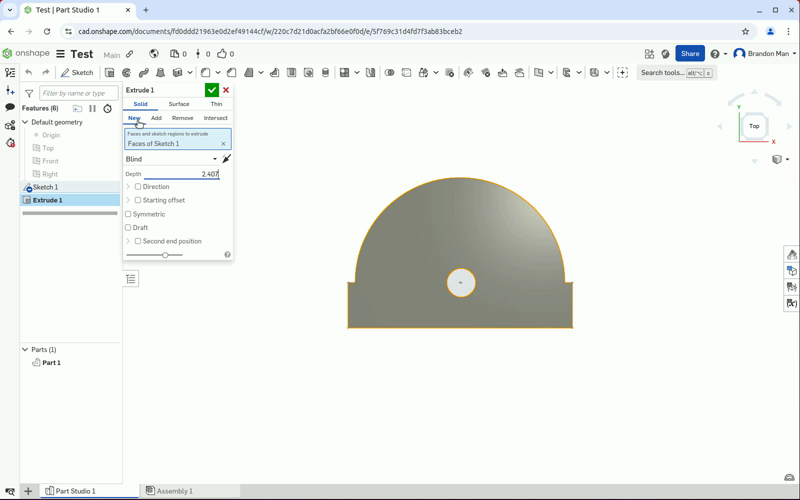
key(enter)
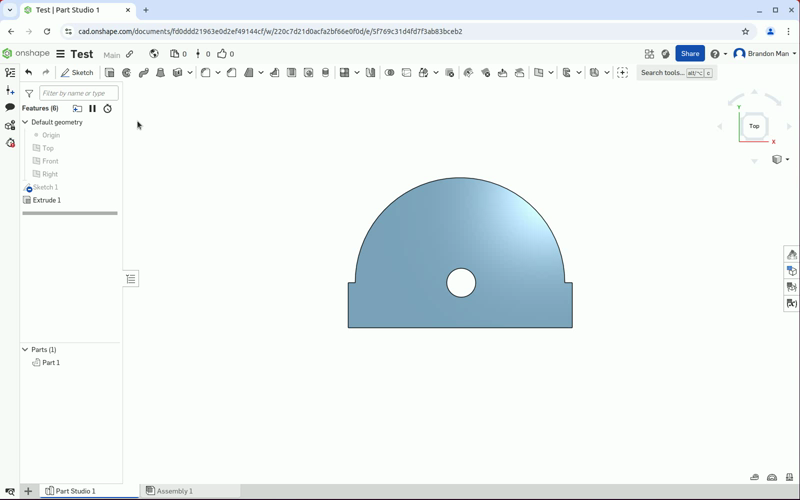
key(shift+h)
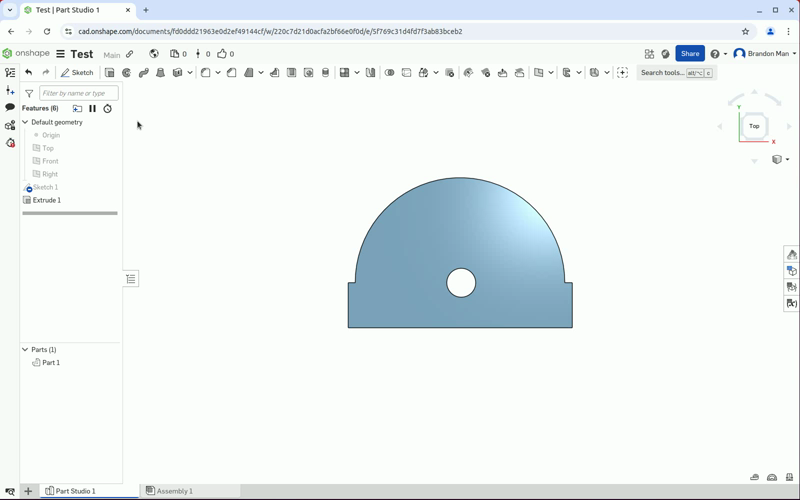
key(shift+h)
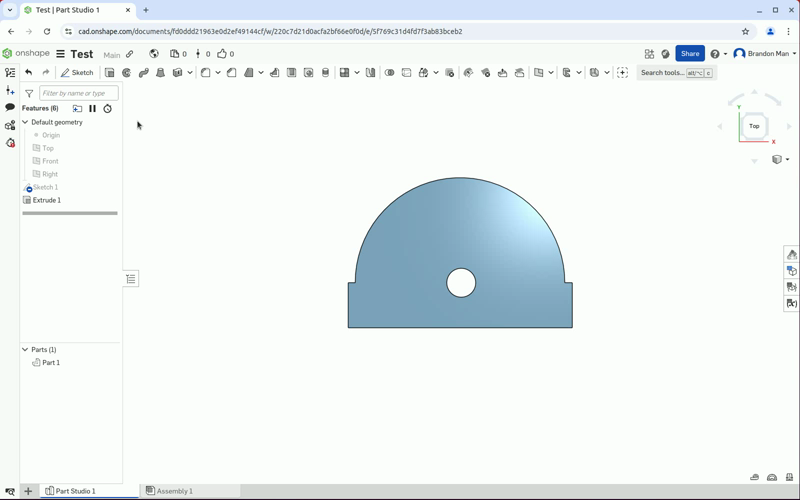
mouse_move(73, 189)
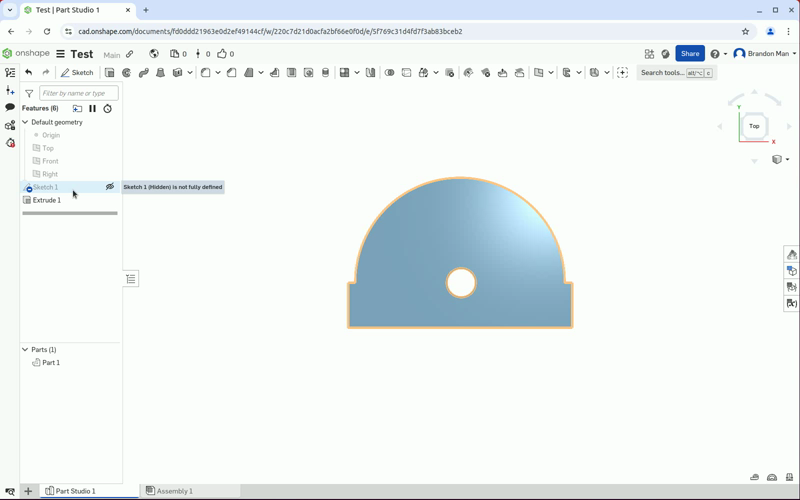
click(73, 189)
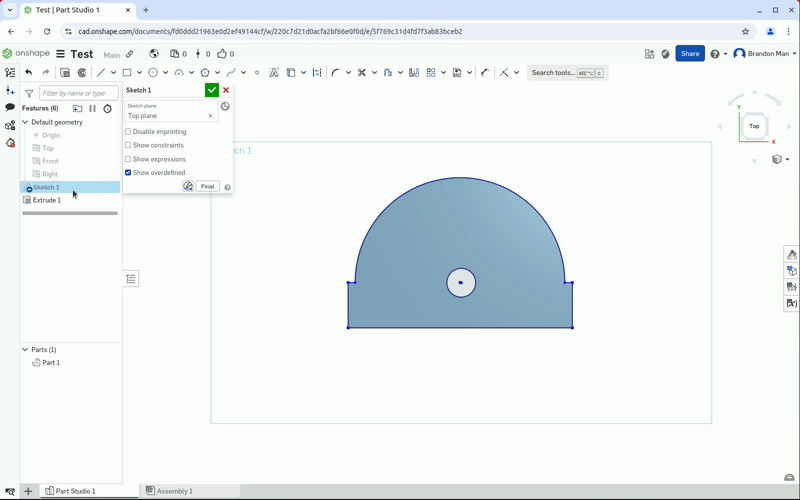
mouse_move(229, 92)
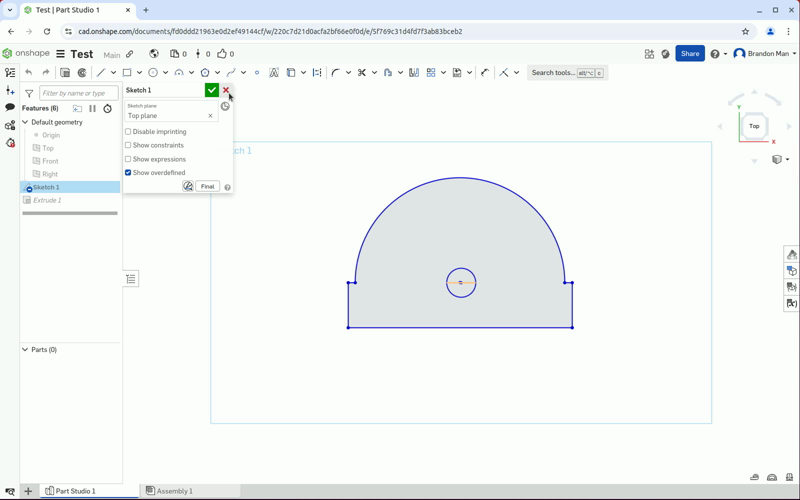
click(229, 92)
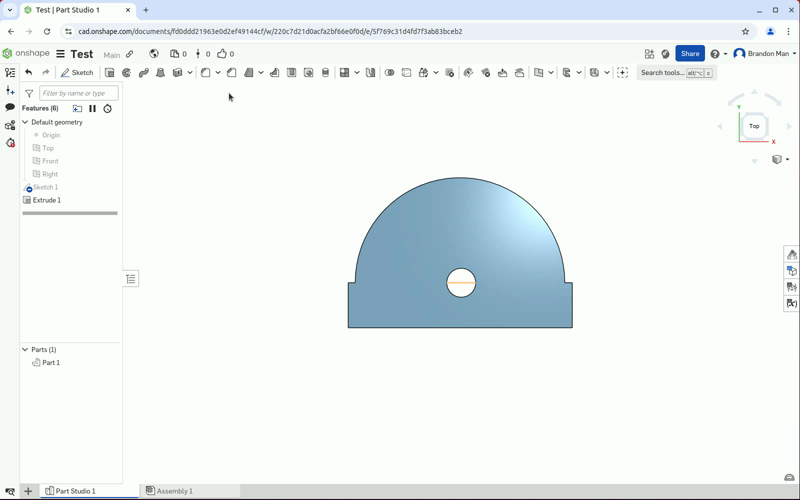
mouse_move(541, 75)
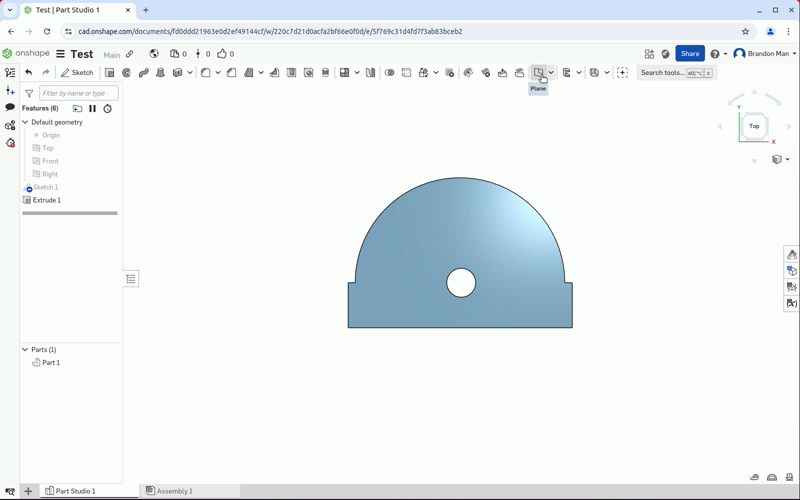
click(541, 75)
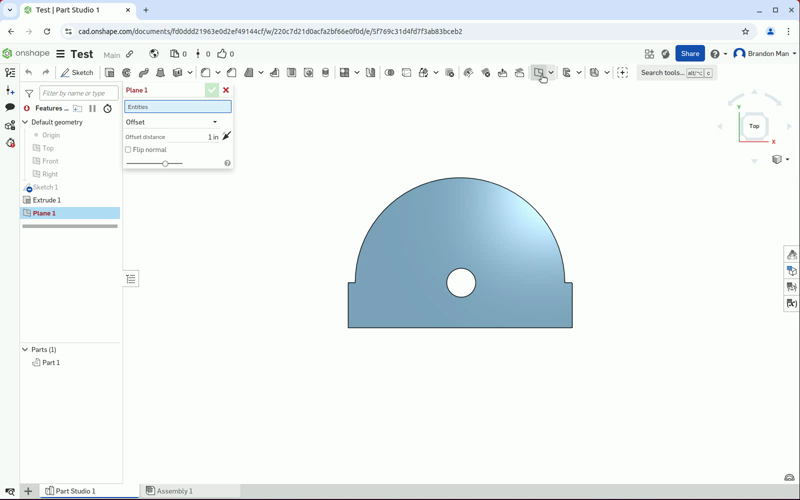
mouse_move(73, 150)
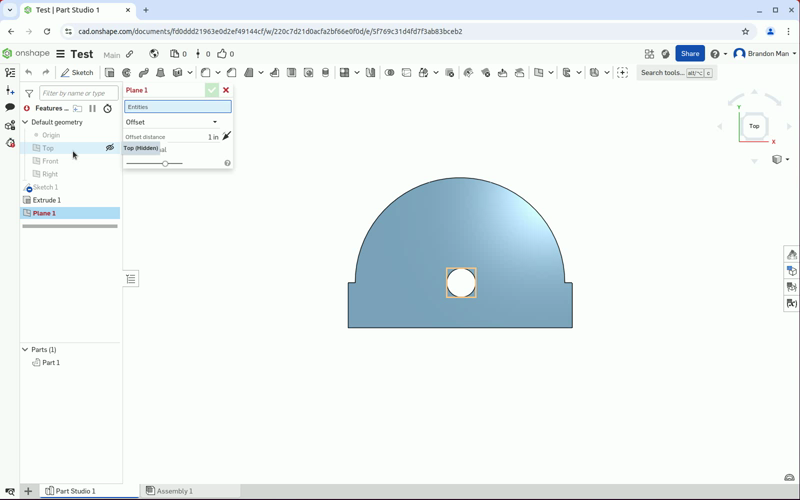
click(73, 150)
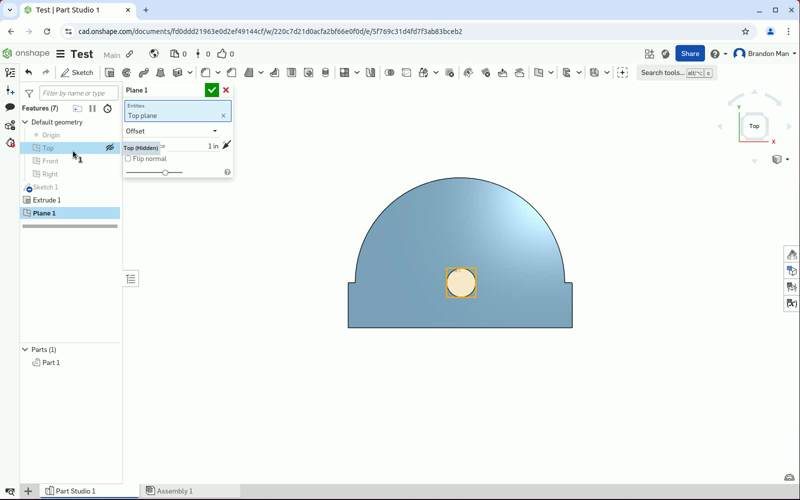
key(tab, 2)
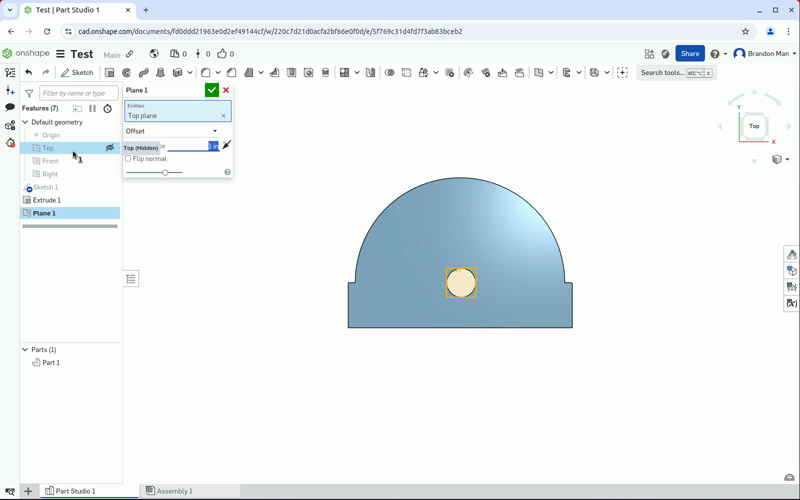
text(2.403)
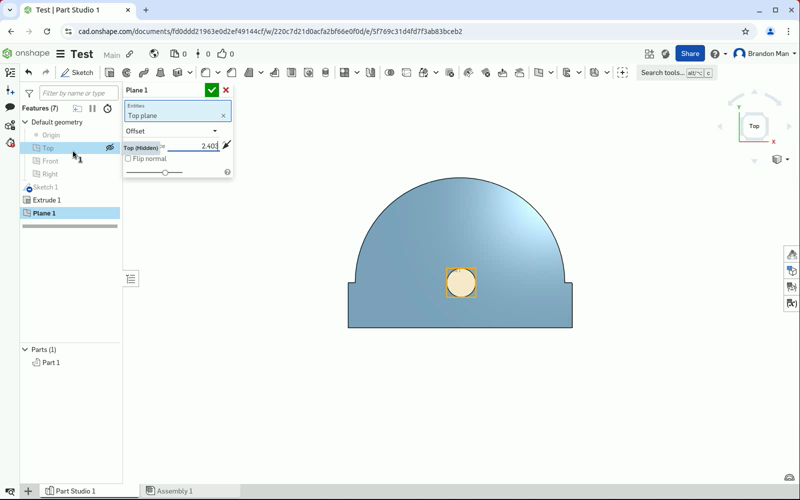
key(enter, 2)
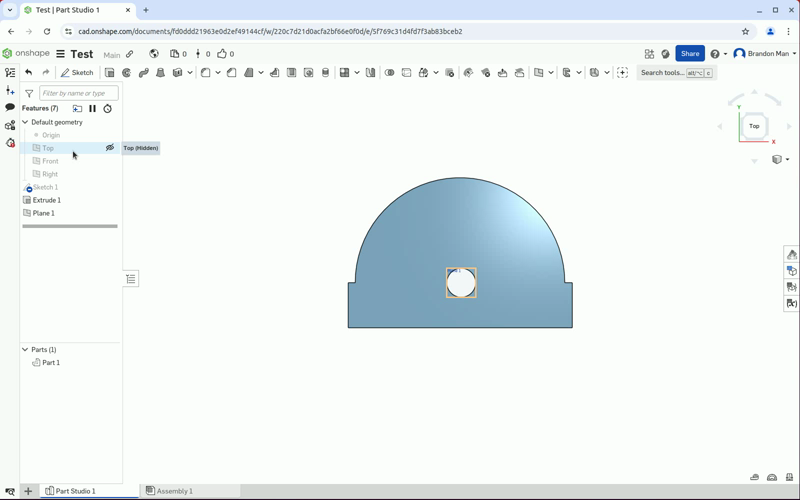
key(shift+s)
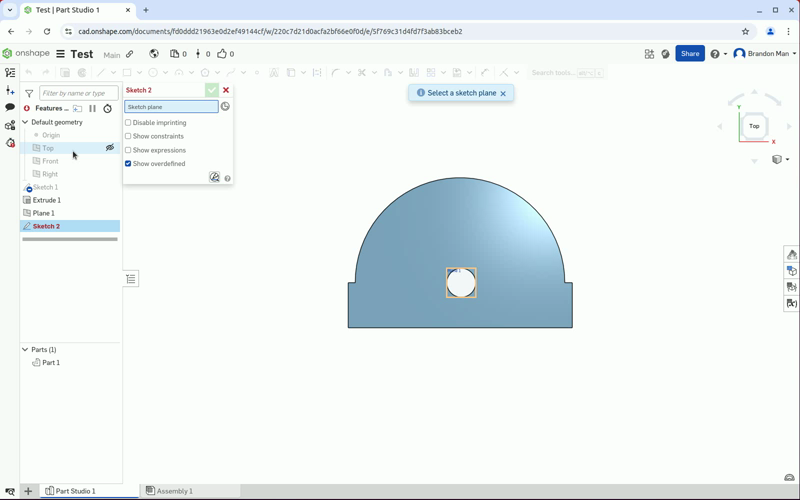
mouse_move(73, 215)
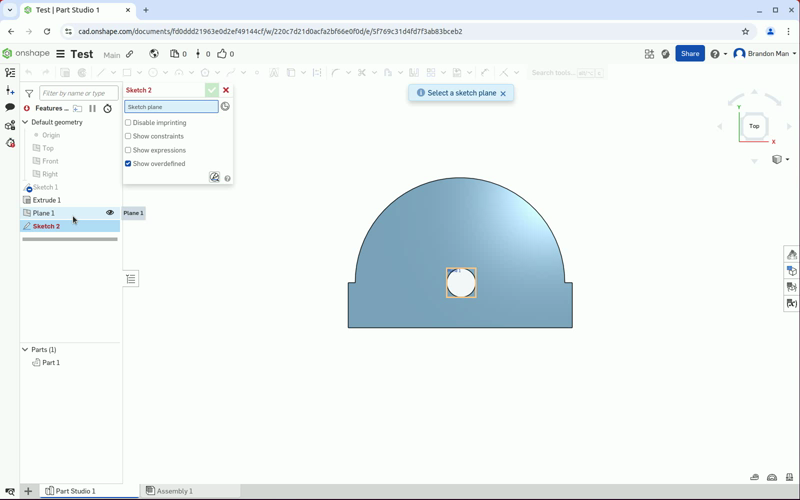
click(73, 215)
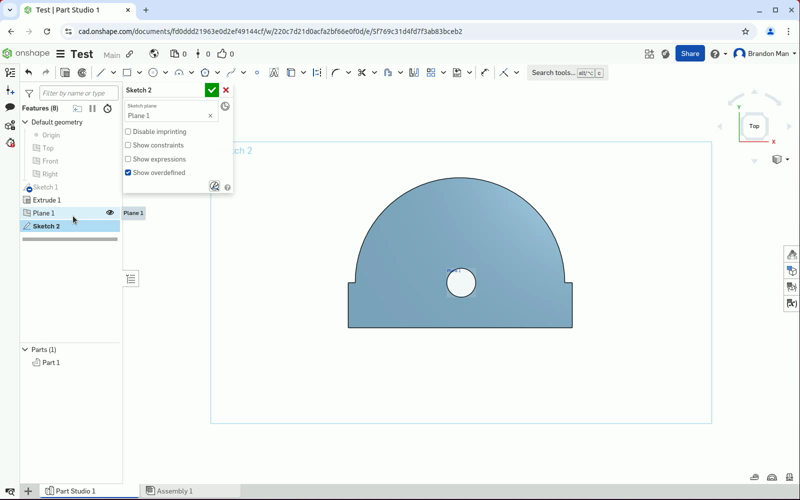
mouse_move(73, 352)
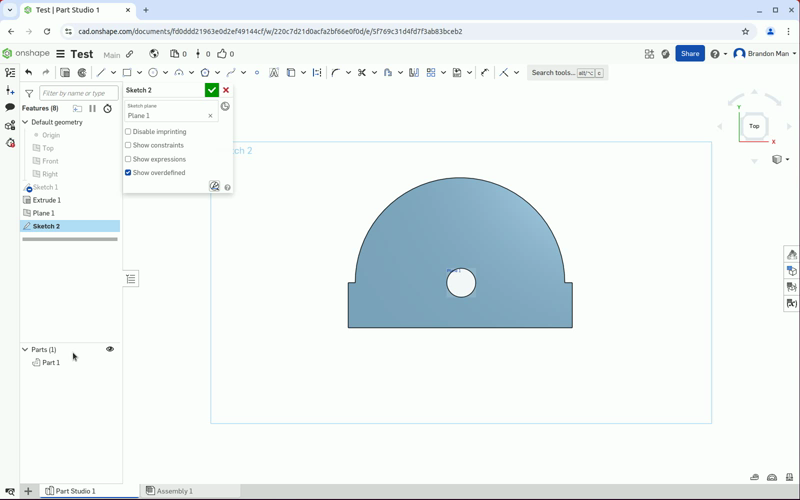
key(y)
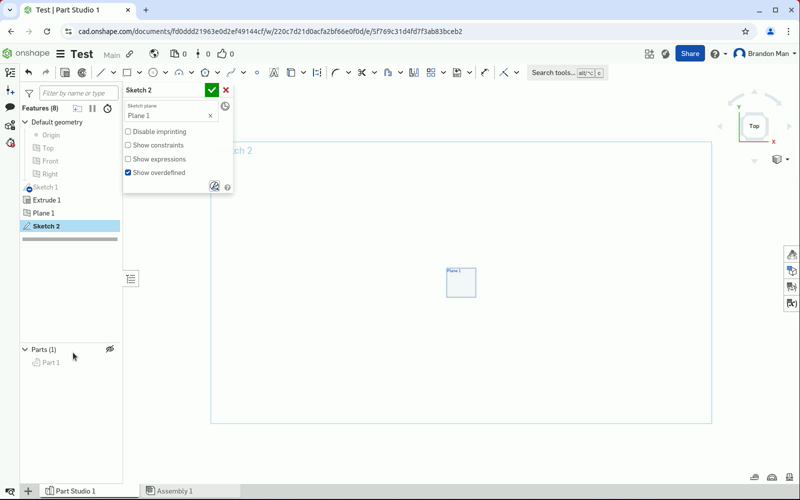
key(l)
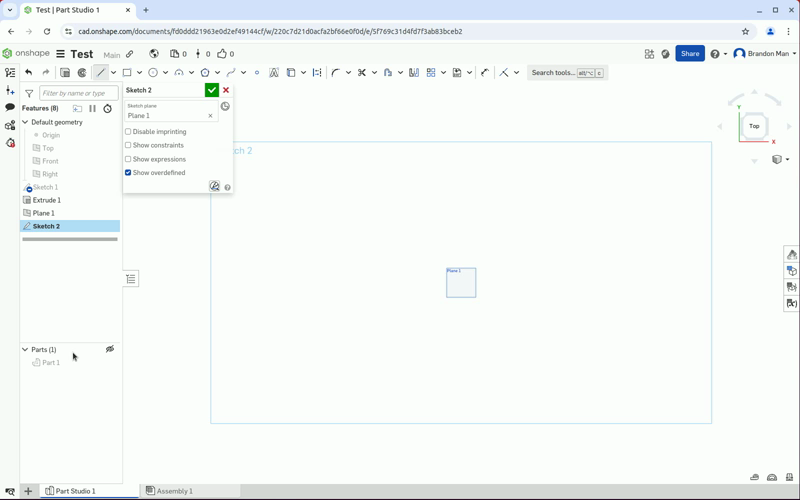
key_down(shift)
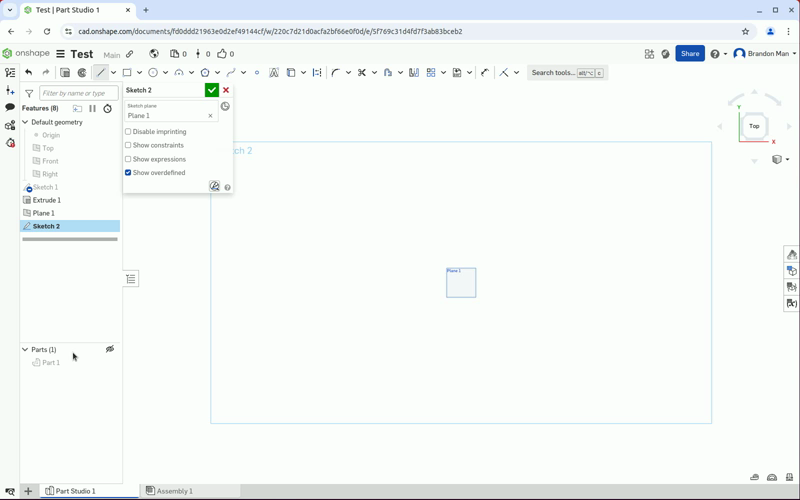
mouse_move(348, 327)
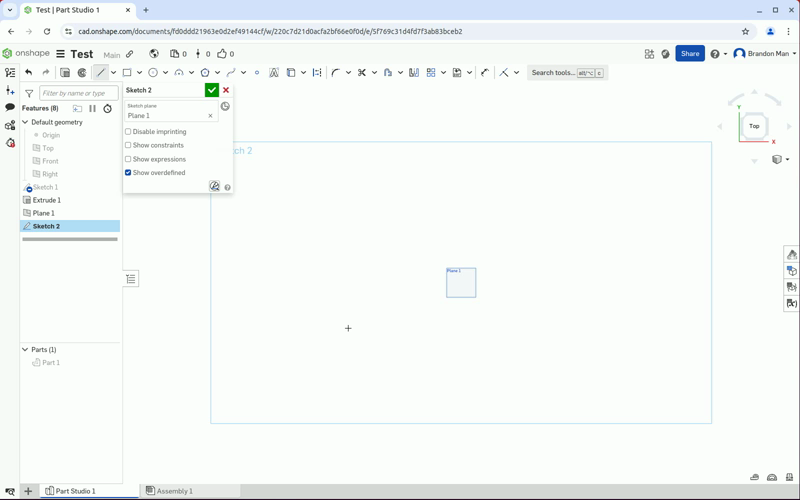
click(348, 327)
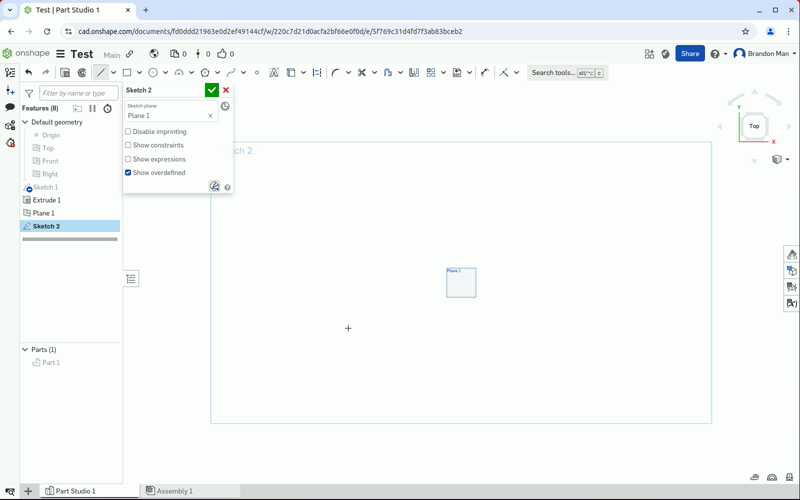
key_up(shift)
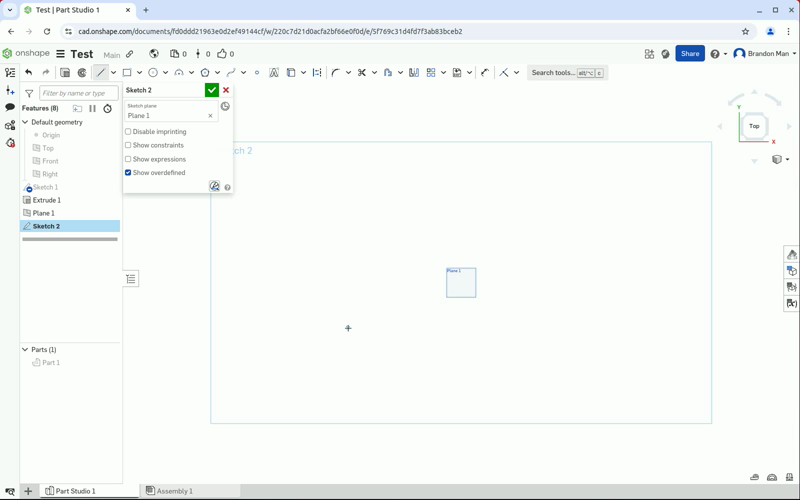
key_down(shift)
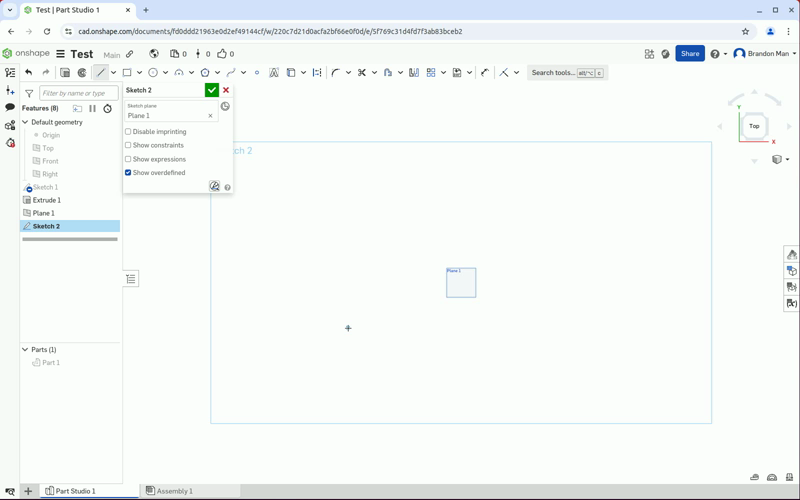
mouse_move(378, 327)
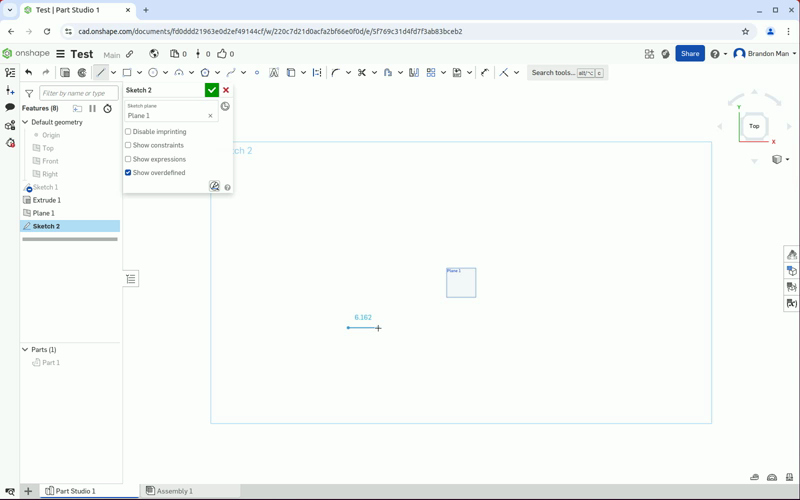
mouse_move(355, 327)
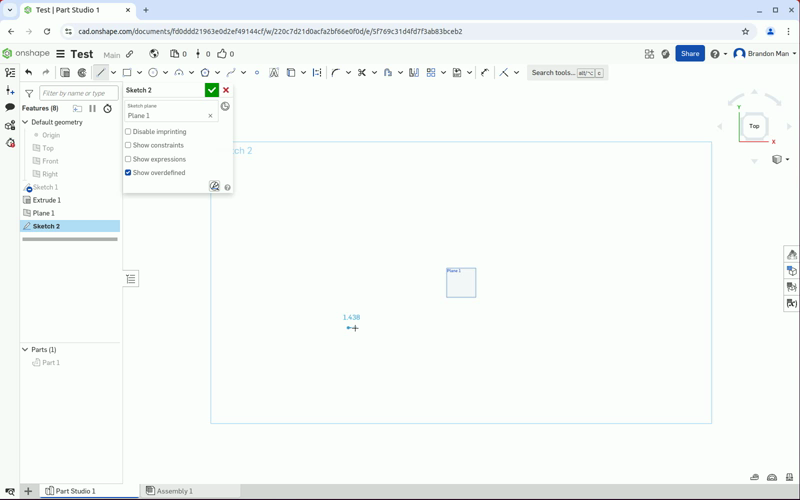
scroll(6)
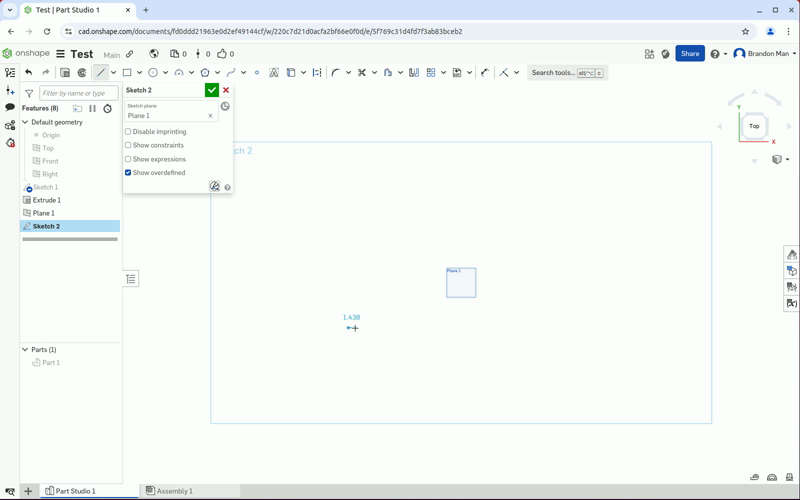
scroll(6)
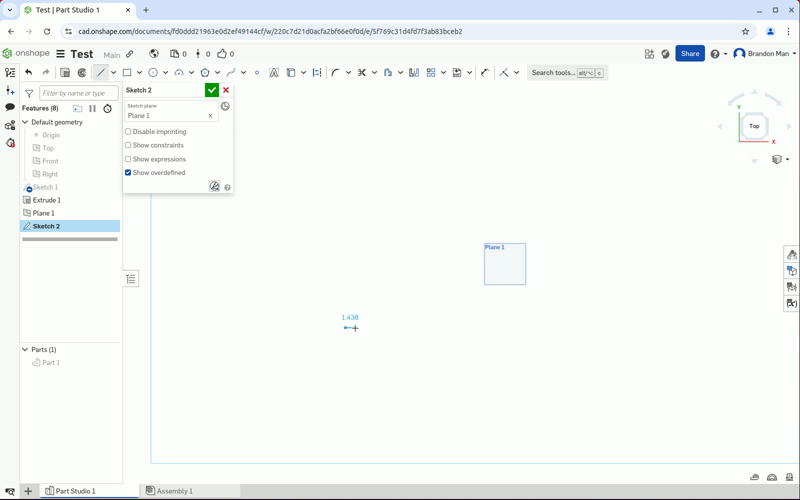
scroll(6)
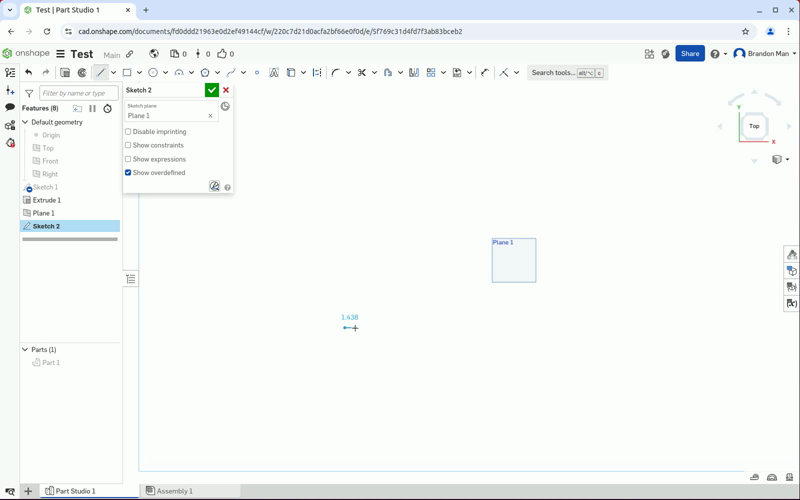
scroll(6)
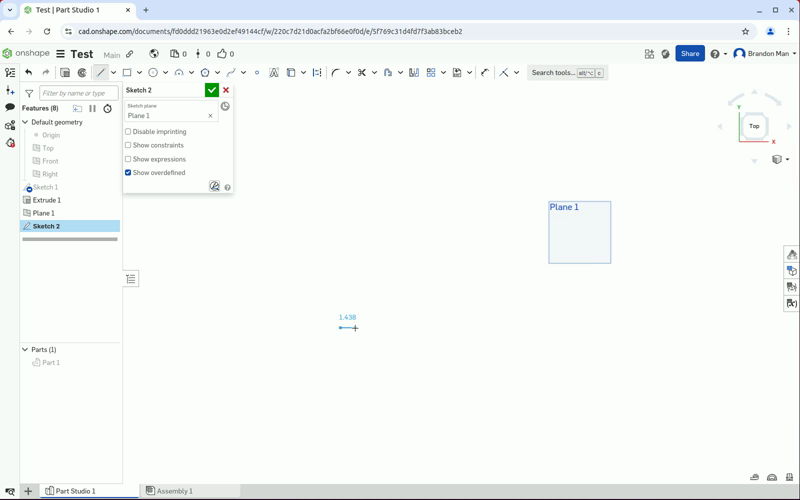
scroll(6)
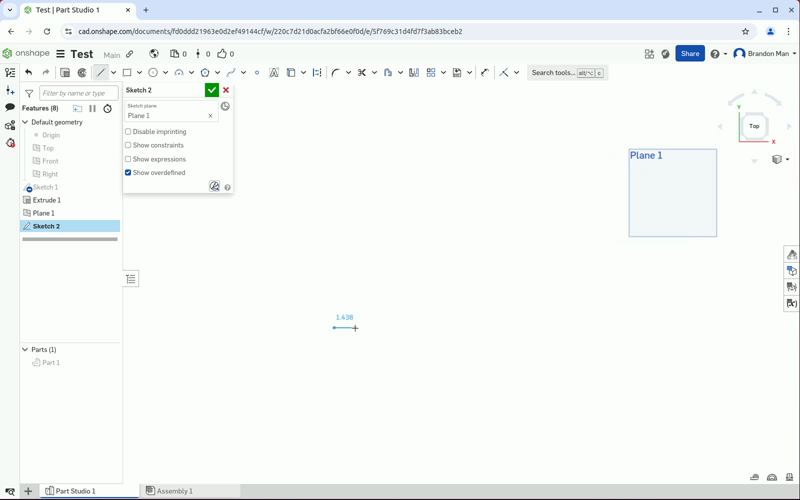
scroll(6)
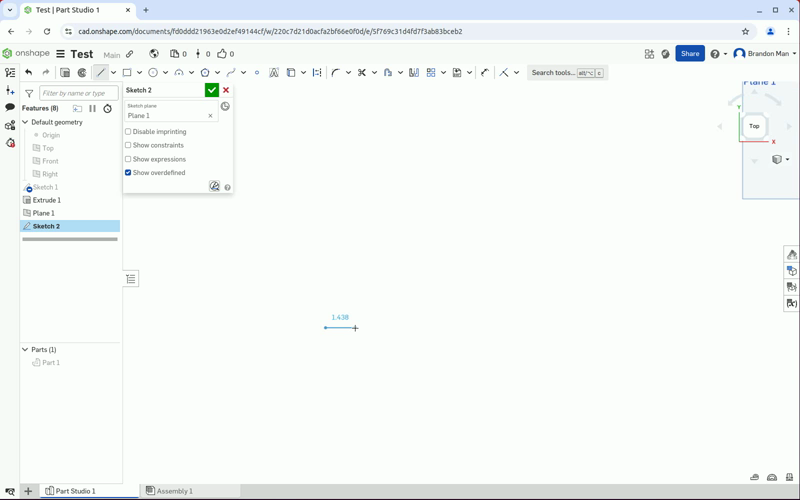
scroll(6)
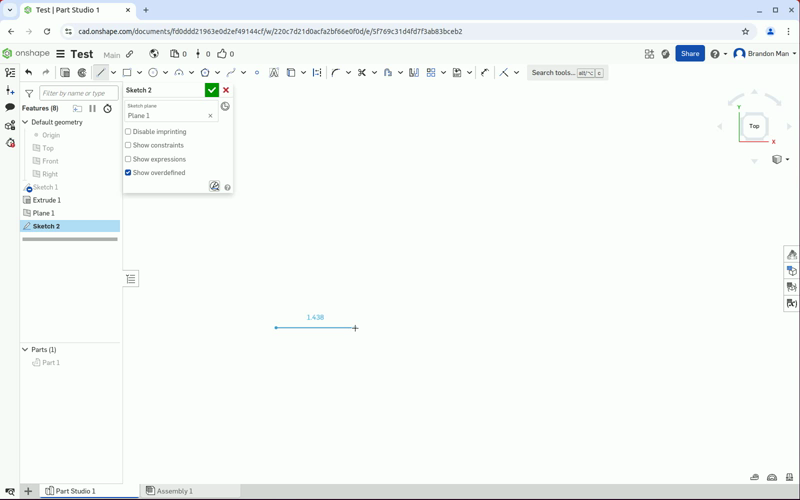
click(355, 327)
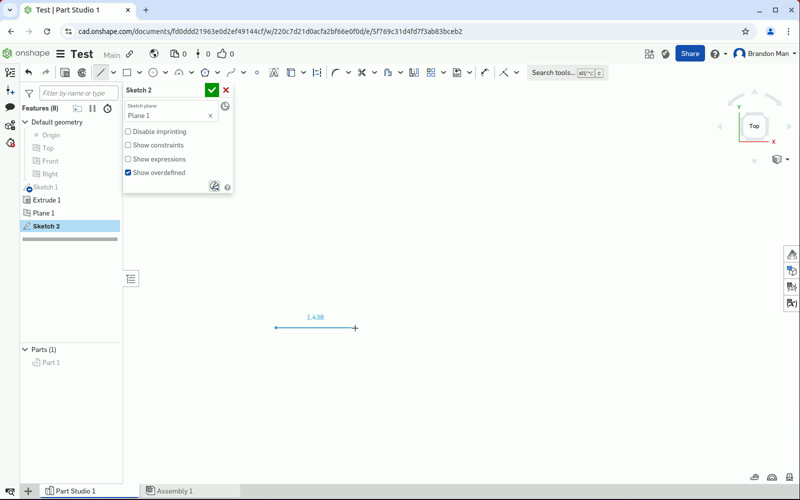
scroll(-6)
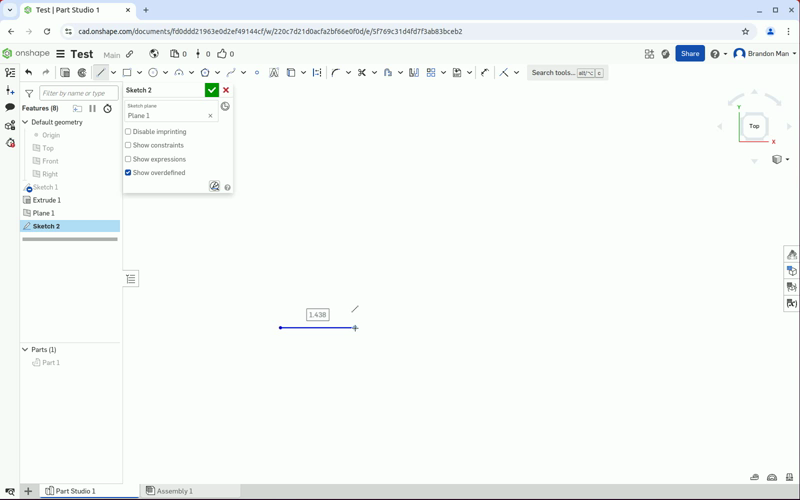
scroll(-6)
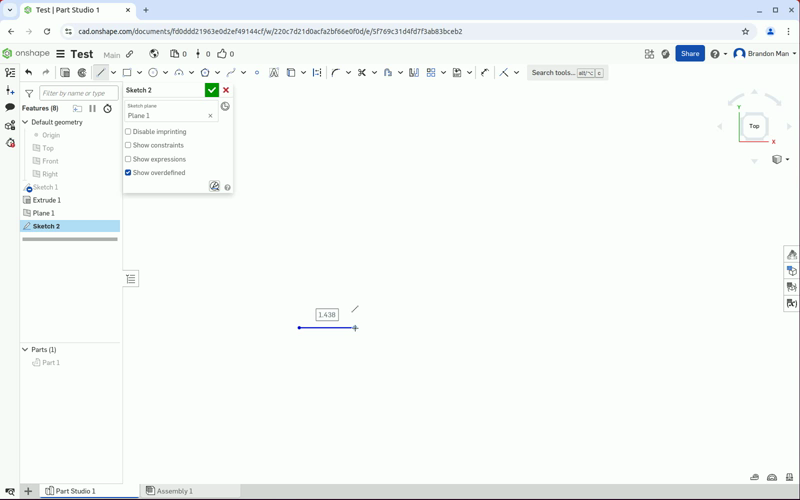
scroll(-6)
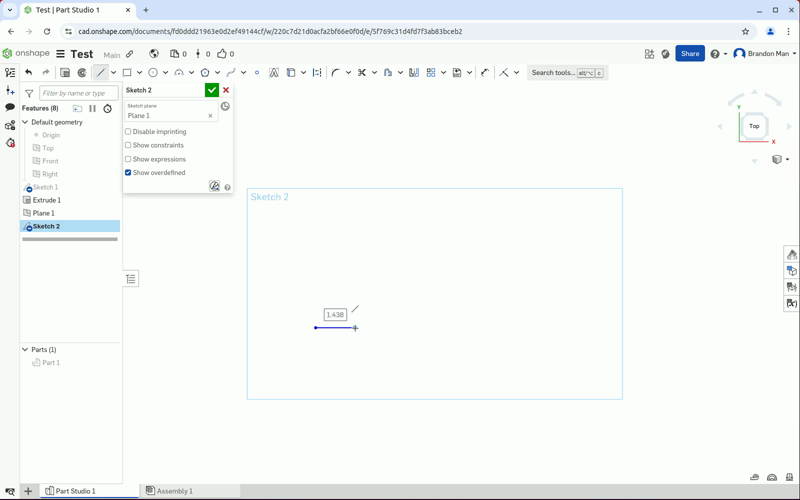
scroll(-6)
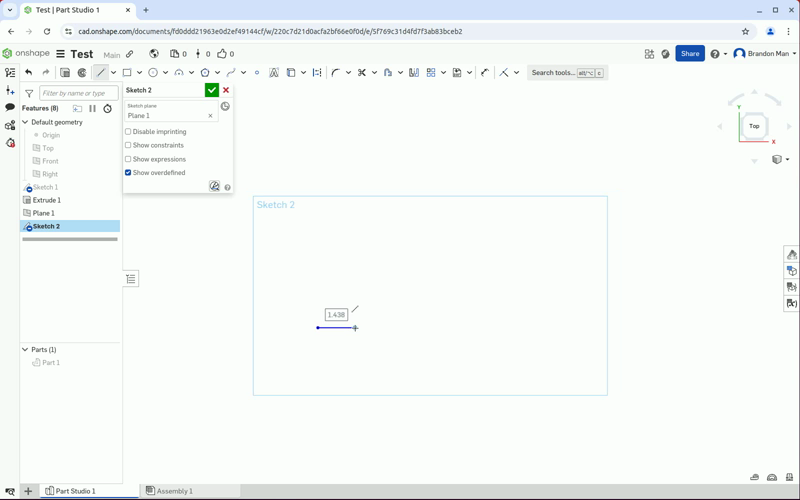
scroll(-6)
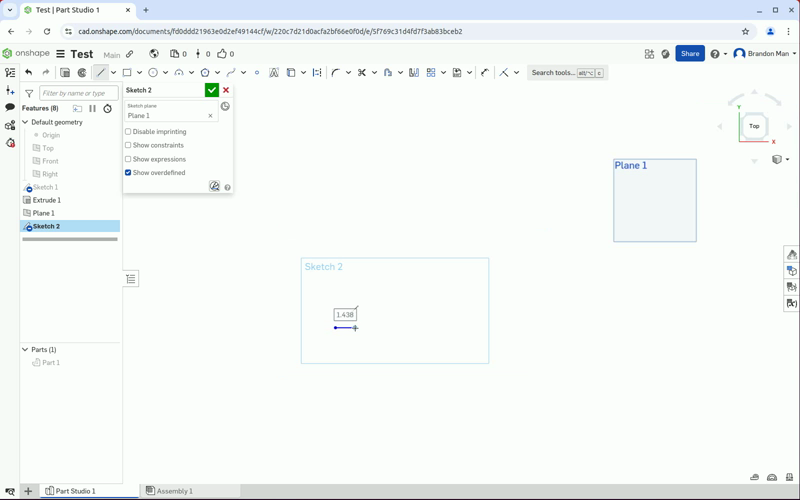
scroll(-6)
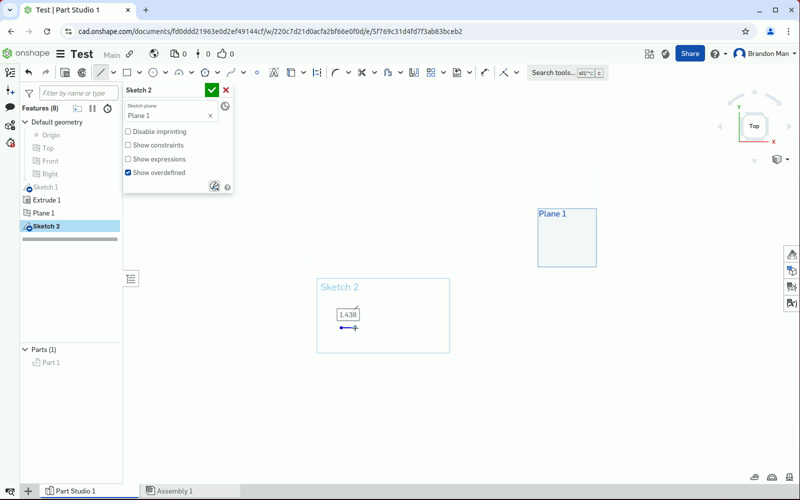
scroll(-6)
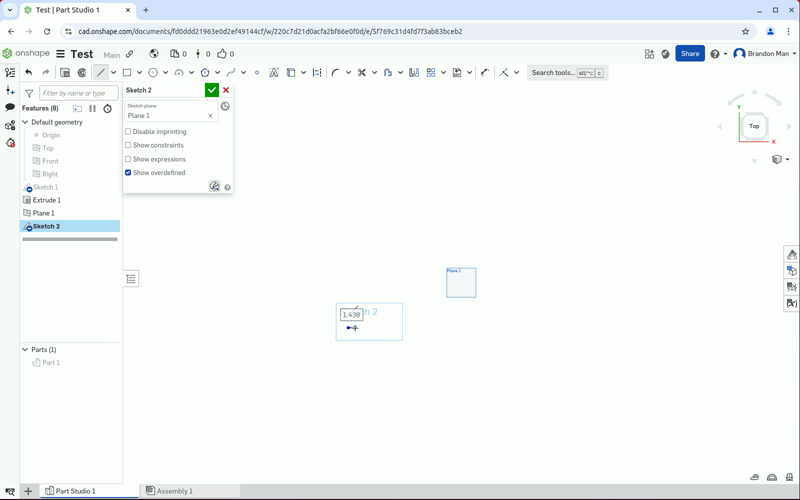
key_up(shift)
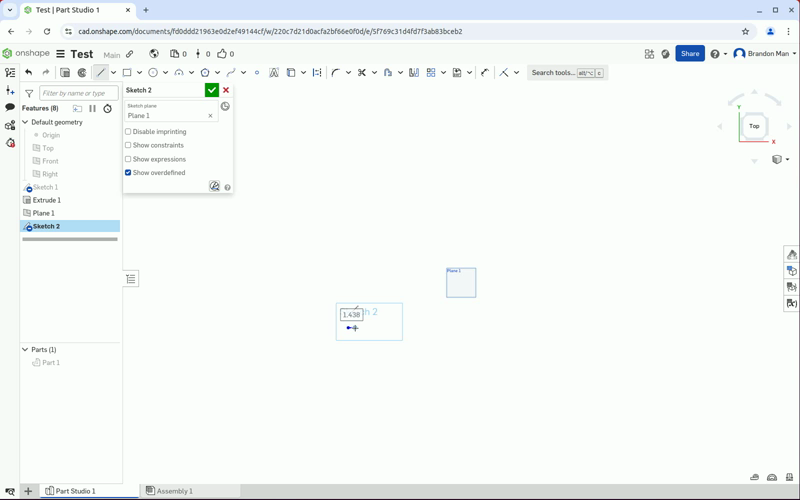
key_down(shift)
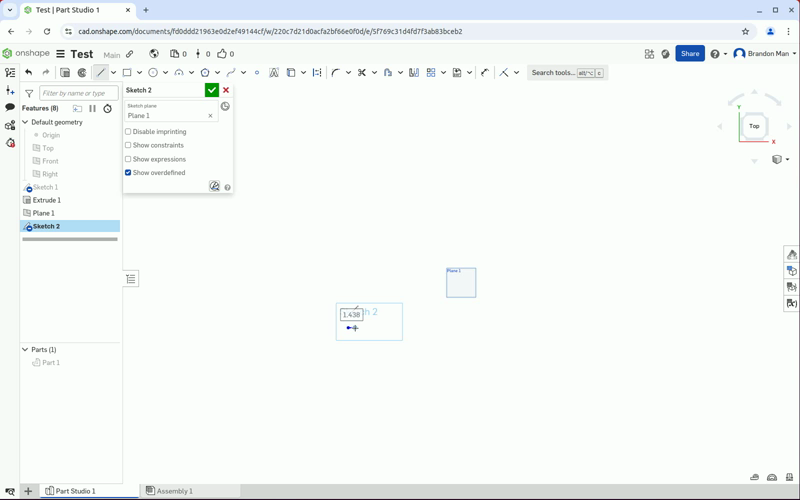
mouse_move(385, 327)
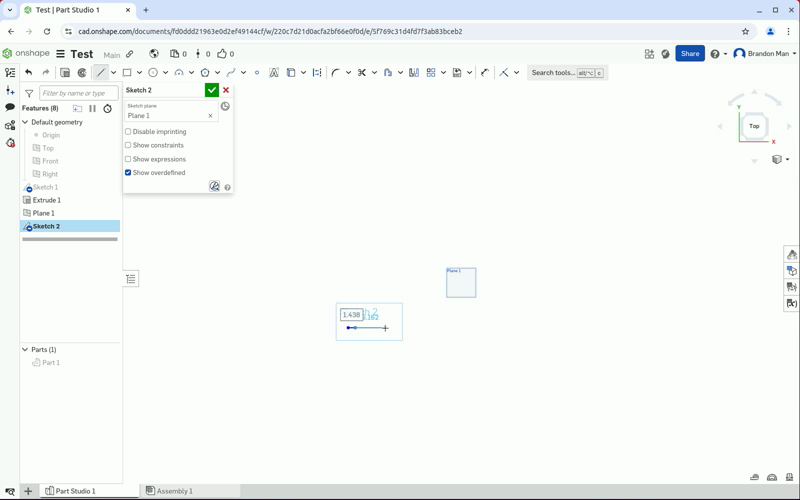
mouse_move(355, 282)
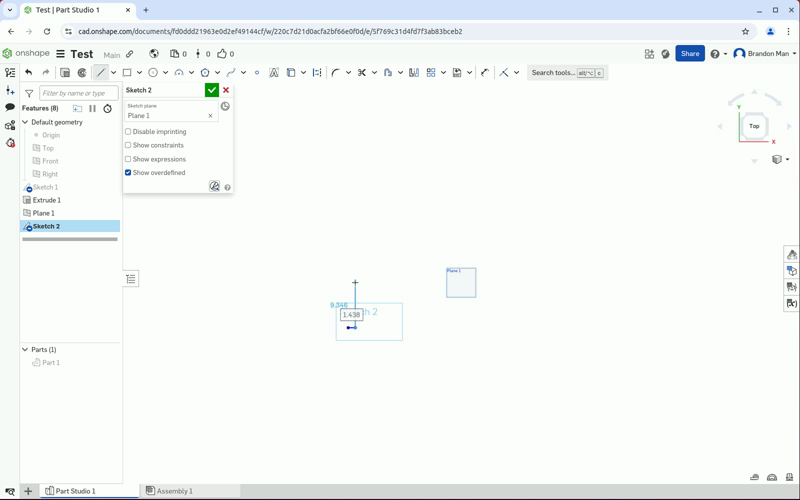
click(355, 282)
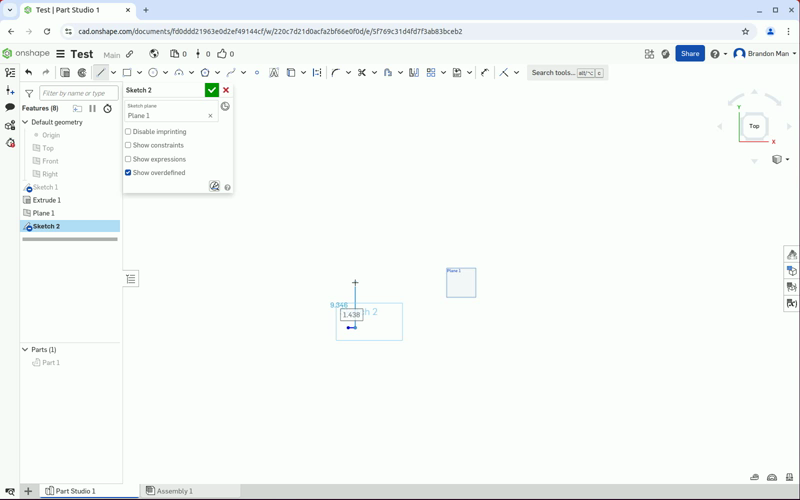
key_up(shift)
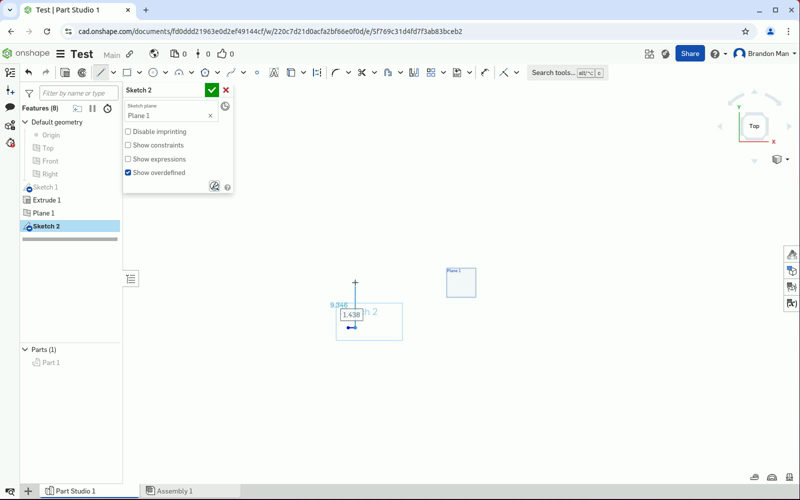
key_down(shift)
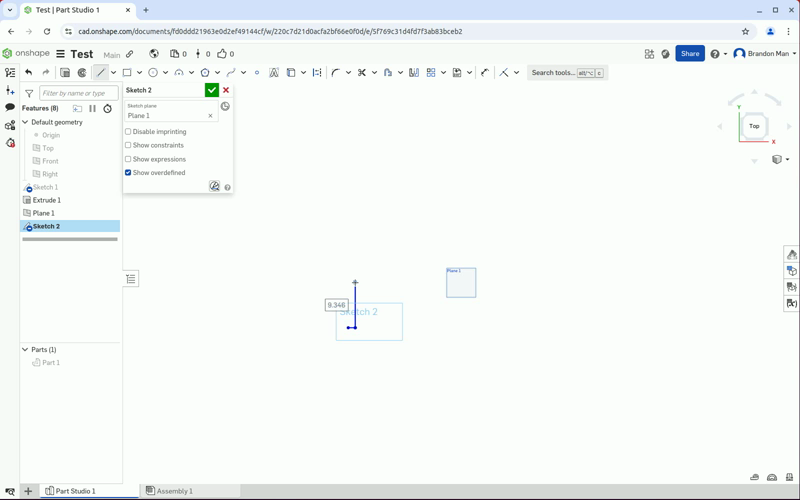
mouse_move(385, 282)
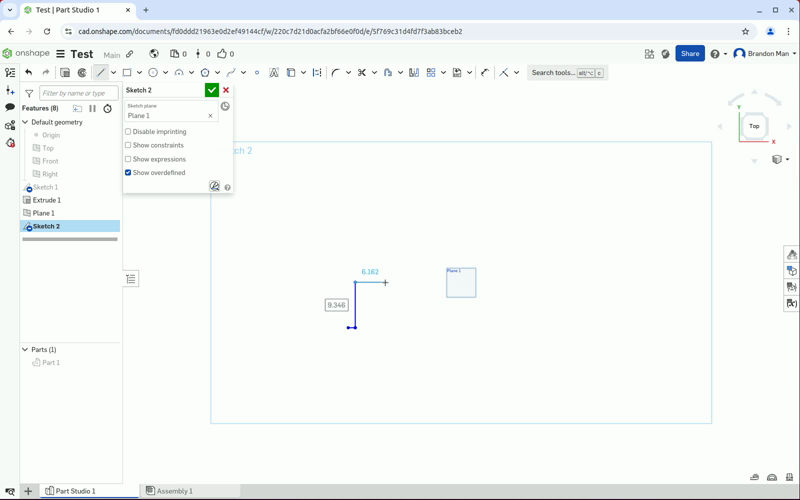
mouse_move(348, 282)
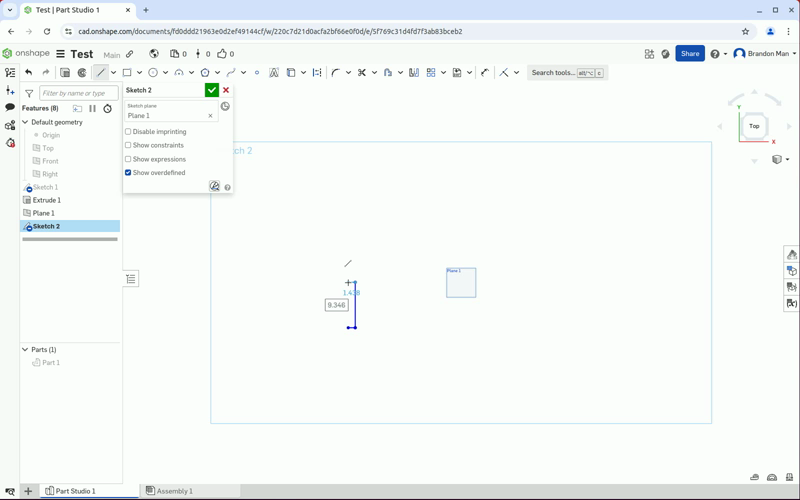
scroll(6)
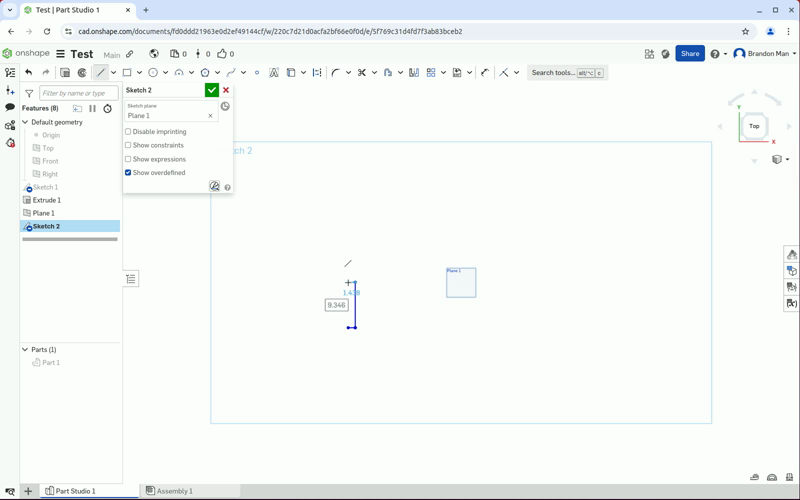
scroll(6)
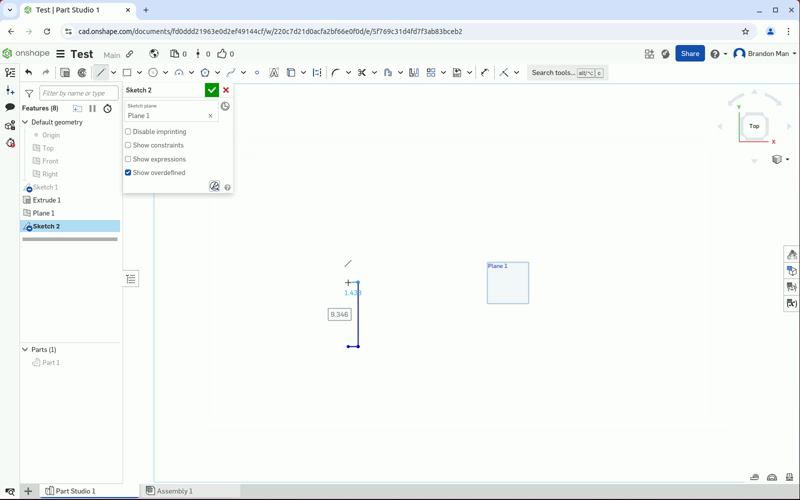
scroll(6)
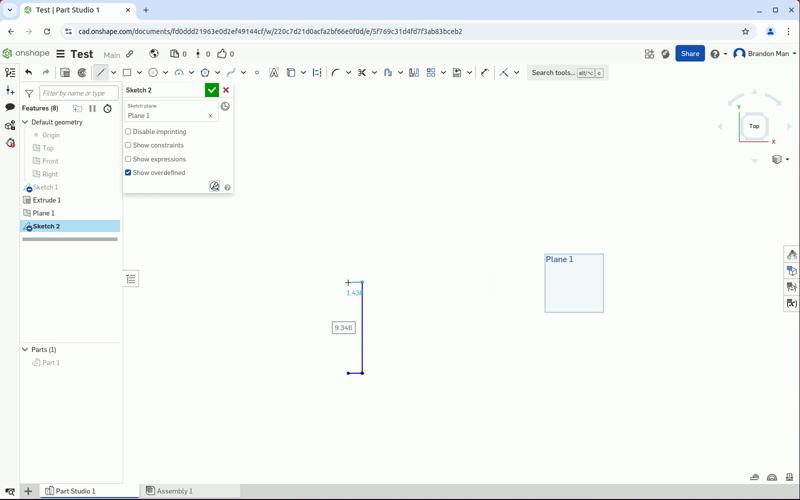
scroll(6)
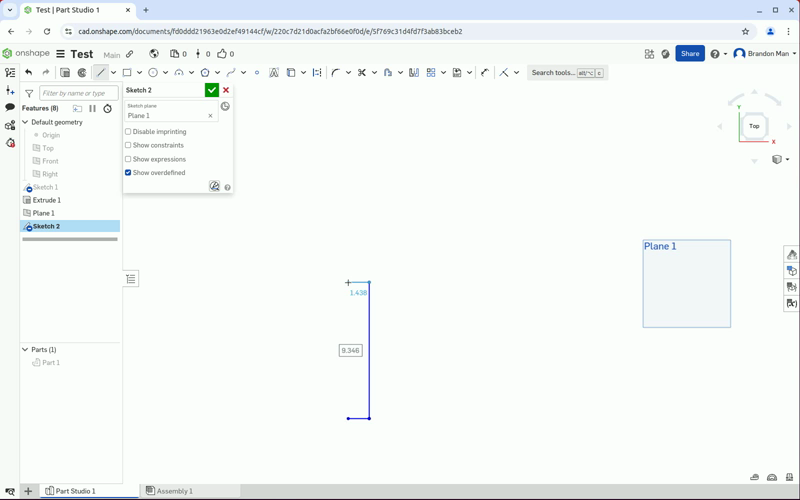
scroll(6)
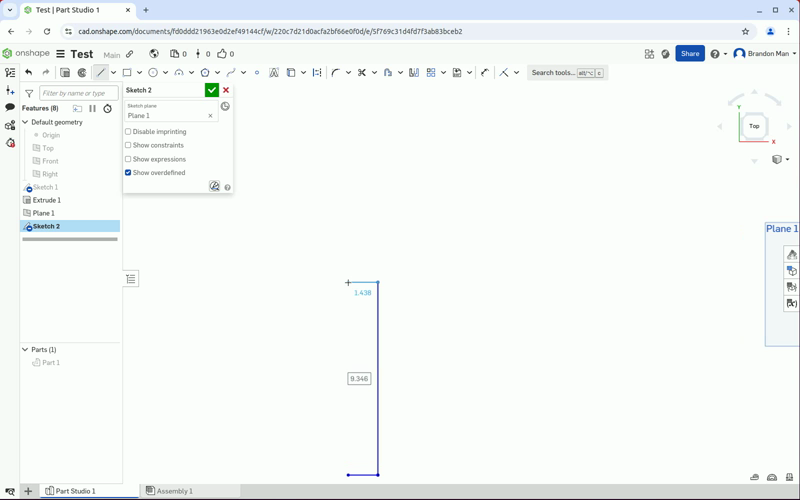
scroll(6)
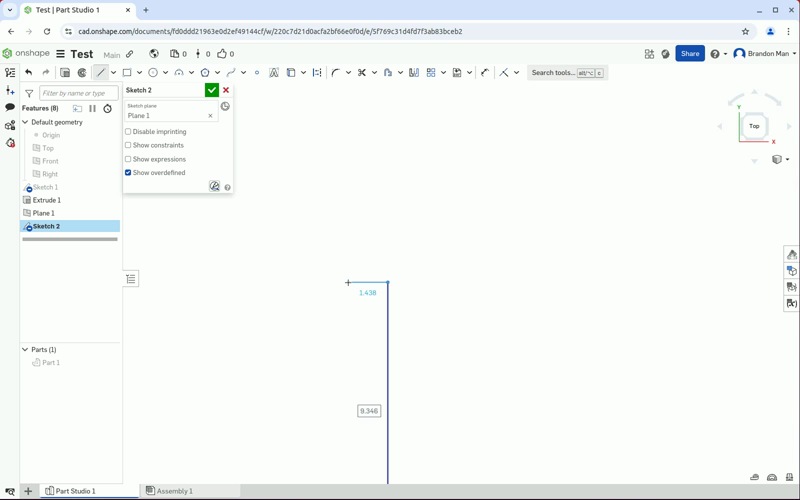
scroll(6)
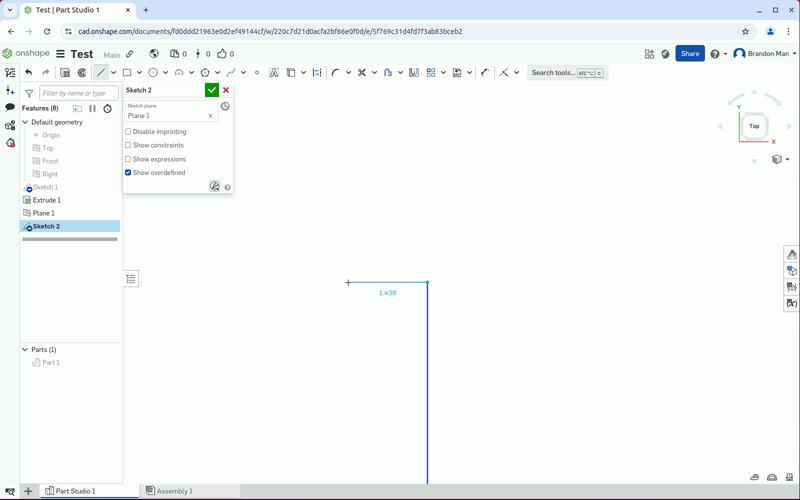
click(348, 282)
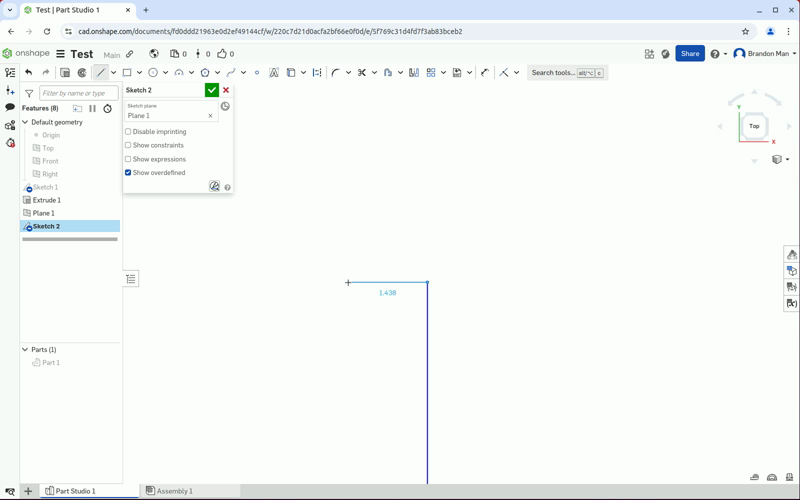
scroll(-6)
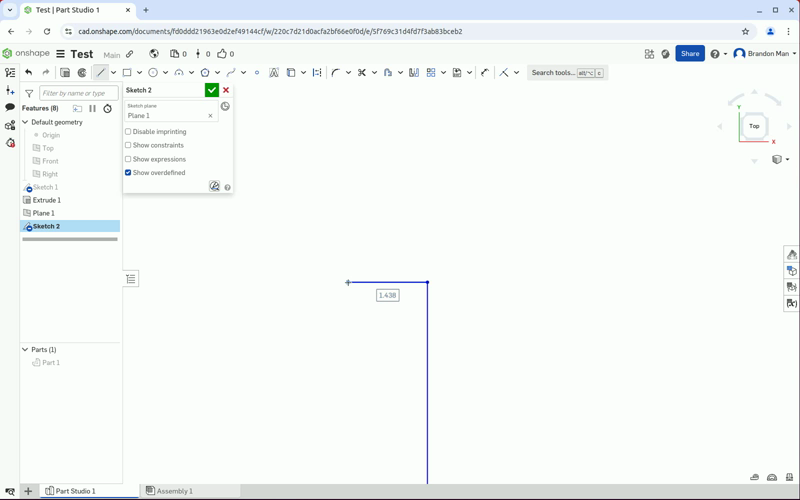
scroll(-6)
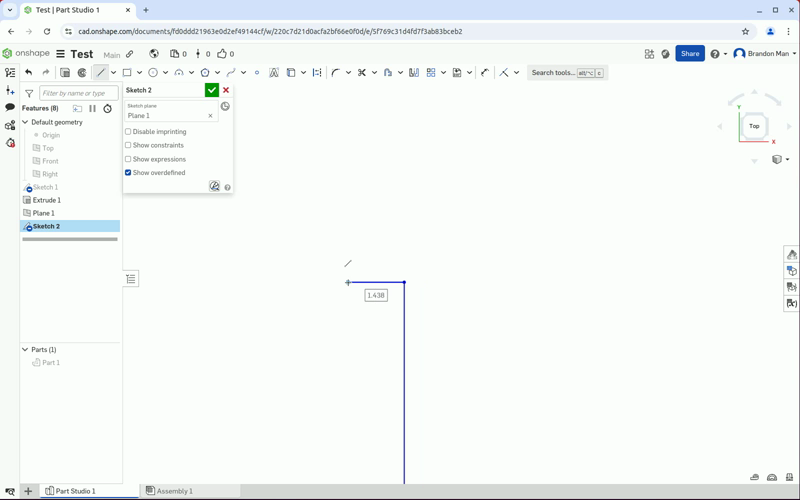
scroll(-6)
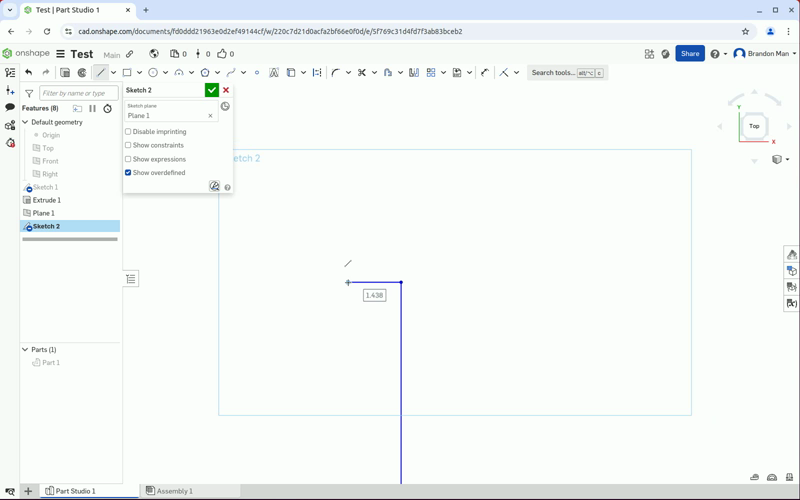
scroll(-6)
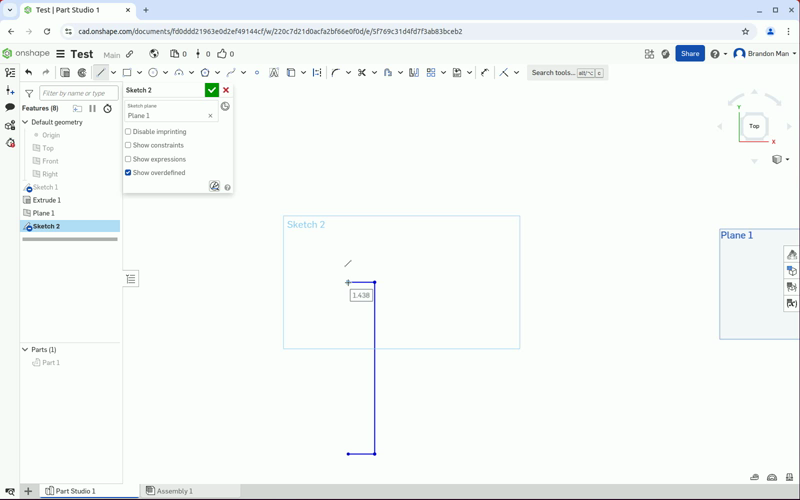
scroll(-6)
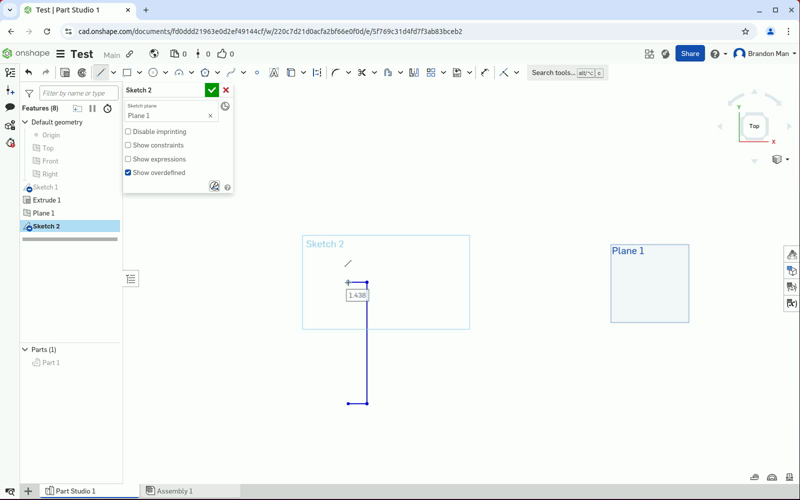
scroll(-6)
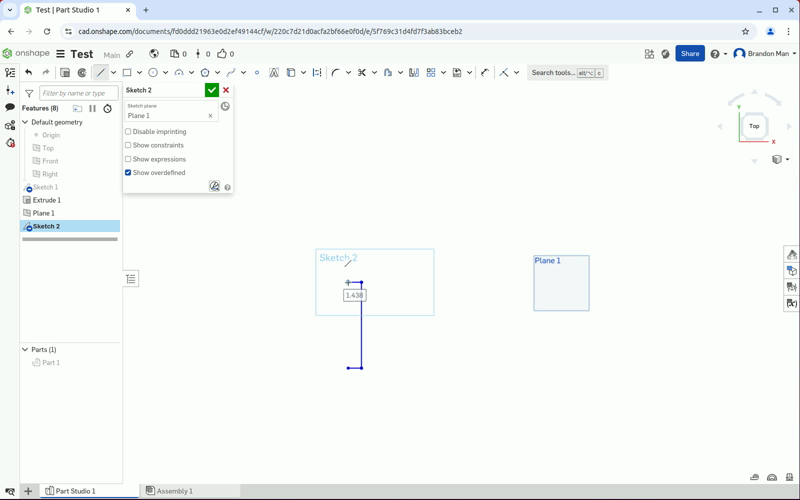
scroll(-6)
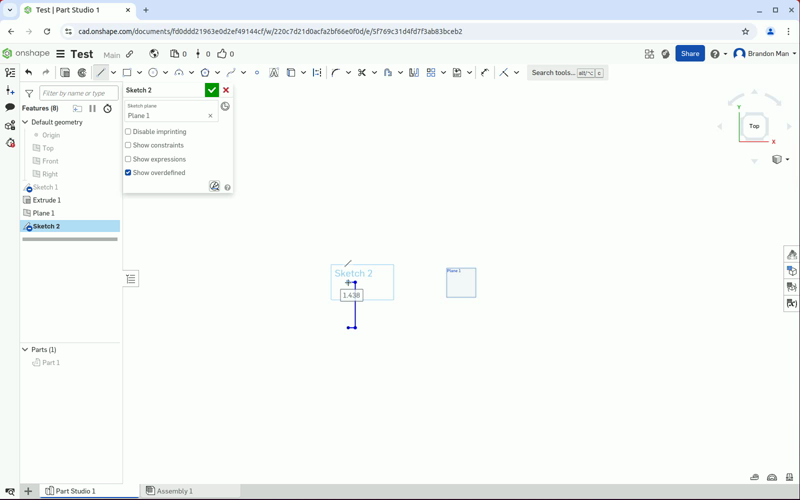
key_up(shift)
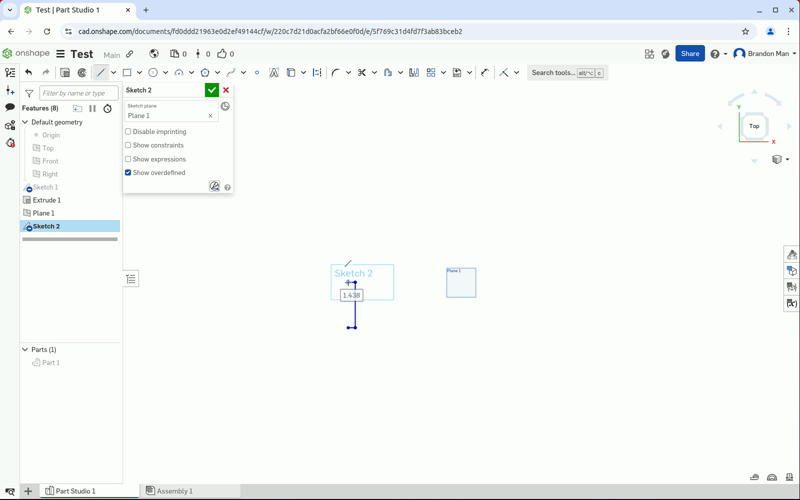
mouse_move(378, 282)
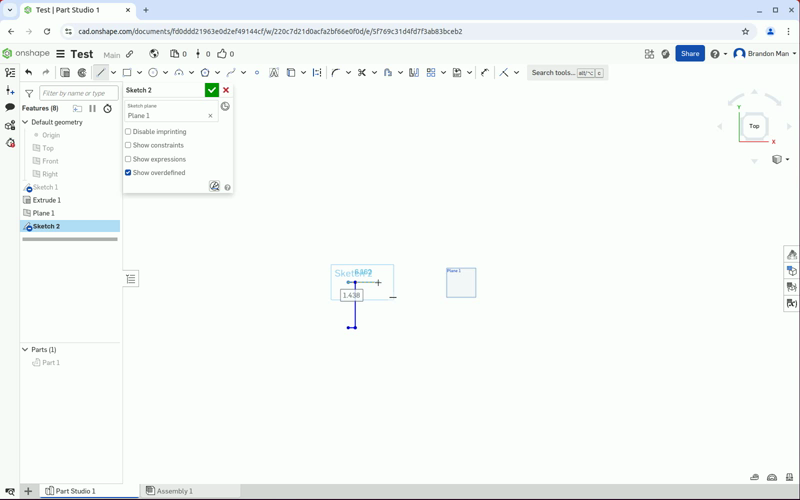
key_down(shift)
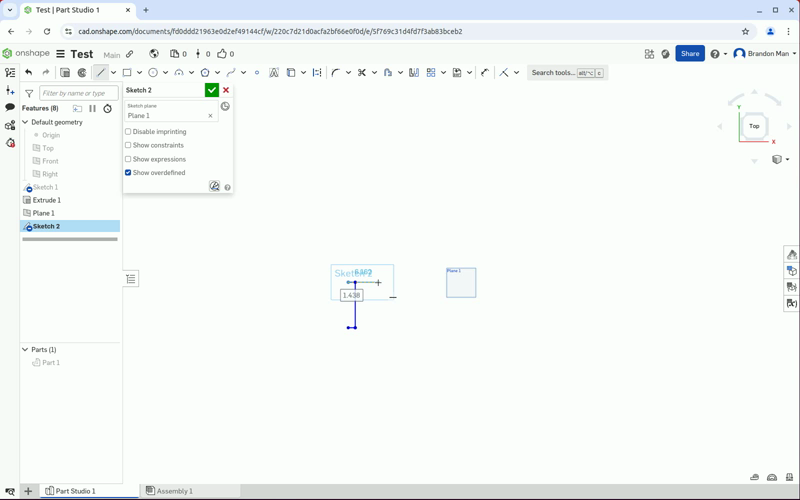
mouse_move(348, 327)
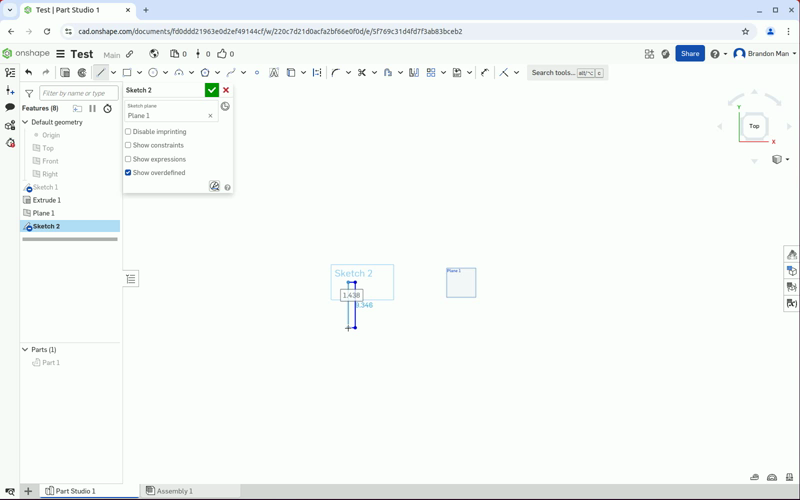
key_up(shift)
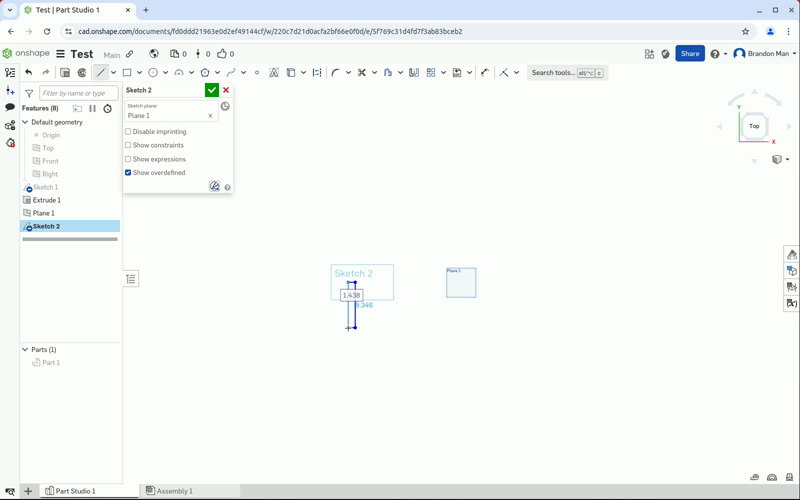
click(348, 327)
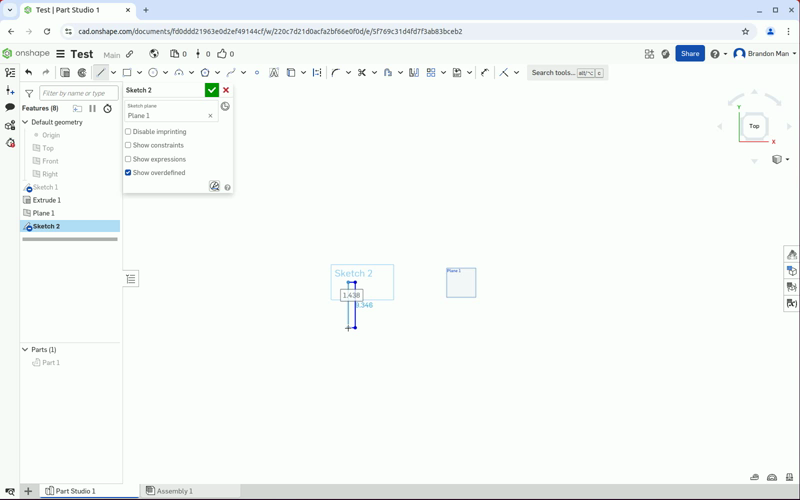
key(esc)
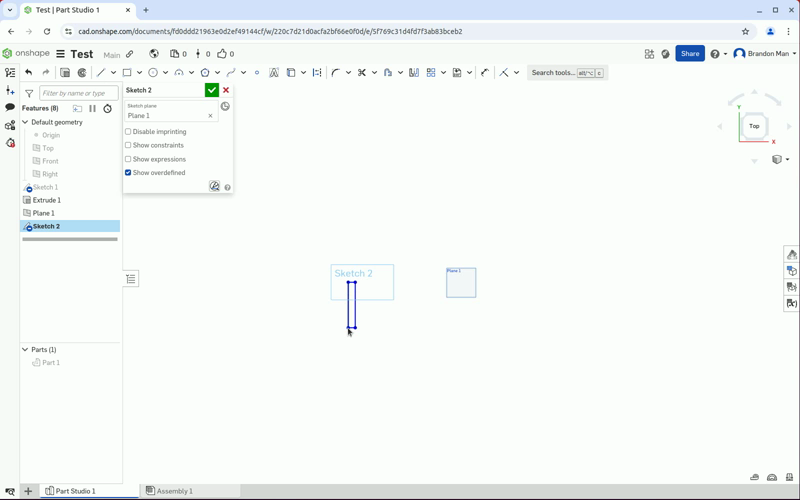
mouse_move(354, 317)
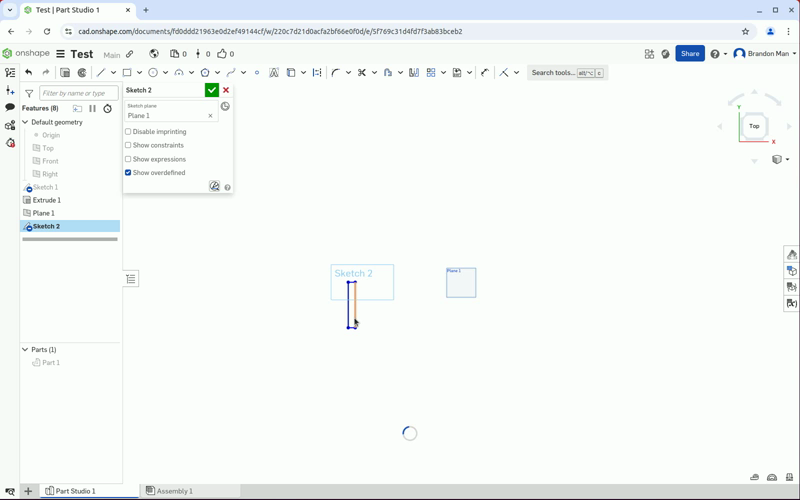
scroll(6)
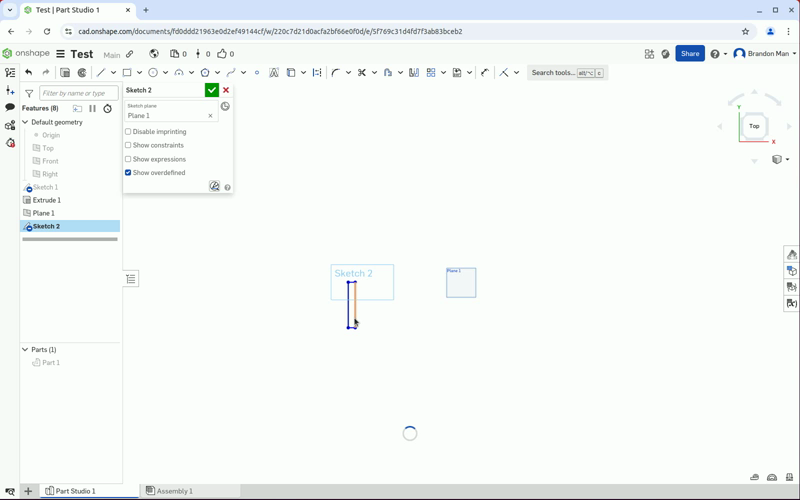
scroll(6)
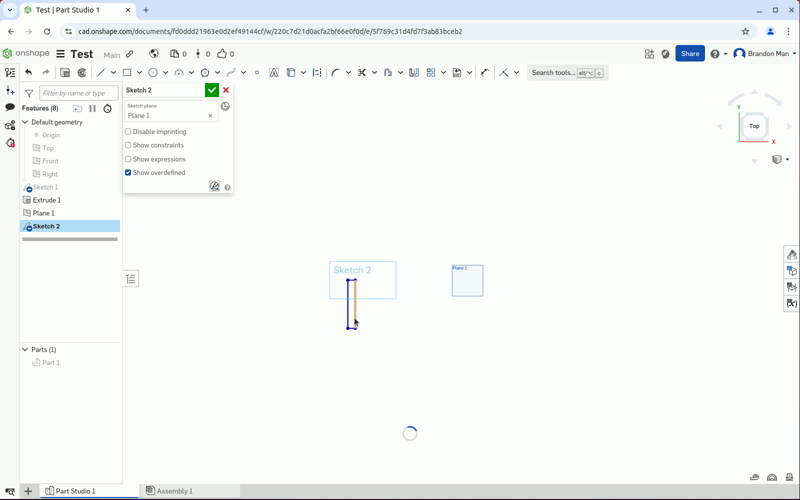
scroll(6)
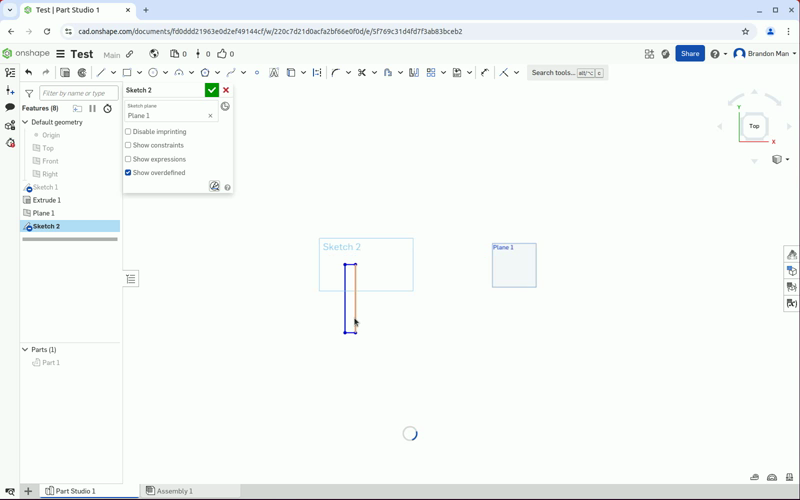
scroll(6)
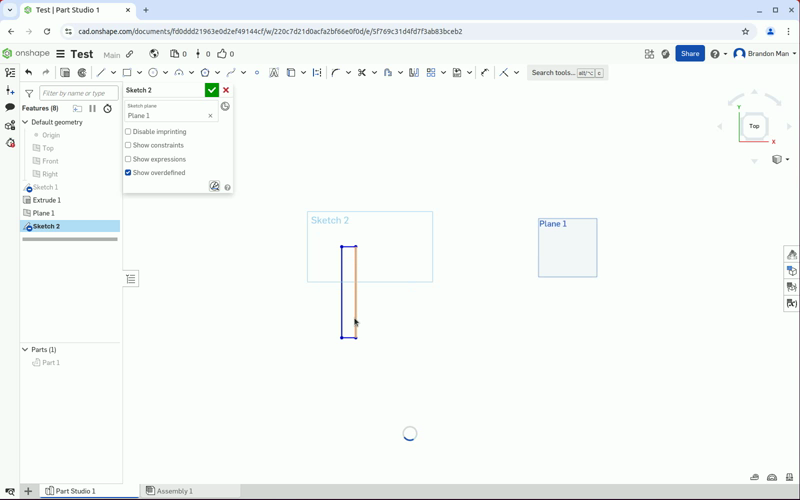
scroll(6)
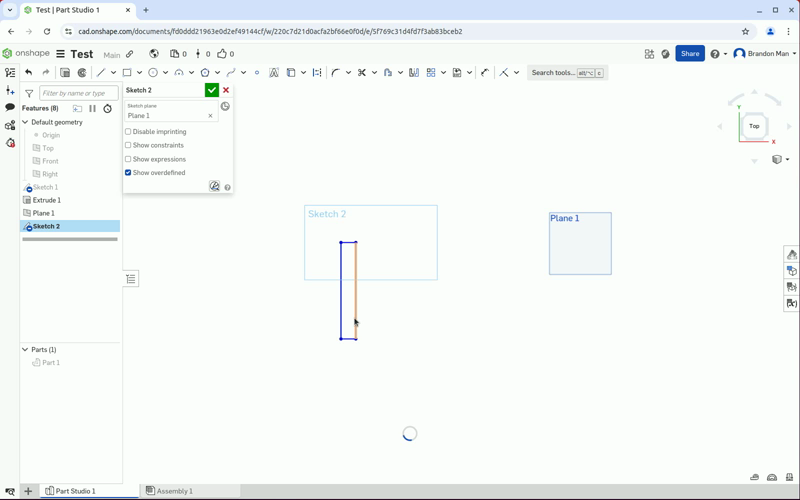
scroll(6)
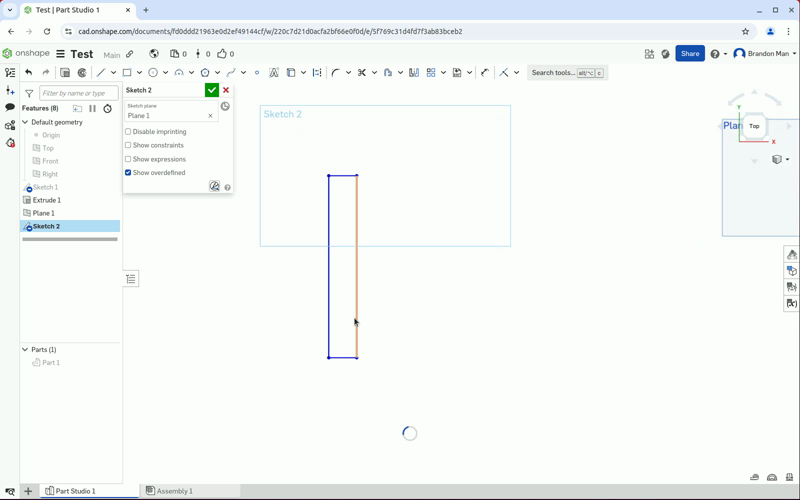
scroll(6)
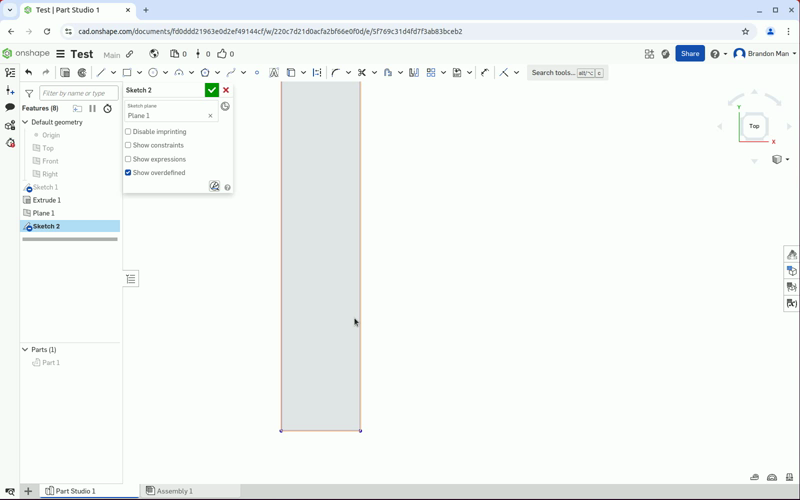
click(354, 317)
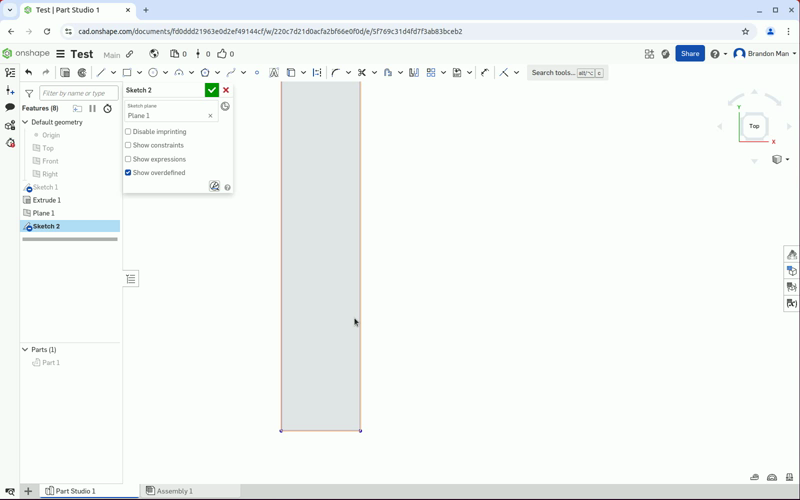
scroll(-6)
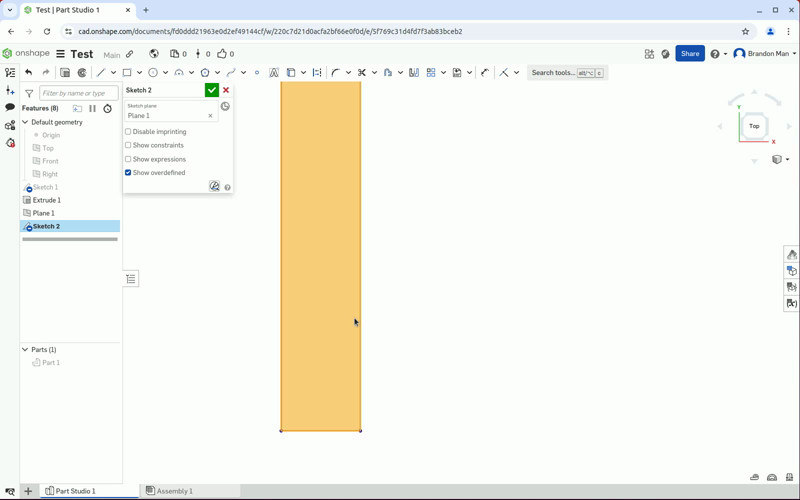
scroll(-6)
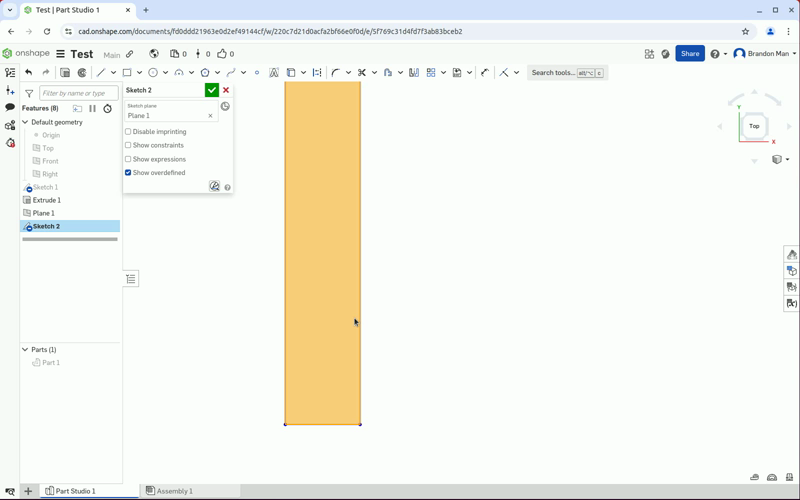
scroll(-6)
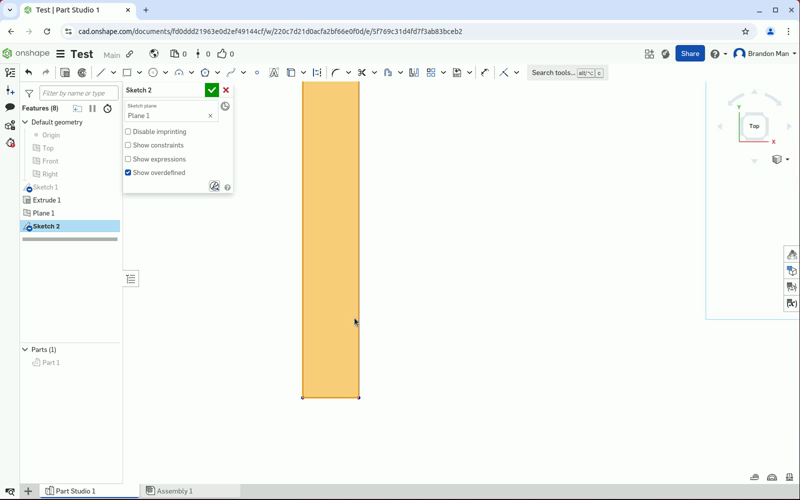
scroll(-6)
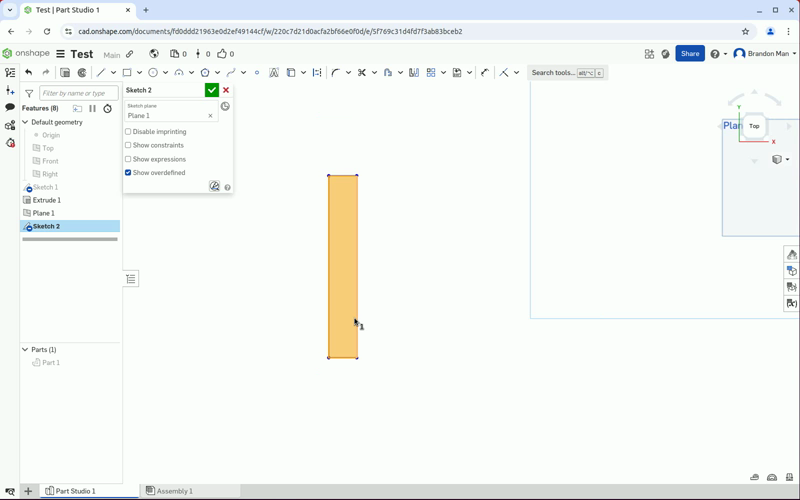
scroll(-6)
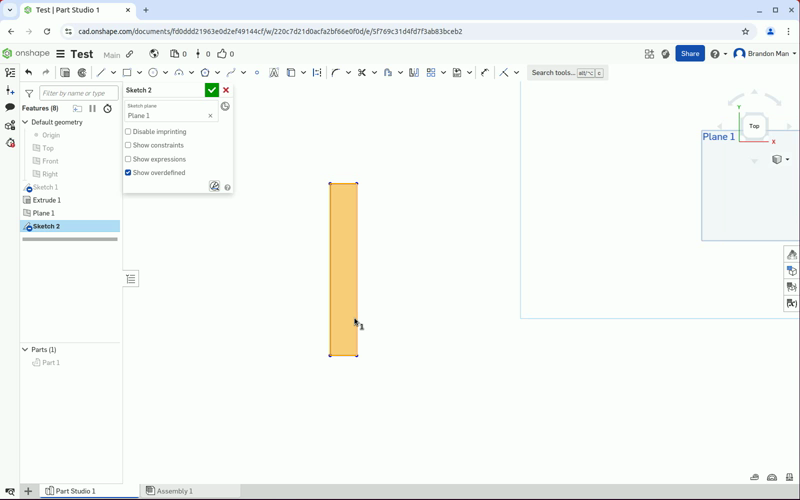
scroll(-6)
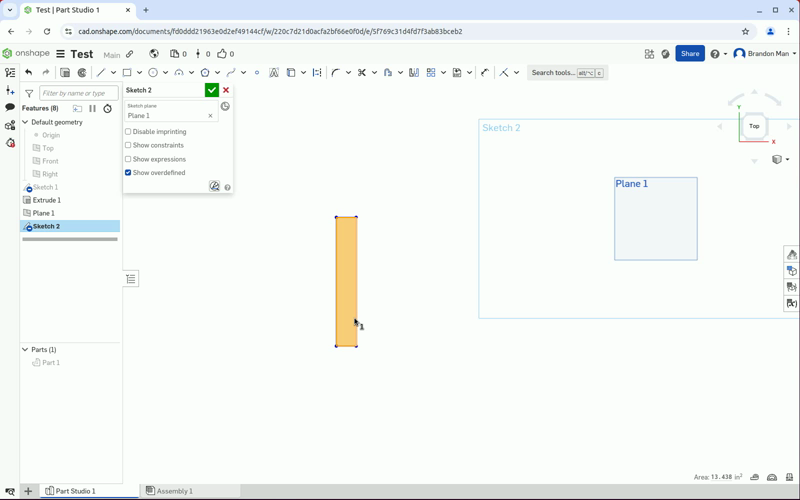
scroll(-6)
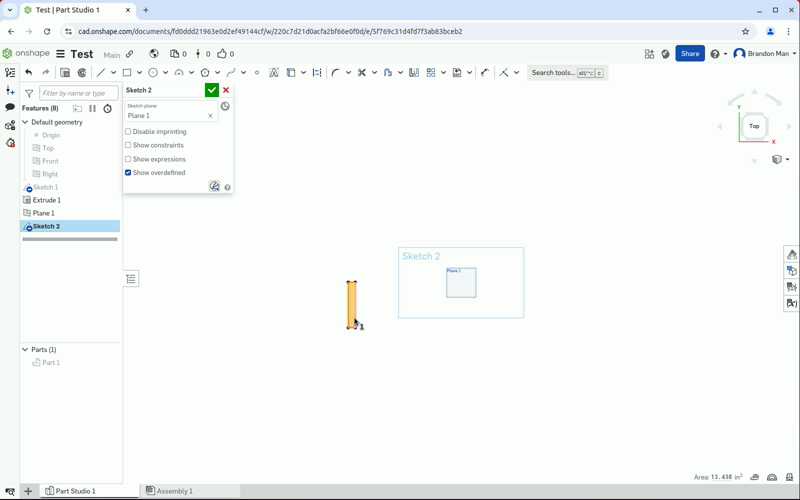
mouse_move(73, 352)
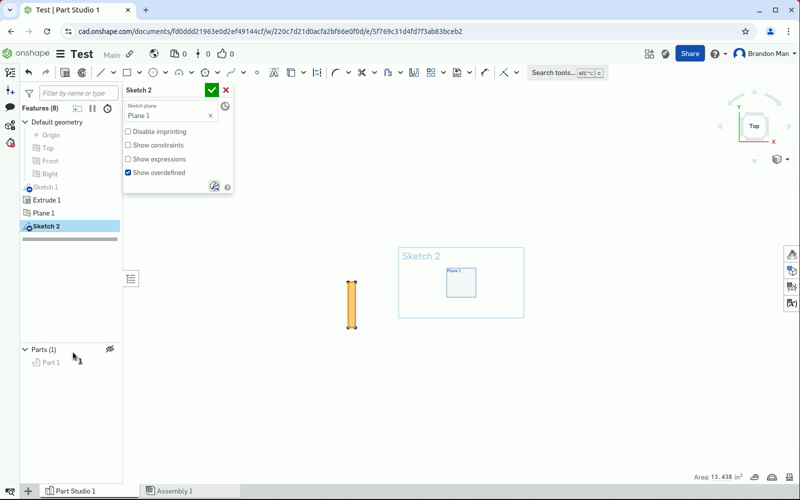
key(shift+y)
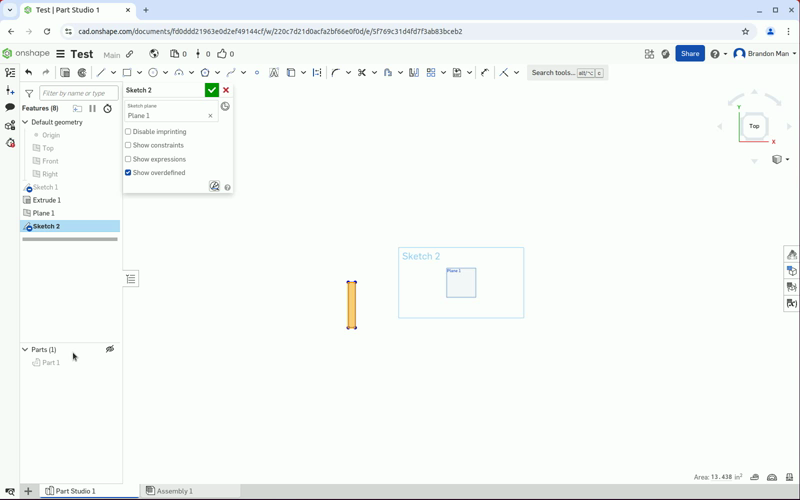
key(shift+e)
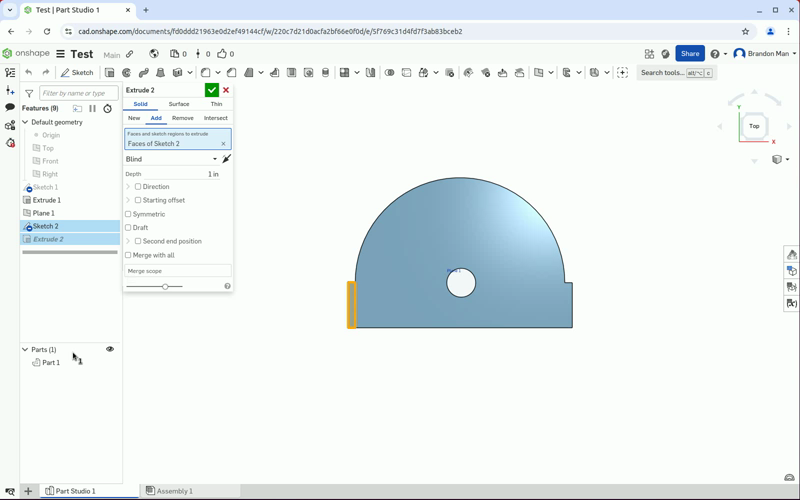
mouse_move(143, 106)
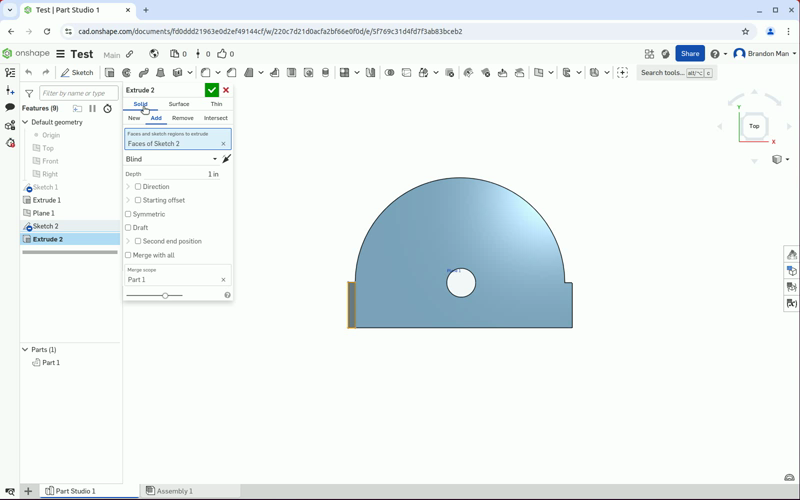
click(143, 106)
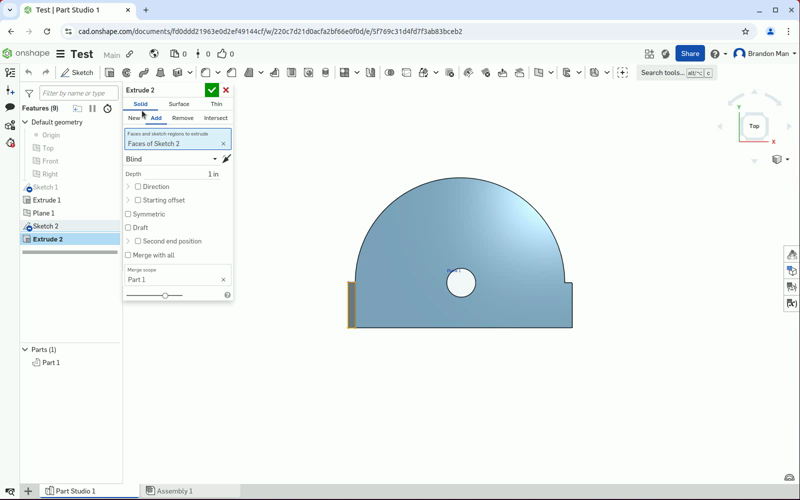
mouse_move(137, 120)
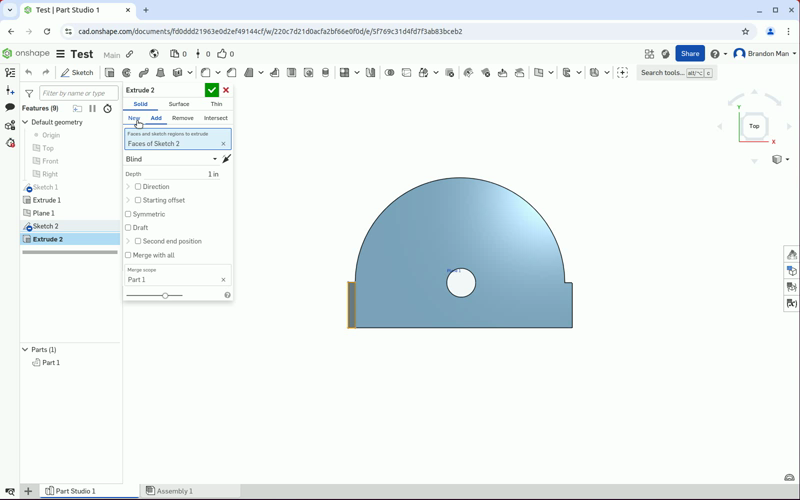
click(137, 120)
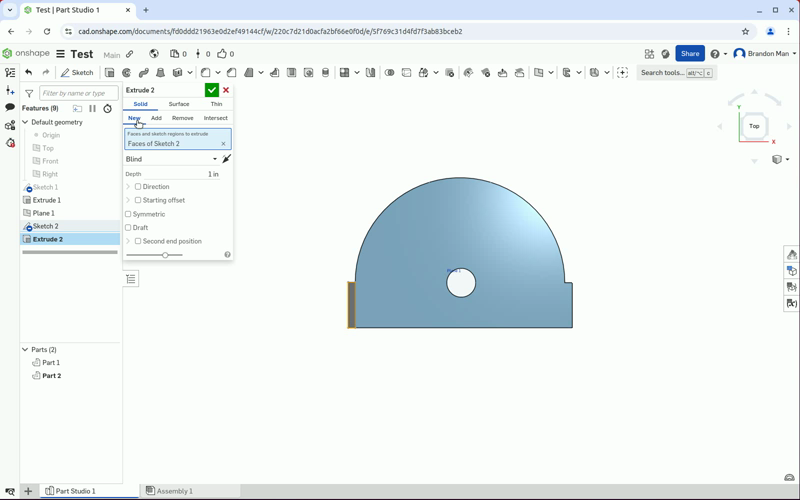
key(tab, 4)
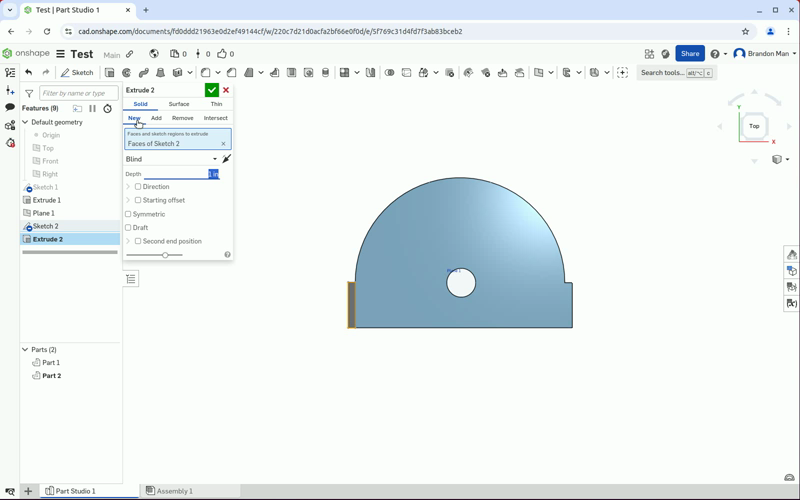
text(6.258)
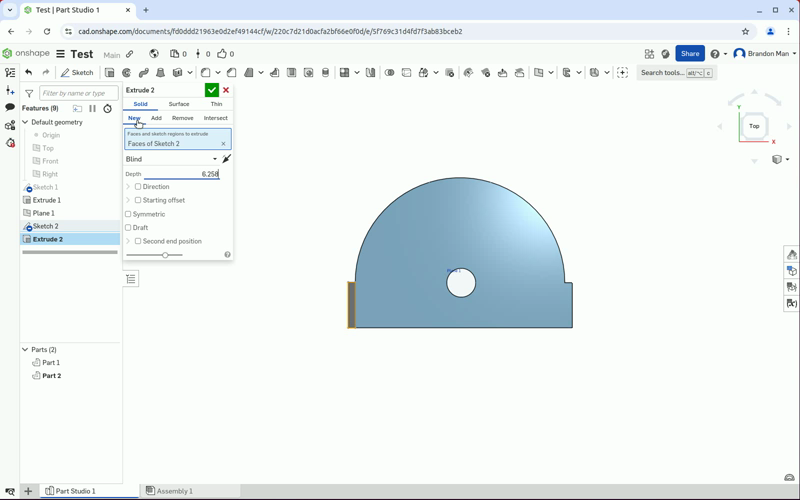
key(enter)
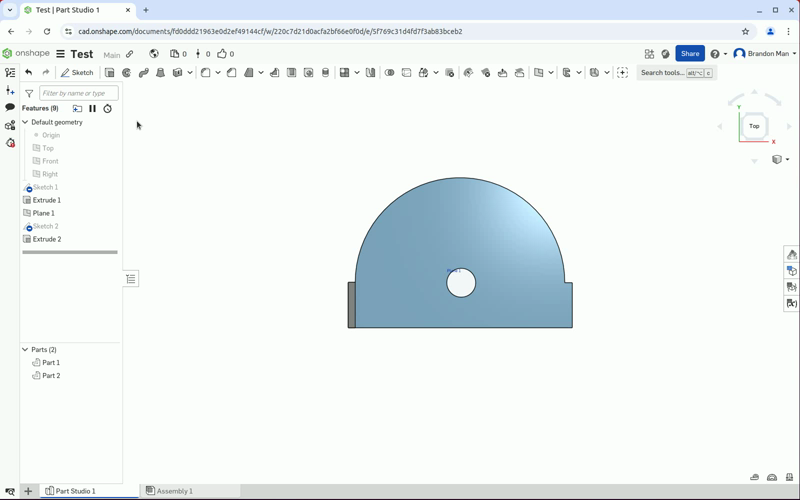
key(shift+h)
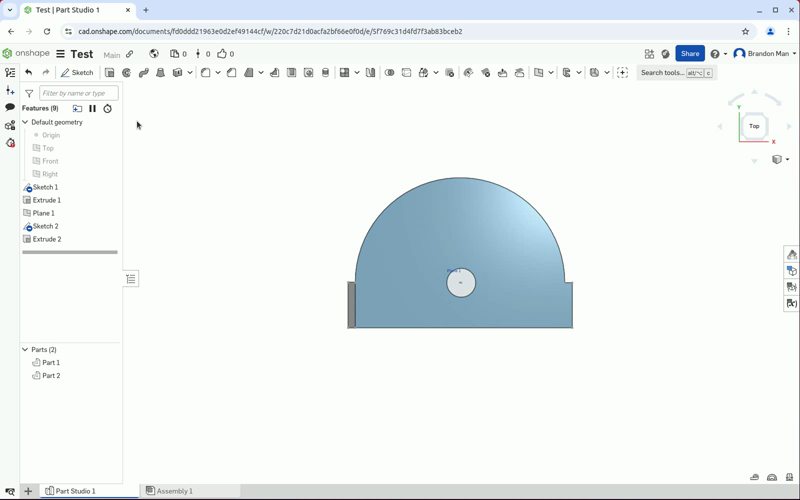
key(shift+h)
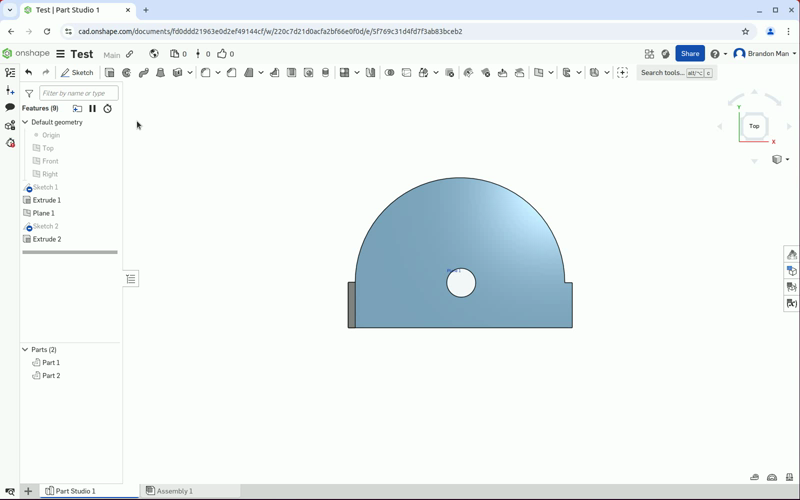
mouse_move(73, 189)
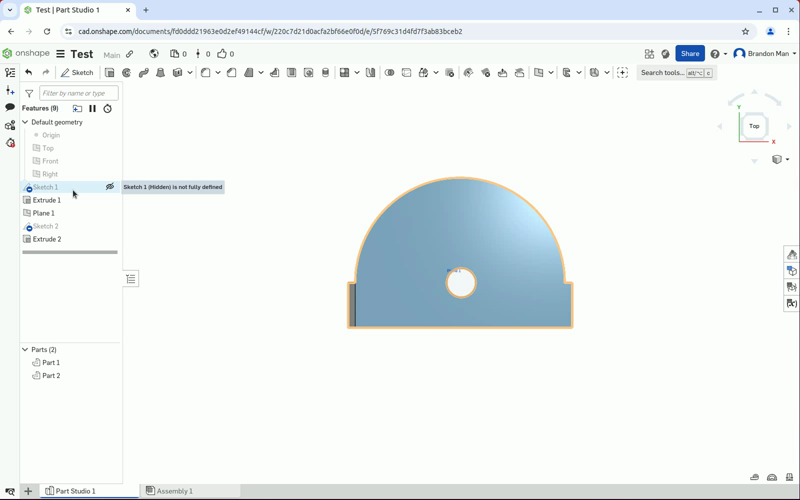
click(73, 189)
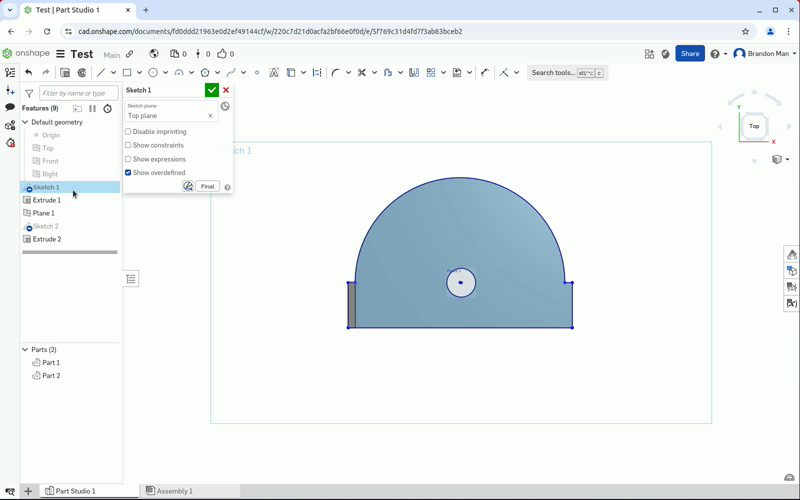
mouse_move(229, 92)
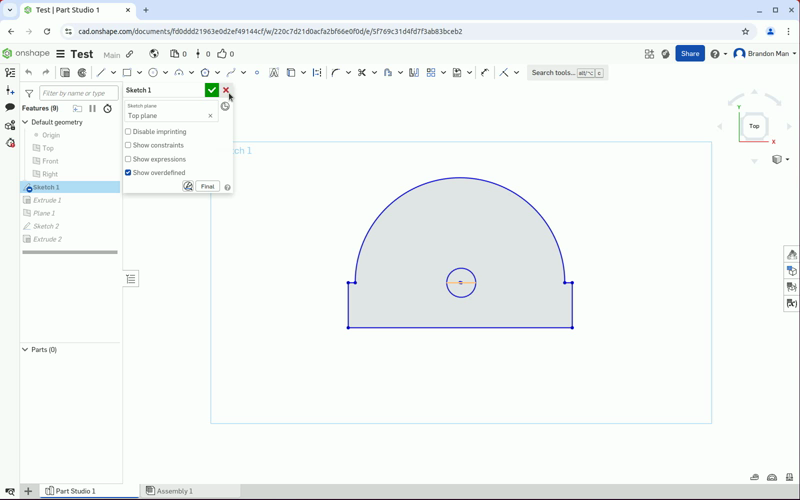
click(229, 92)
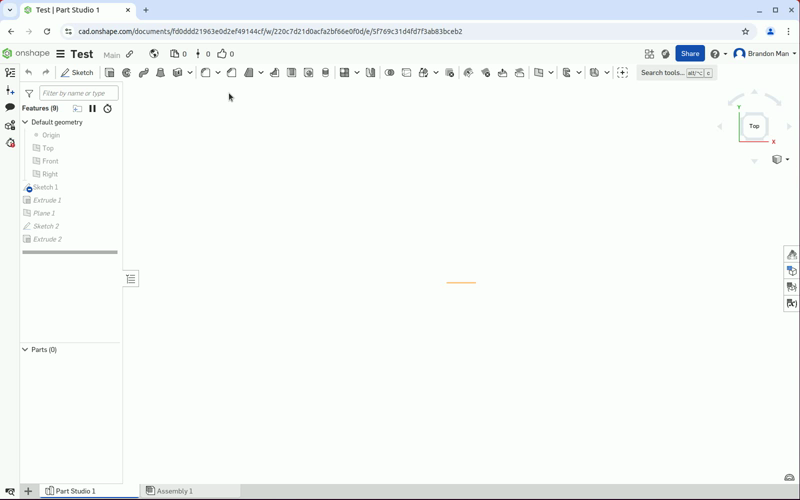
key(shift+s)
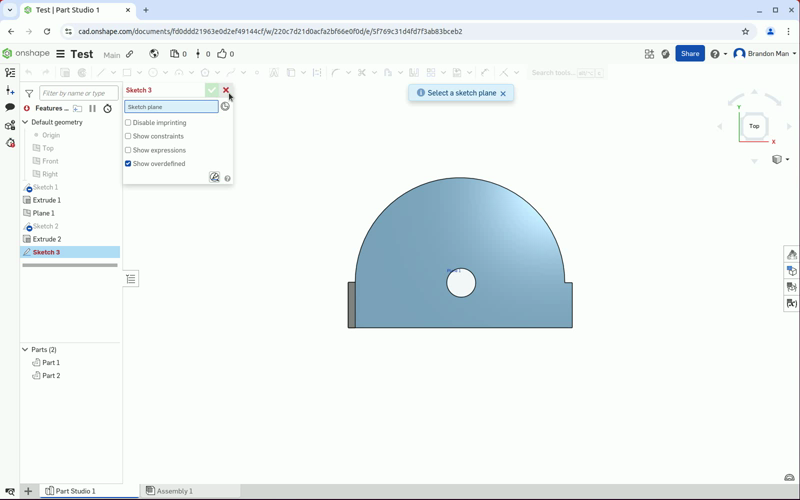
mouse_move(73, 215)
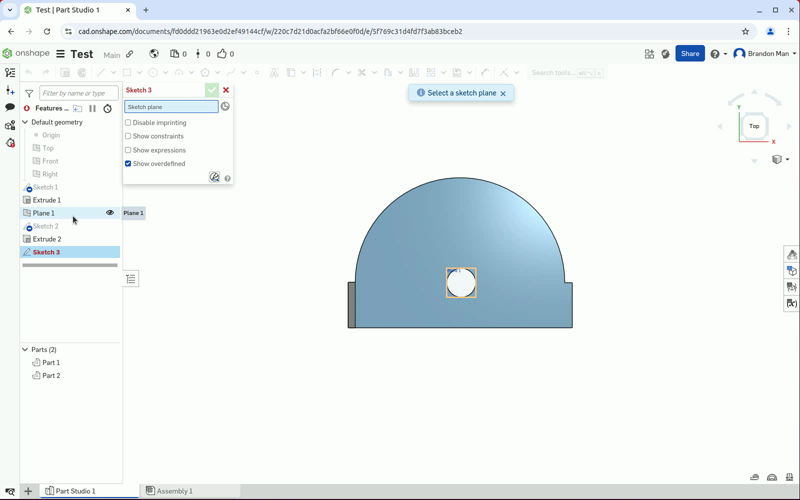
click(73, 215)
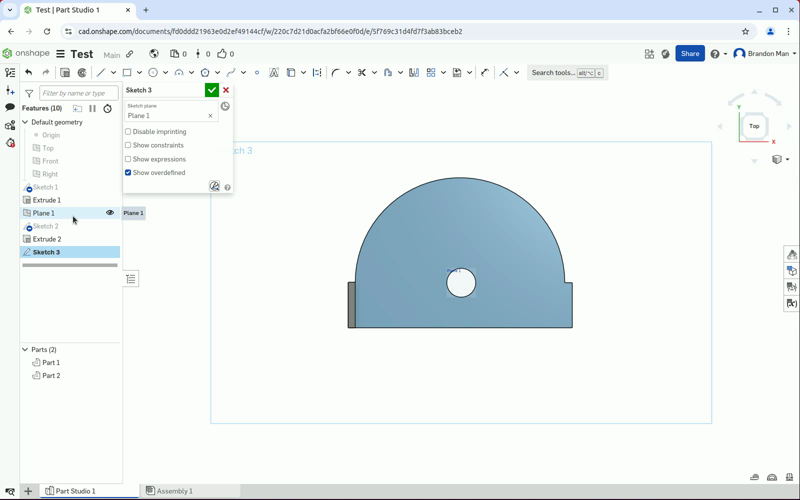
mouse_move(73, 352)
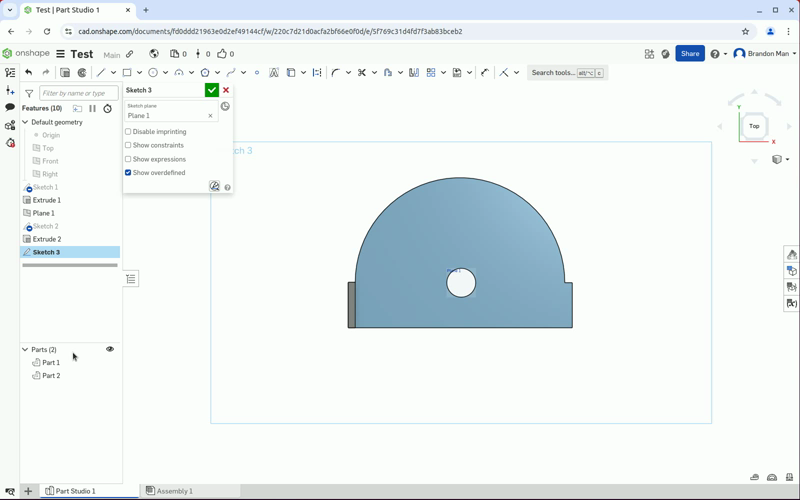
key(y)
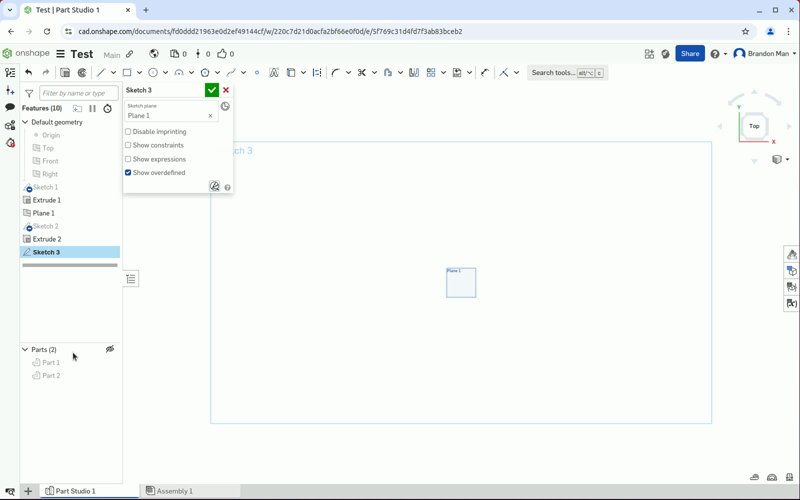
key(l)
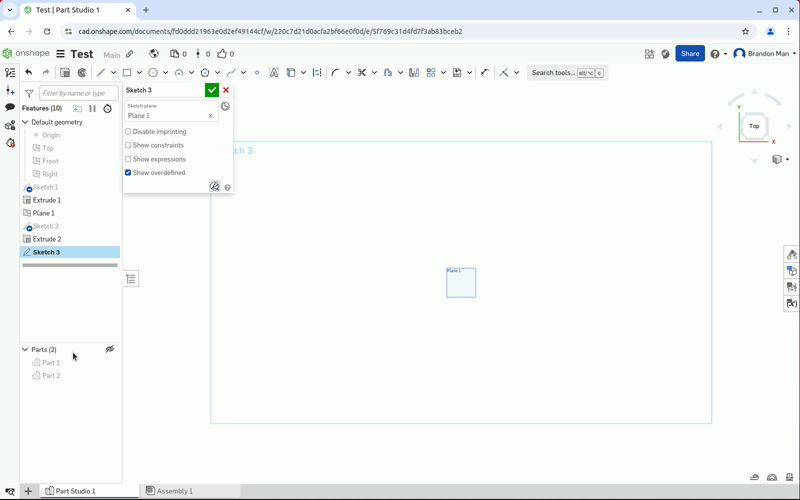
key_down(shift)
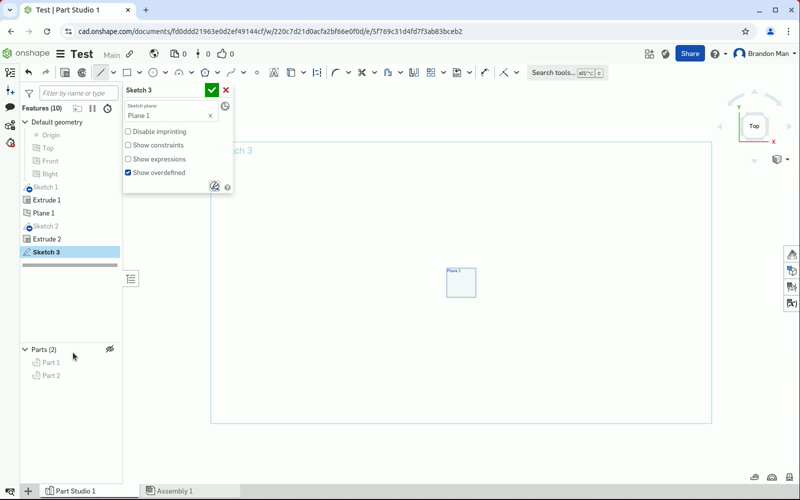
mouse_move(566, 327)
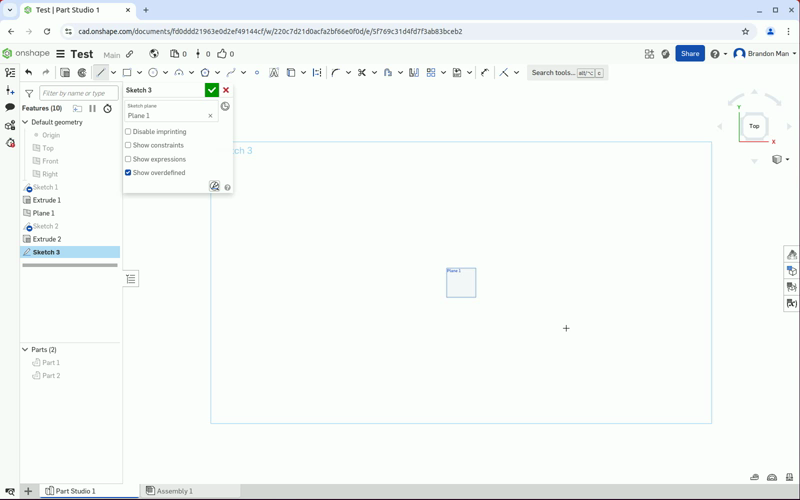
click(566, 327)
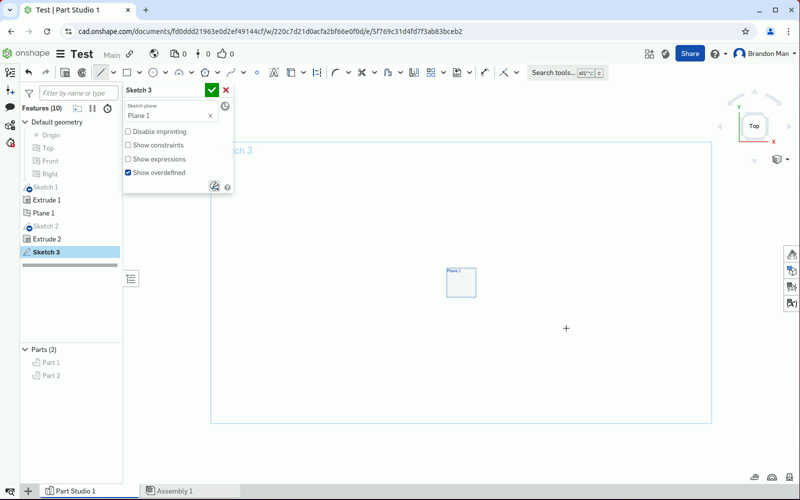
key_up(shift)
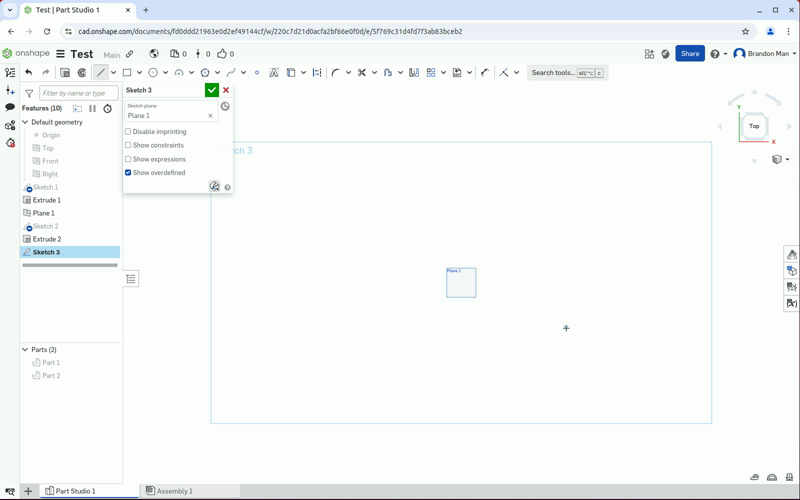
key_down(shift)
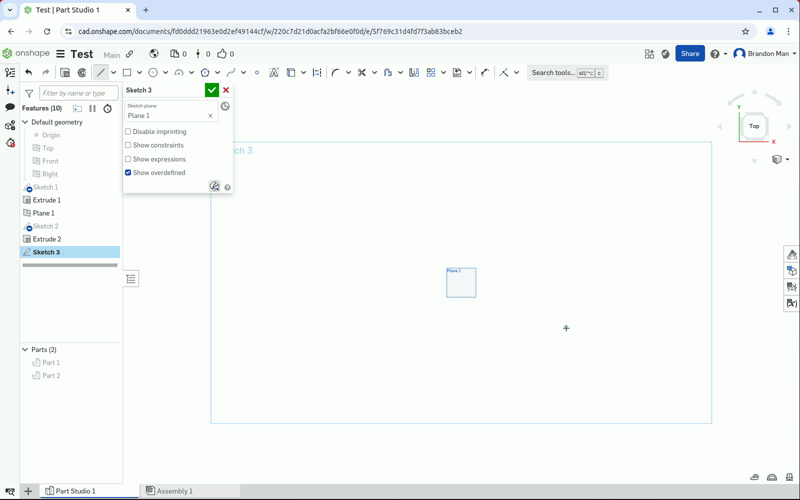
mouse_move(589, 327)
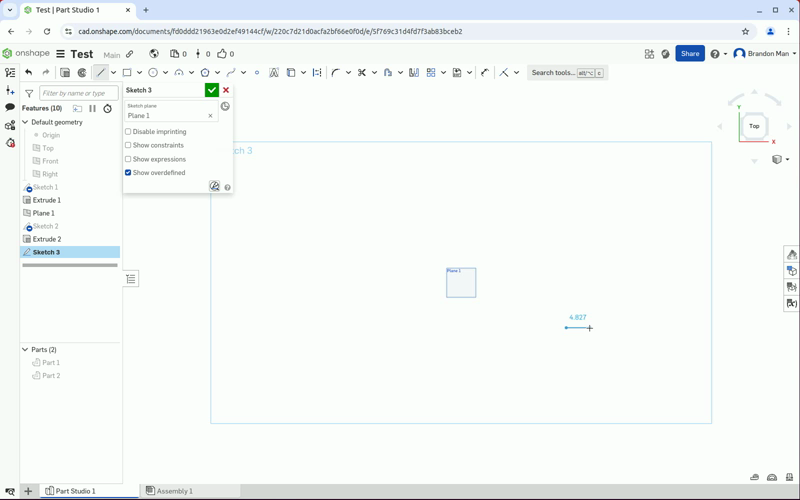
mouse_move(573, 327)
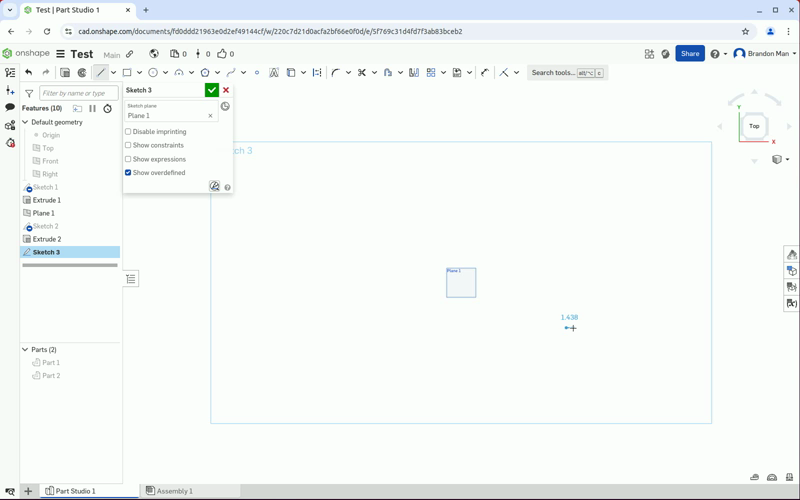
scroll(6)
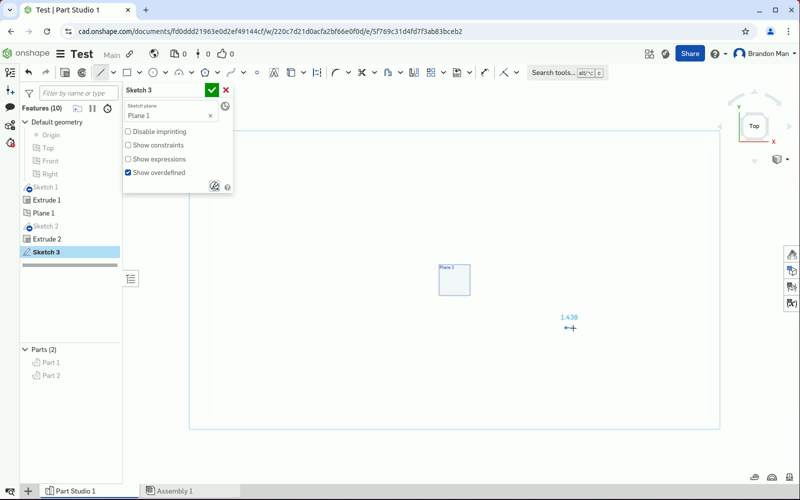
scroll(6)
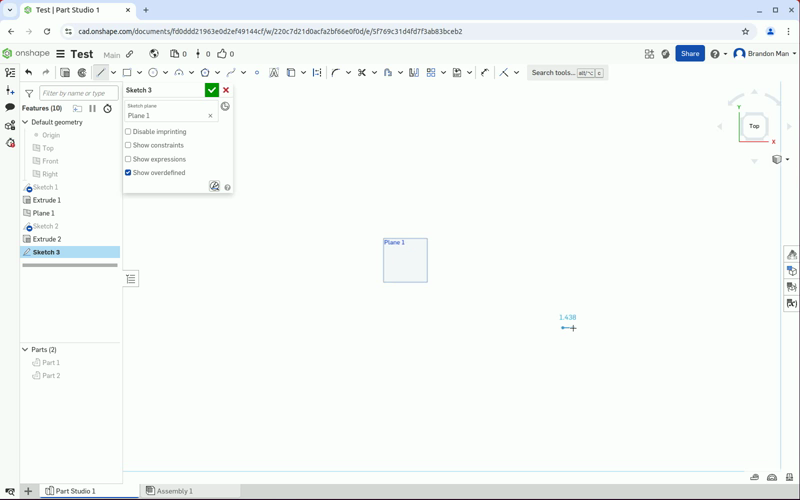
scroll(6)
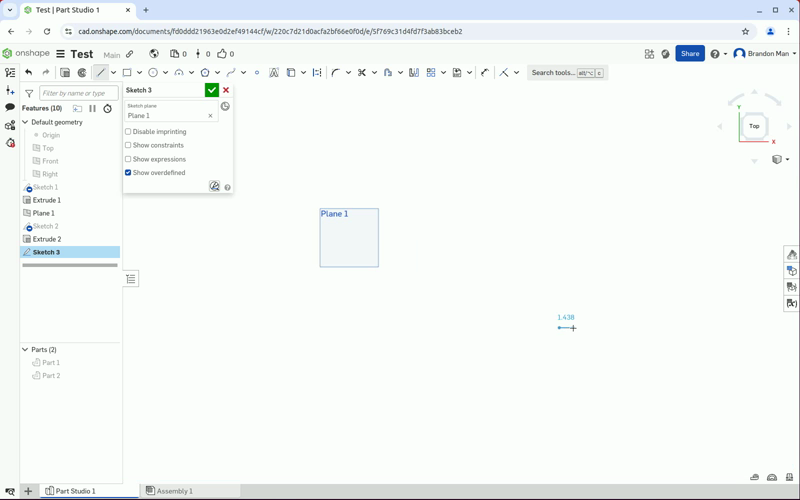
scroll(6)
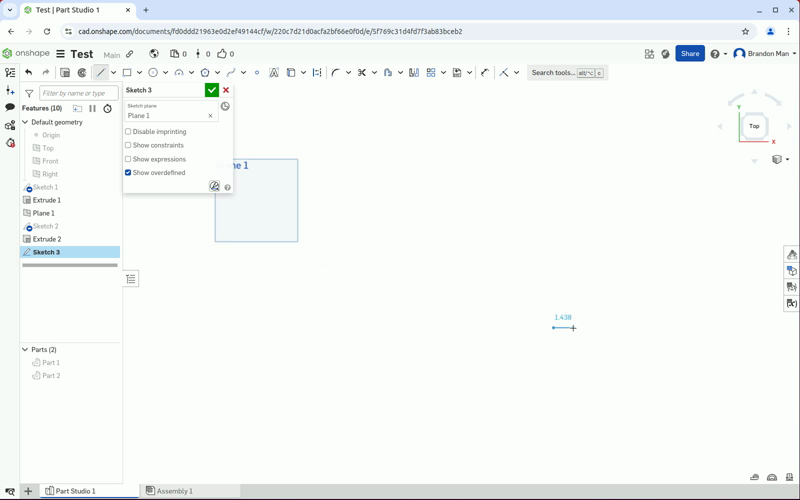
scroll(6)
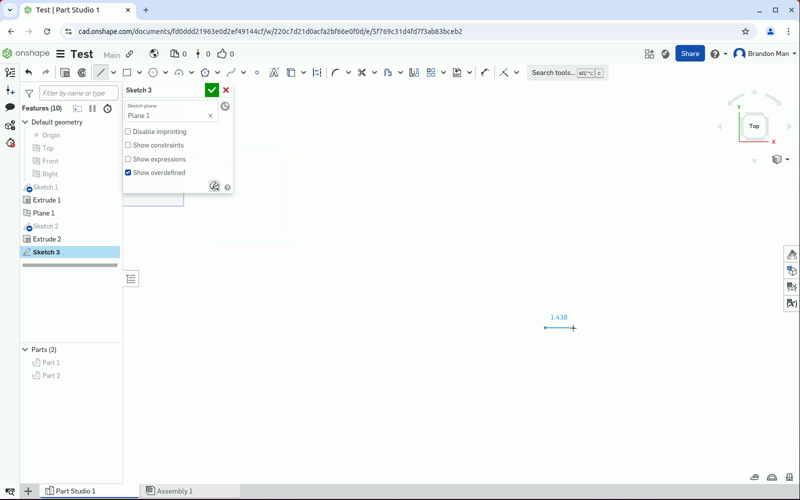
scroll(6)
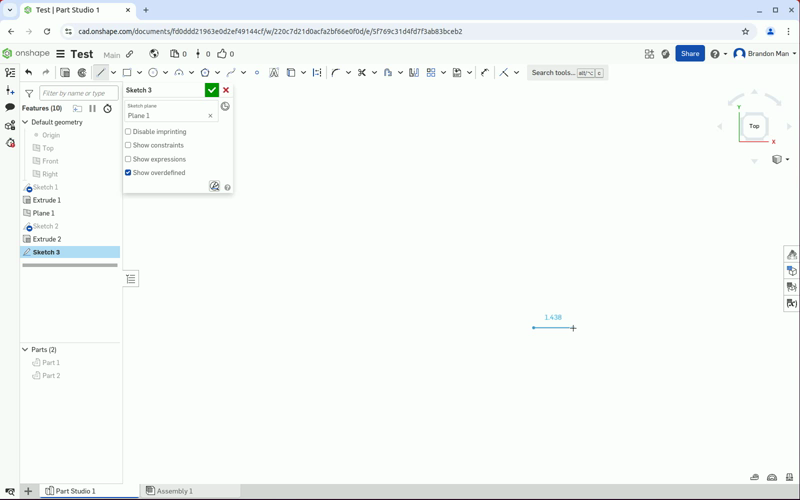
scroll(6)
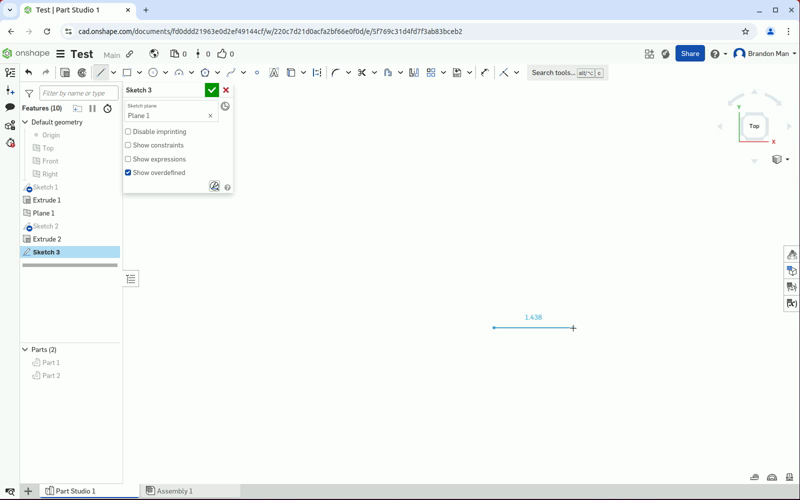
click(573, 327)
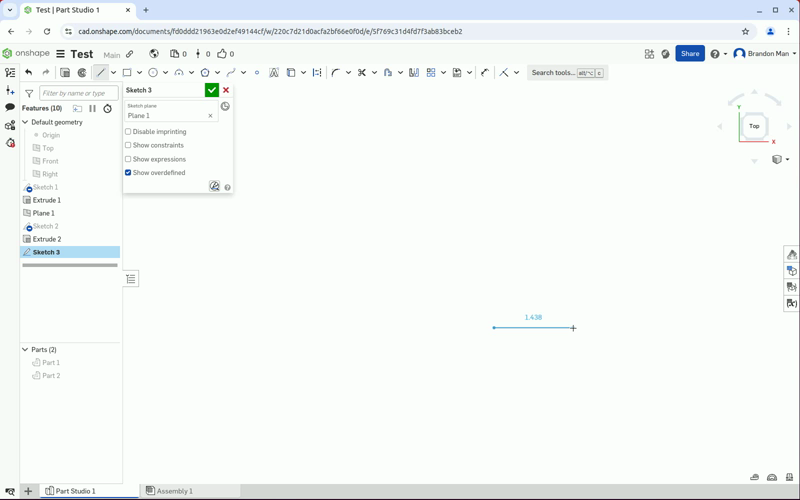
scroll(-6)
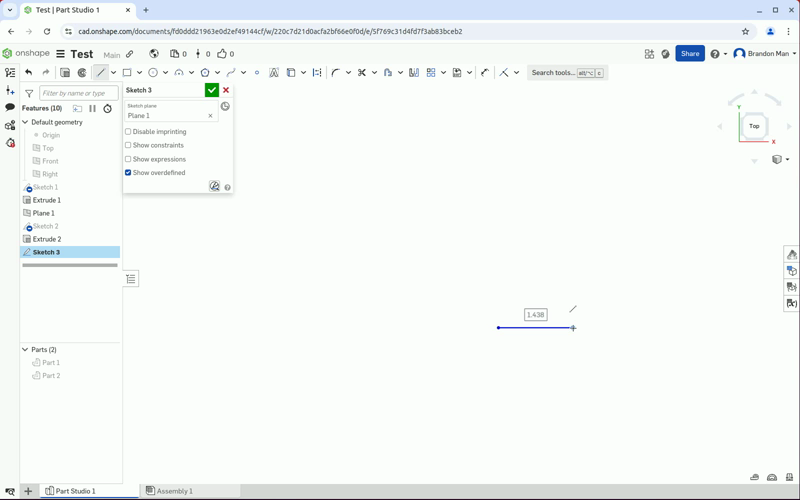
scroll(-6)
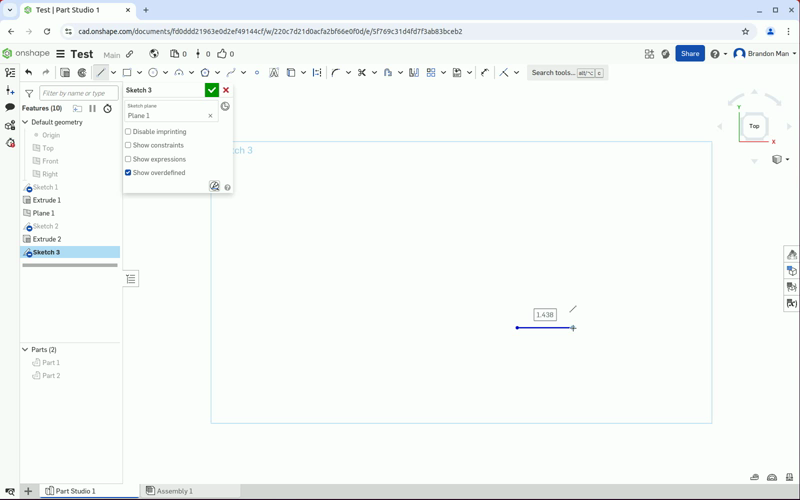
scroll(-6)
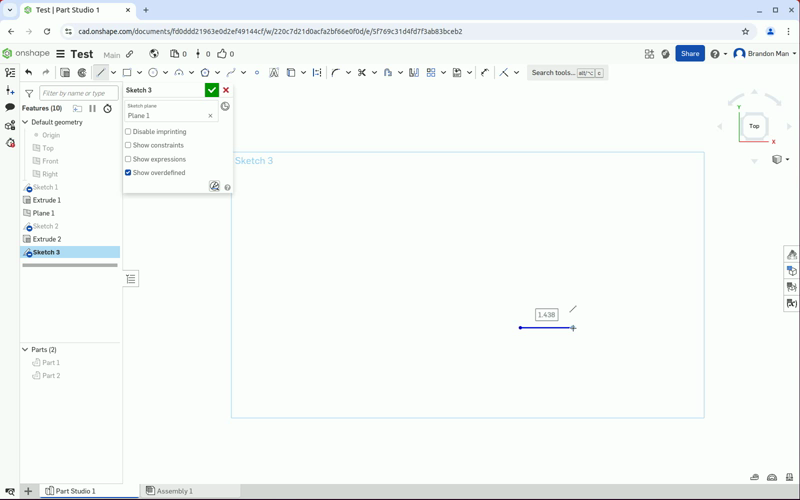
scroll(-6)
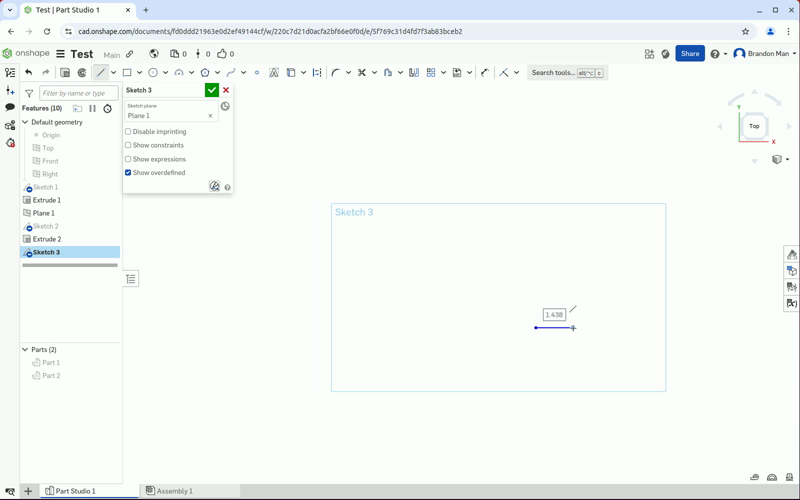
scroll(-6)
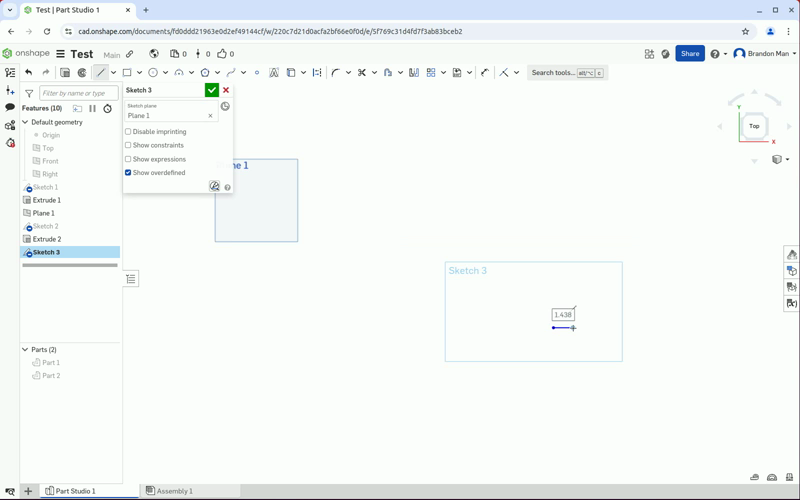
scroll(-6)
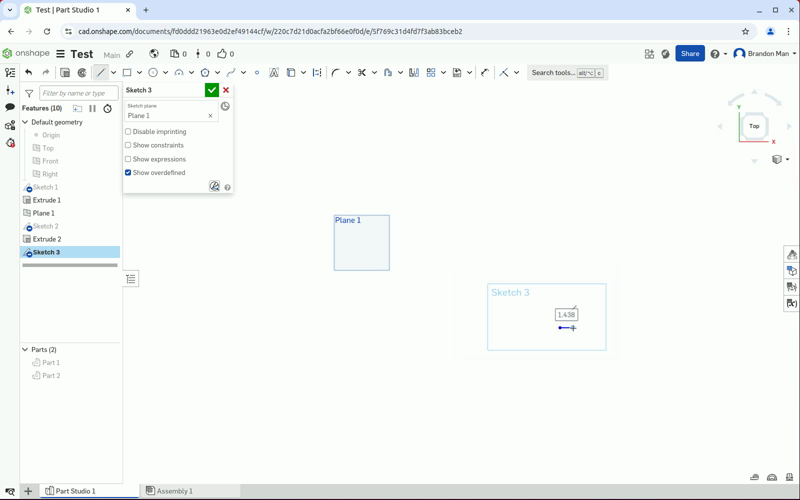
scroll(-6)
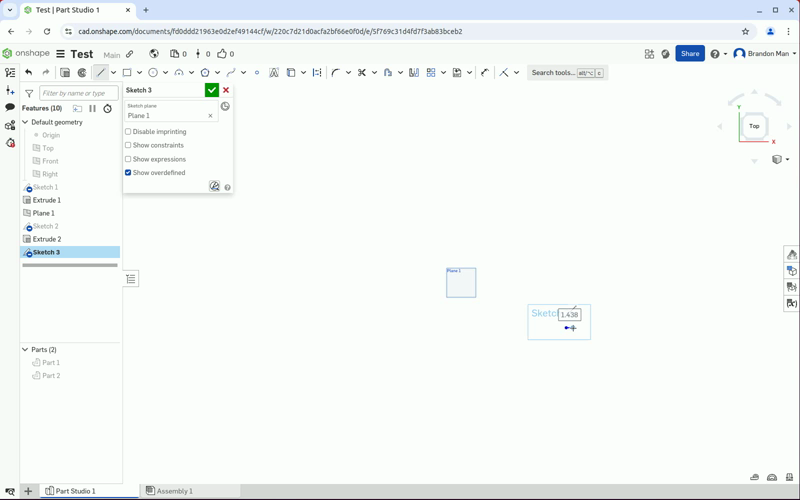
key_up(shift)
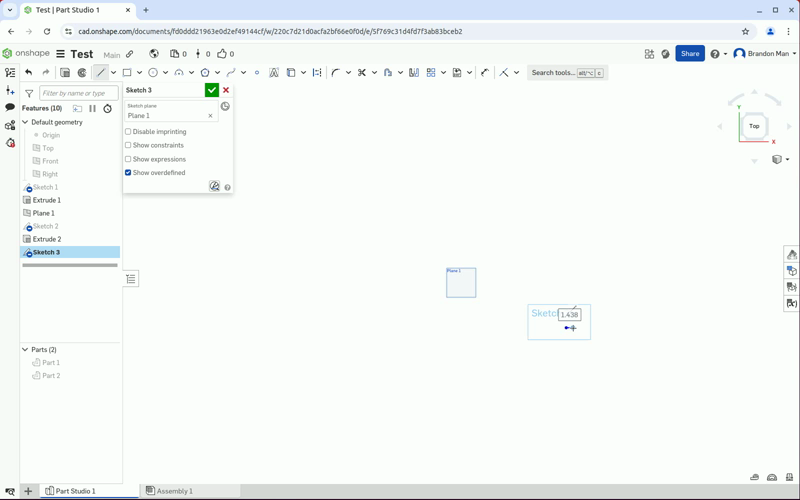
key_down(shift)
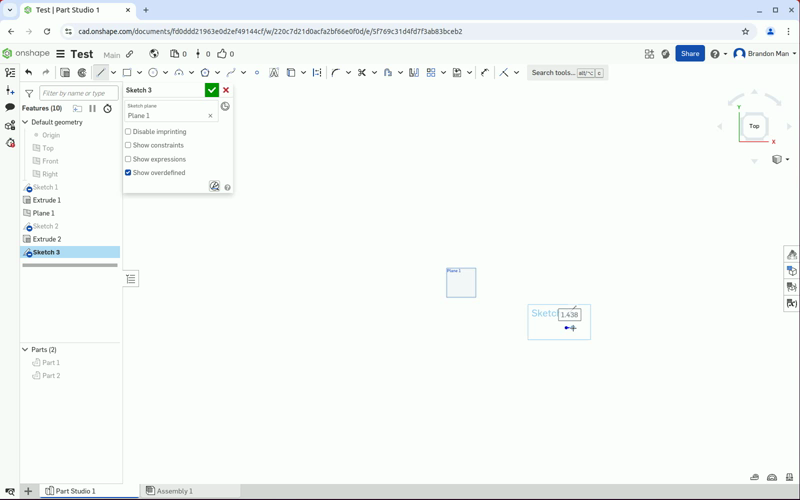
mouse_move(589, 327)
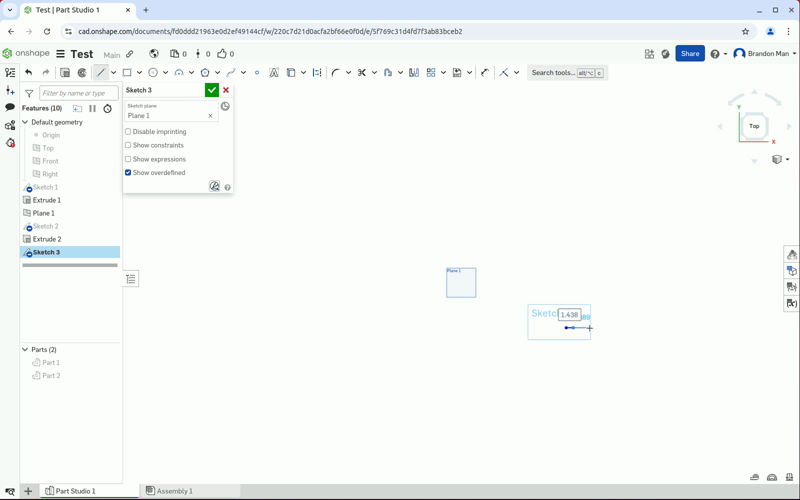
mouse_move(573, 282)
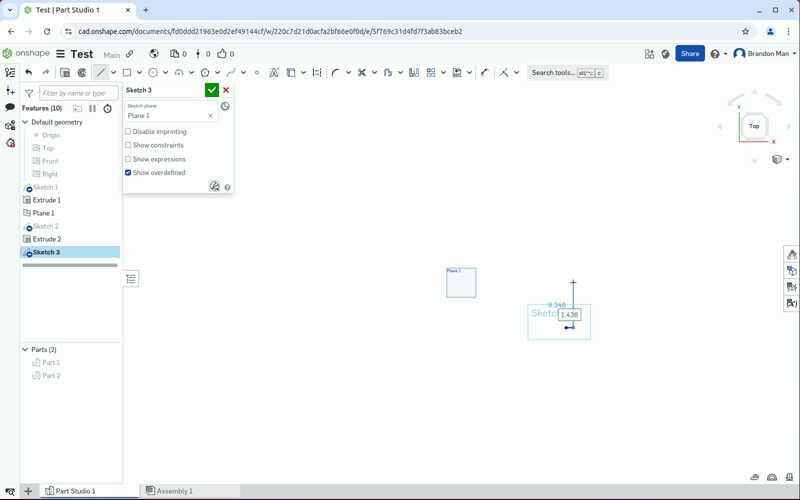
click(573, 282)
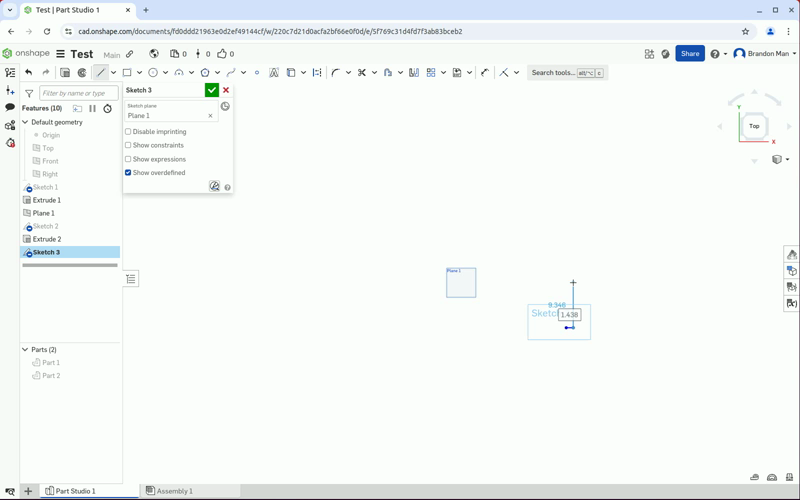
key_up(shift)
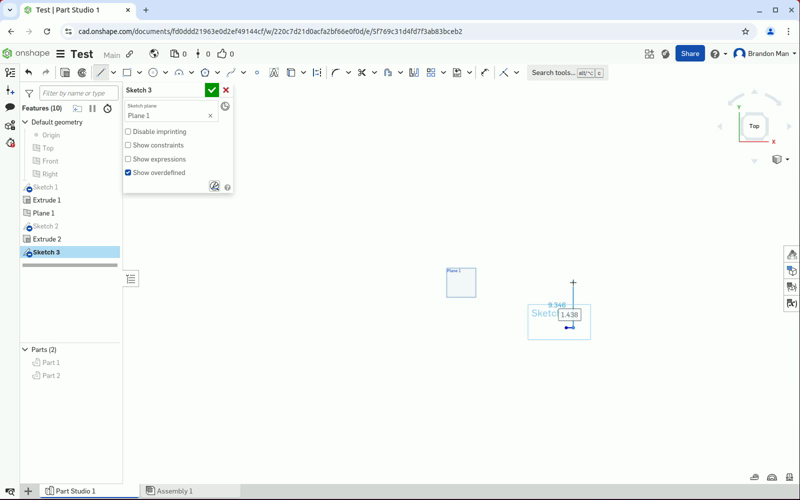
key_down(shift)
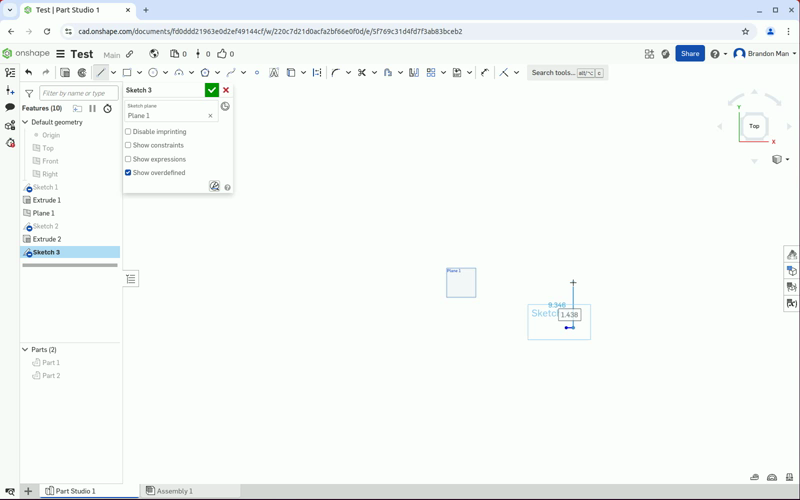
mouse_move(589, 282)
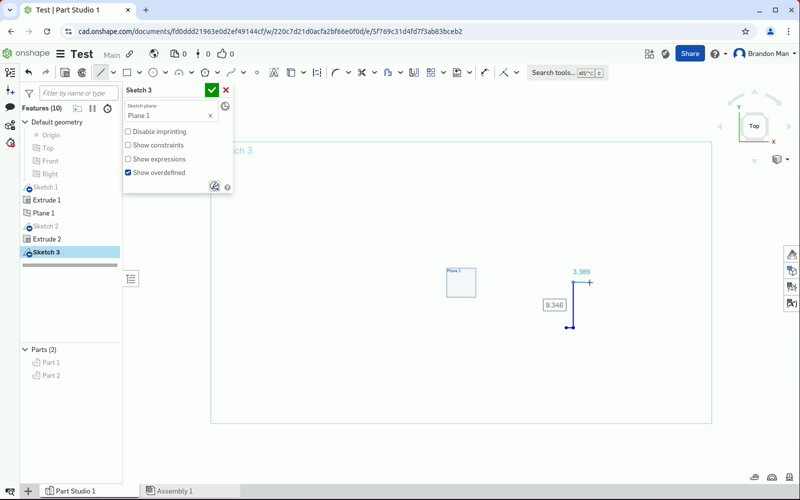
mouse_move(566, 282)
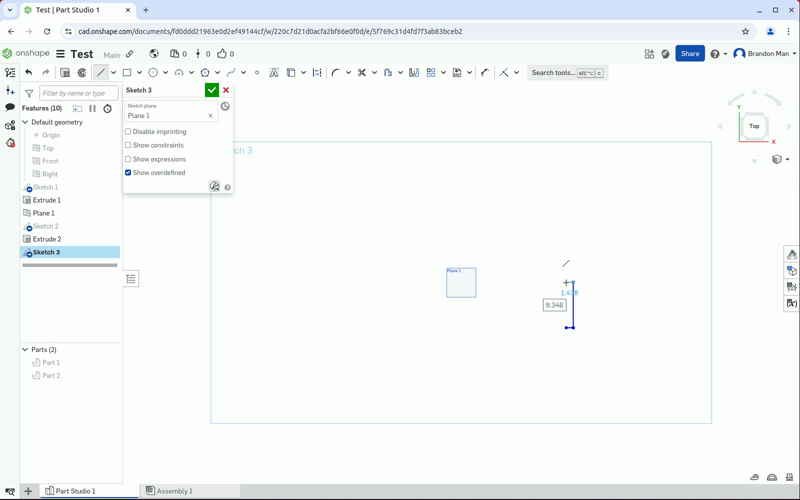
scroll(6)
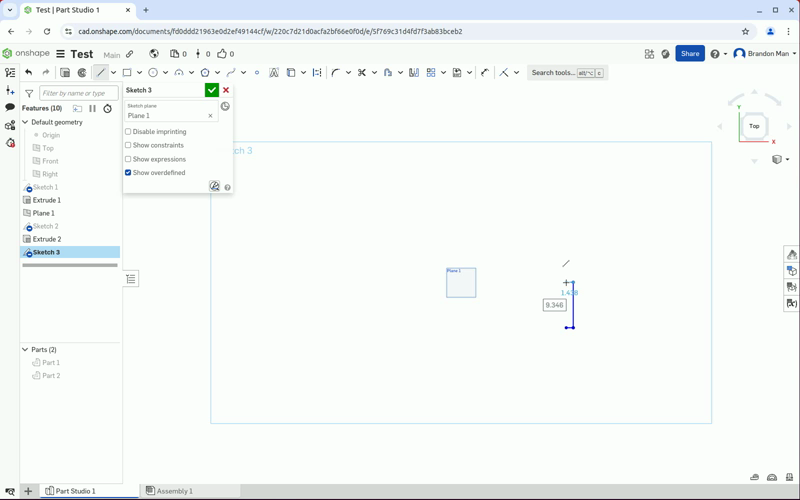
scroll(6)
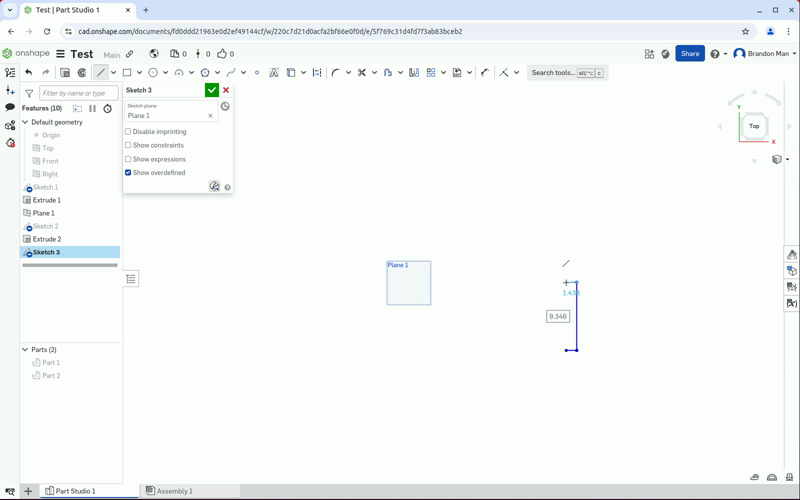
scroll(6)
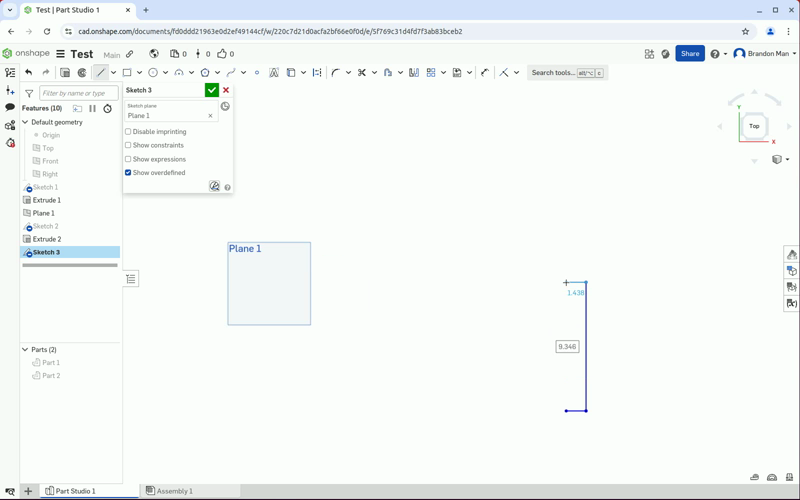
scroll(6)
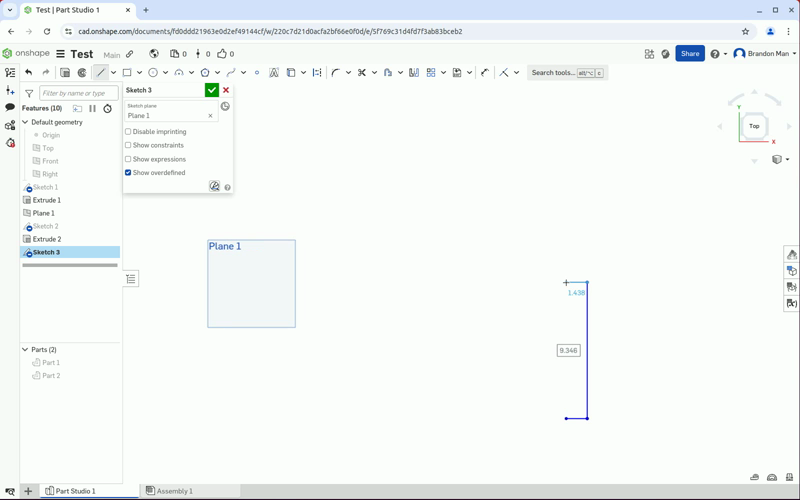
scroll(6)
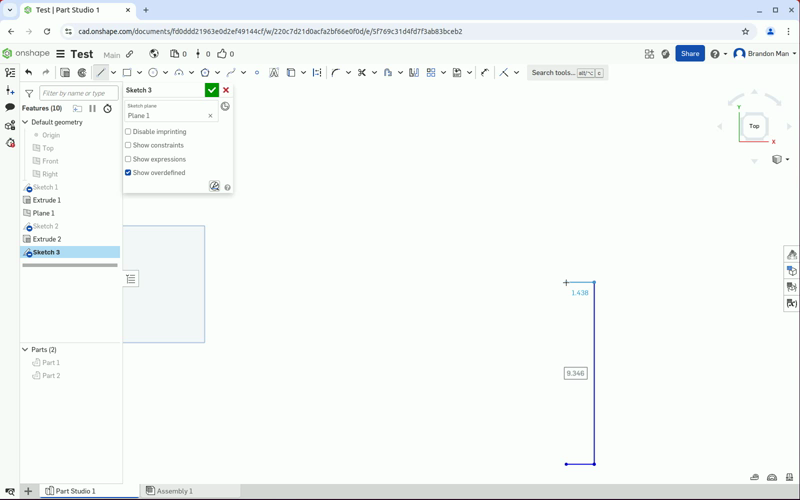
scroll(6)
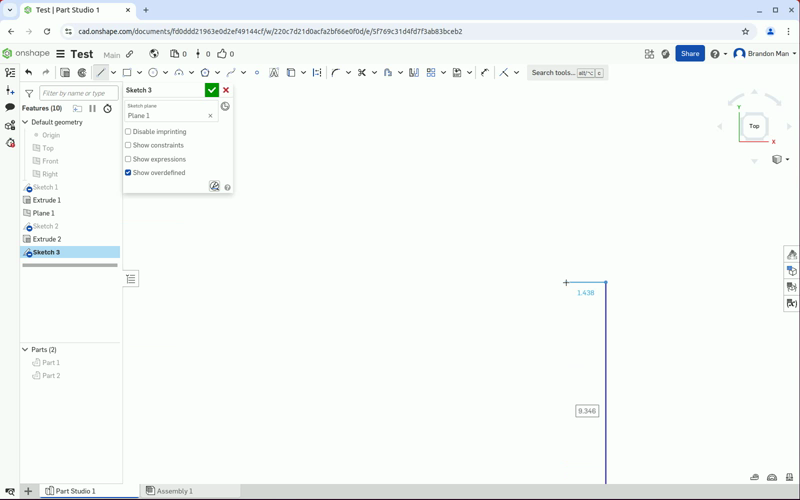
scroll(6)
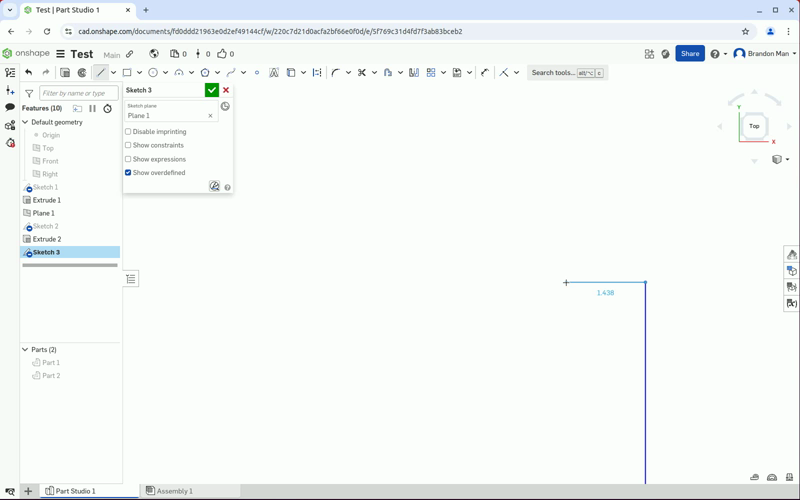
click(566, 282)
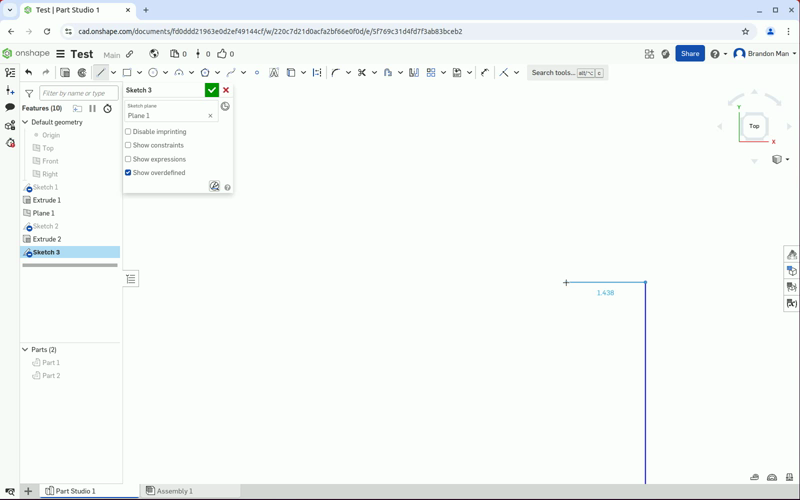
scroll(-6)
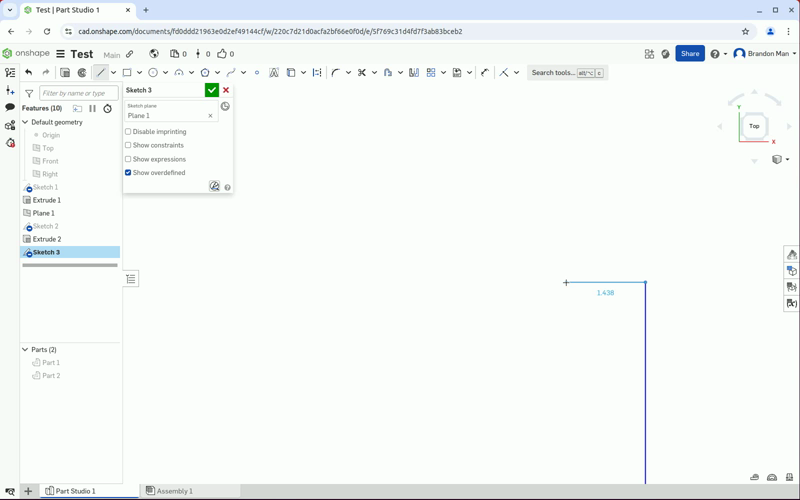
scroll(-6)
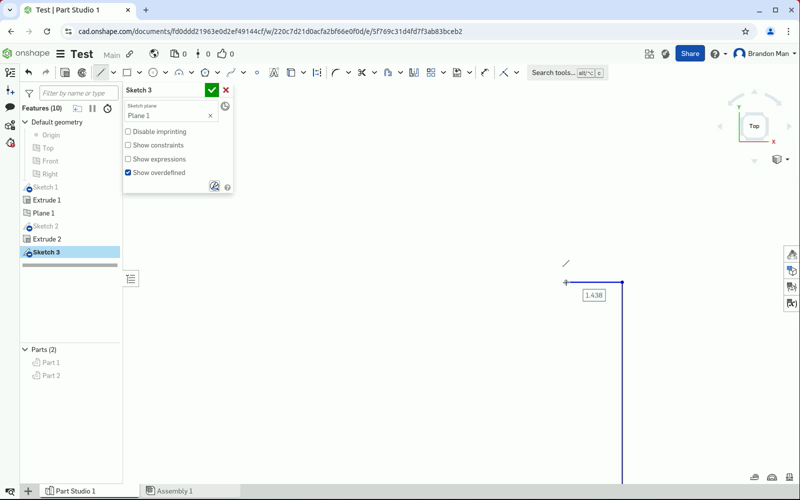
scroll(-6)
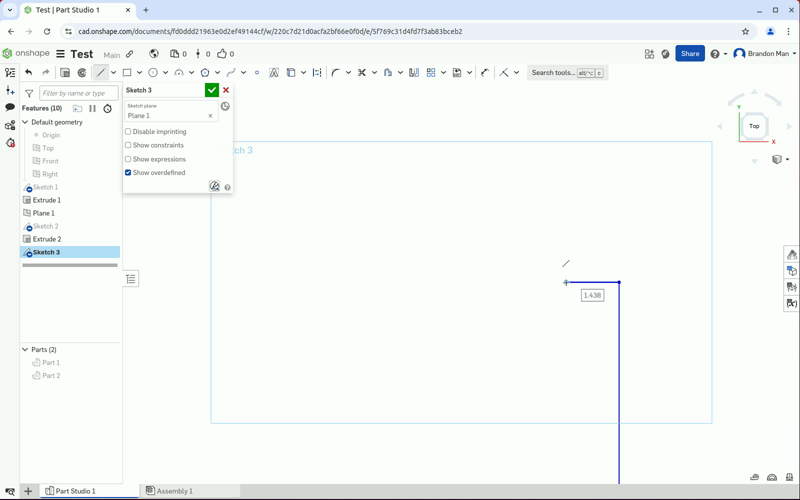
scroll(-6)
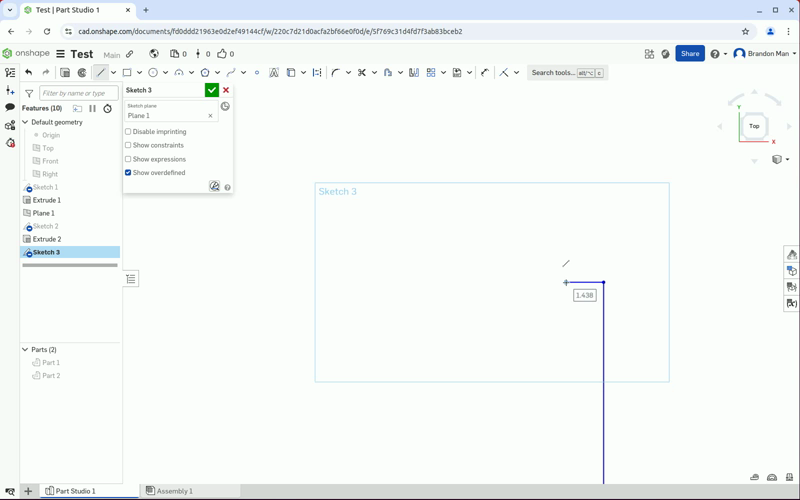
scroll(-6)
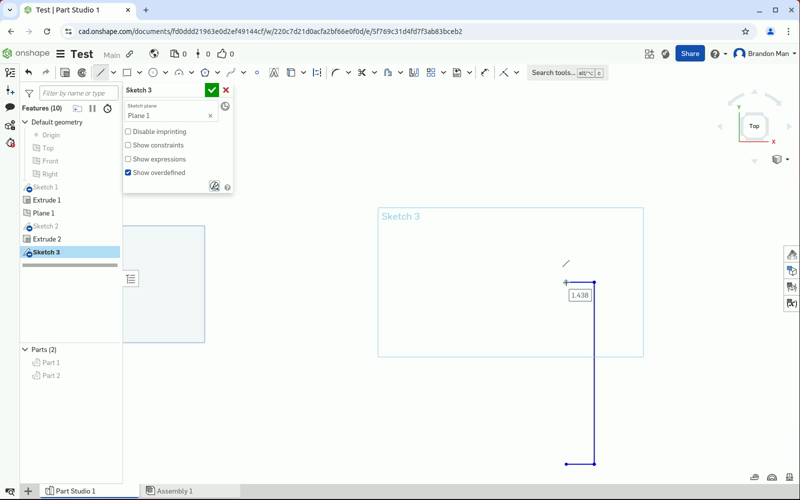
scroll(-6)
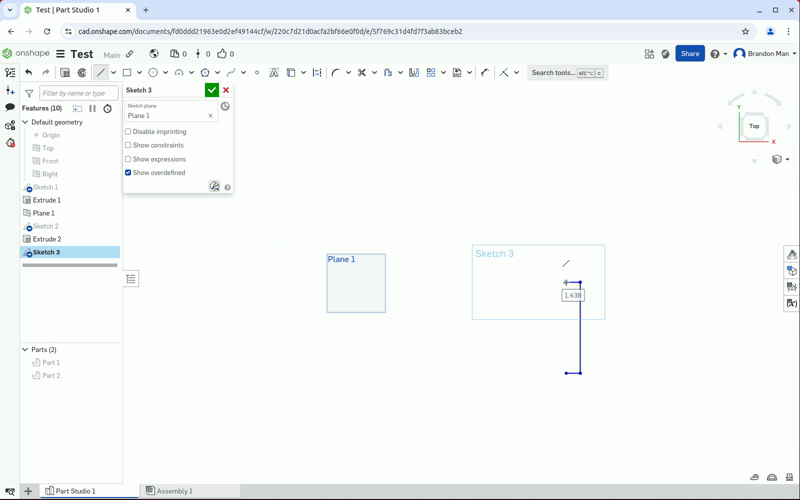
scroll(-6)
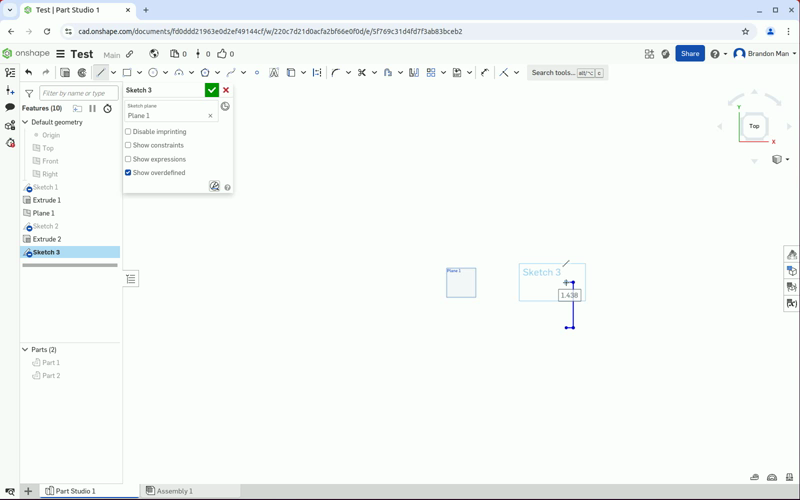
key_up(shift)
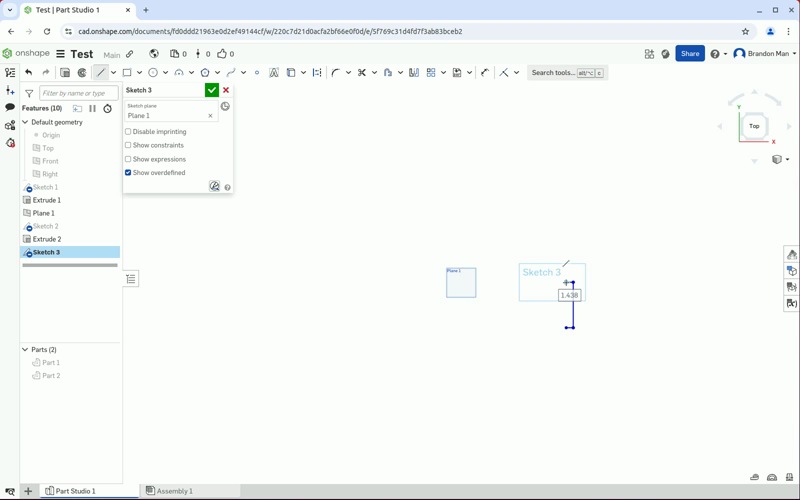
mouse_move(589, 282)
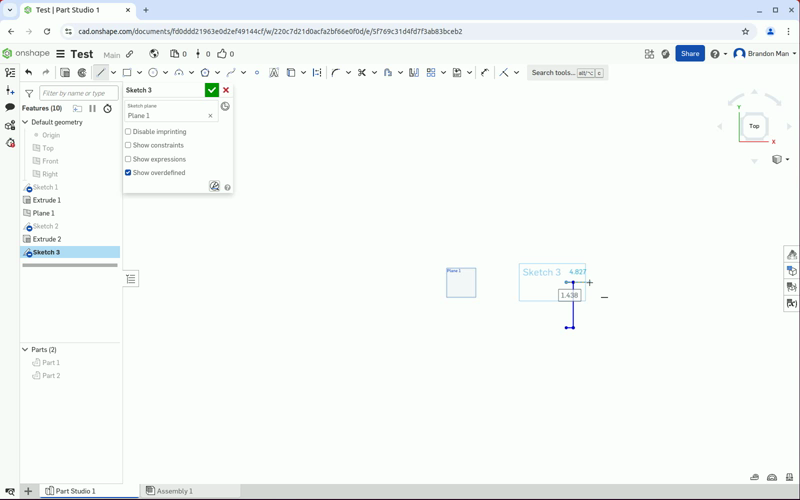
key_down(shift)
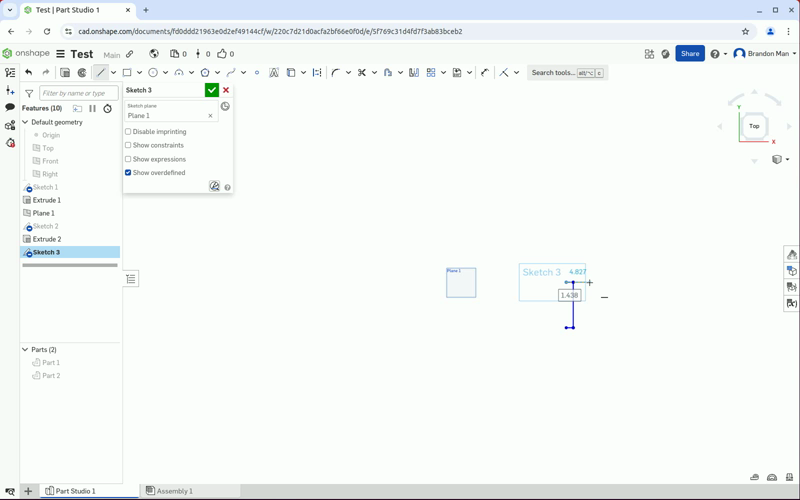
mouse_move(566, 327)
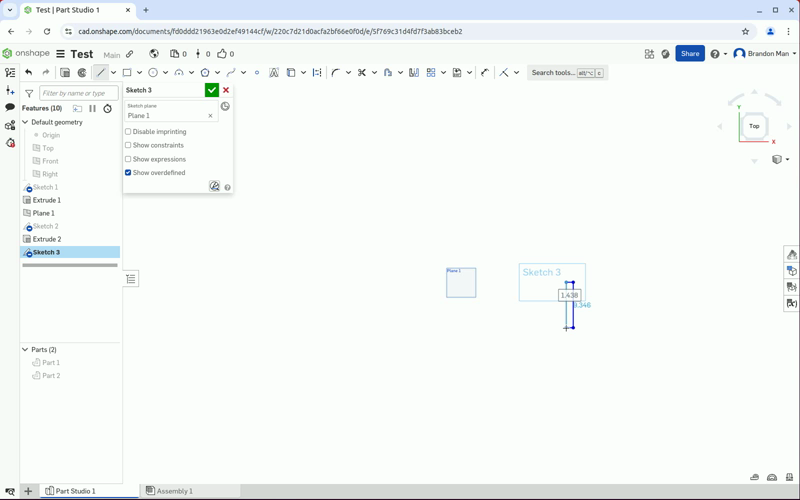
key_up(shift)
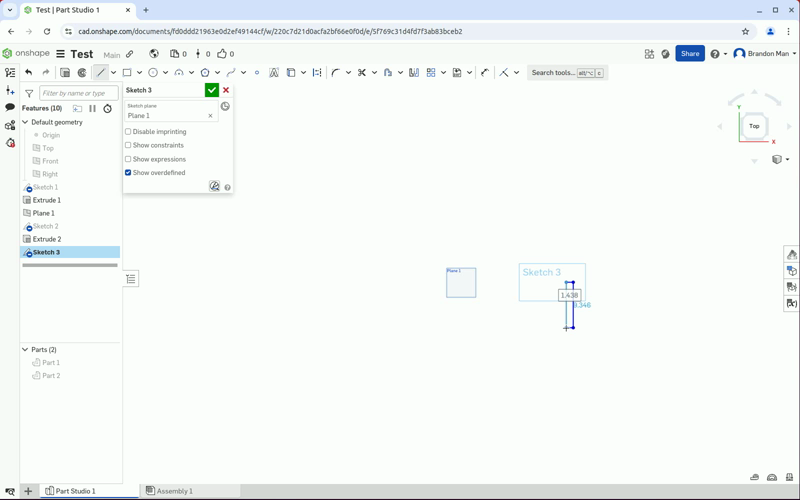
click(566, 327)
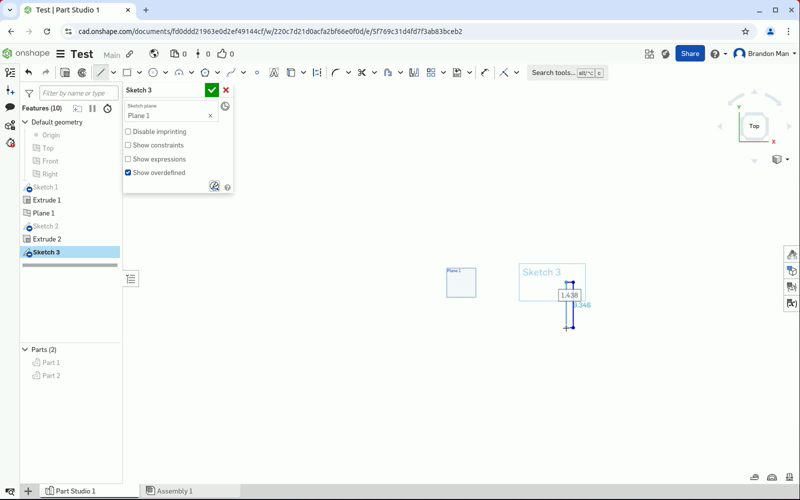
key(esc)
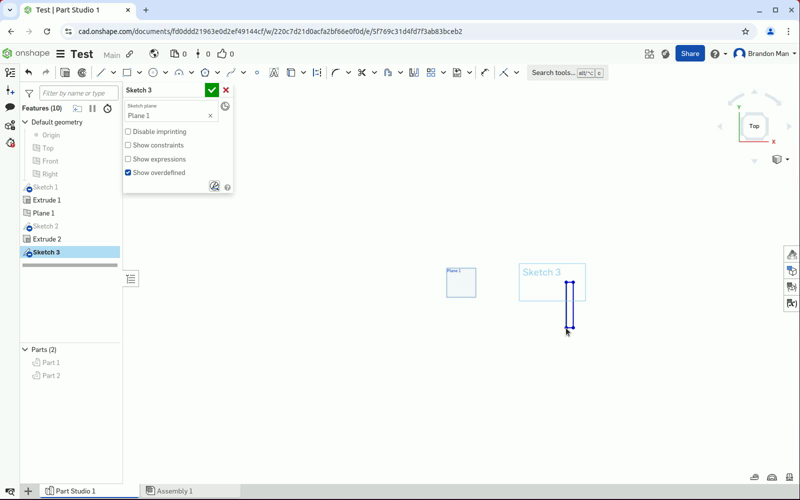
mouse_move(568, 327)
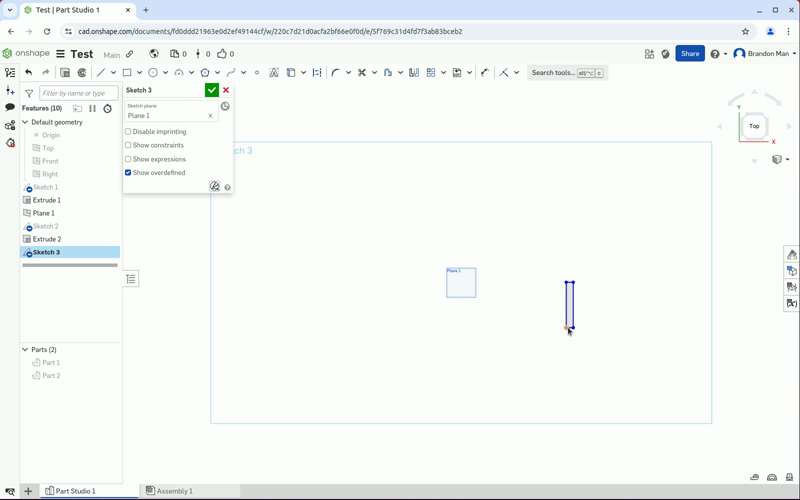
scroll(6)
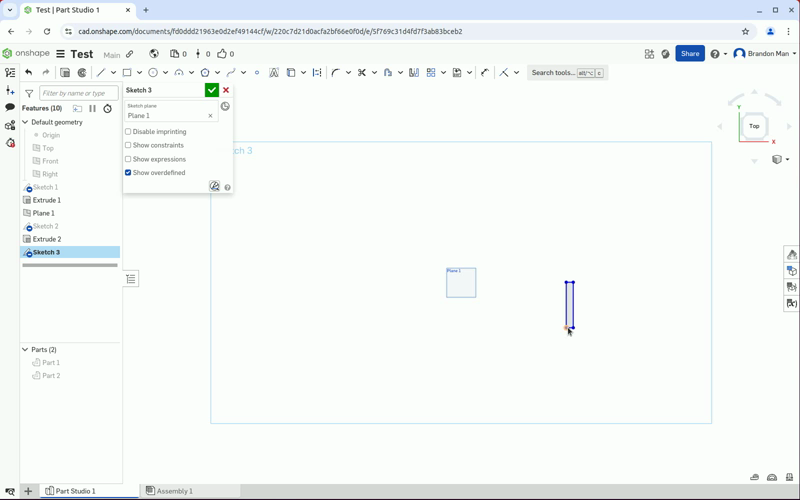
scroll(6)
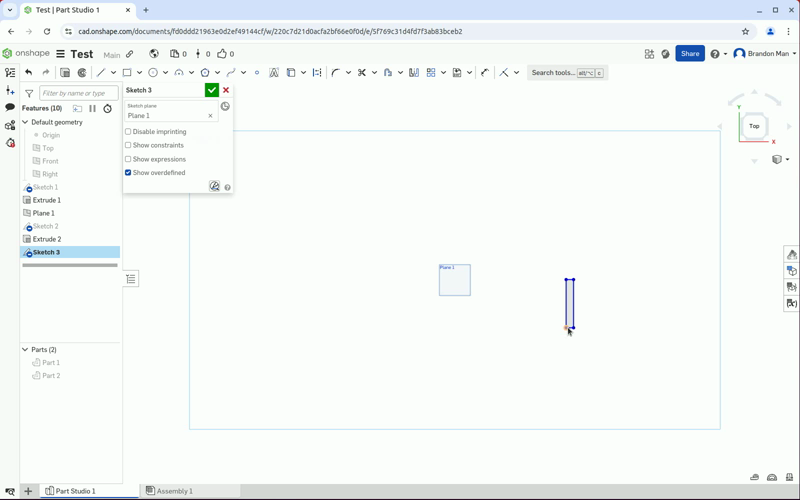
scroll(6)
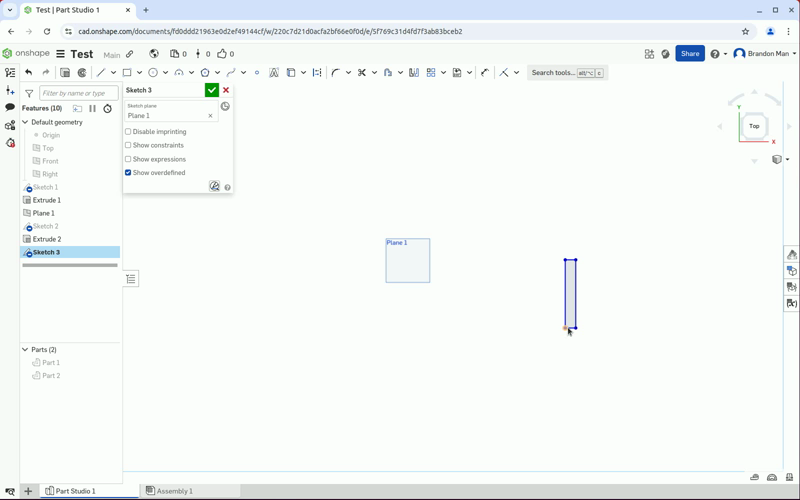
scroll(6)
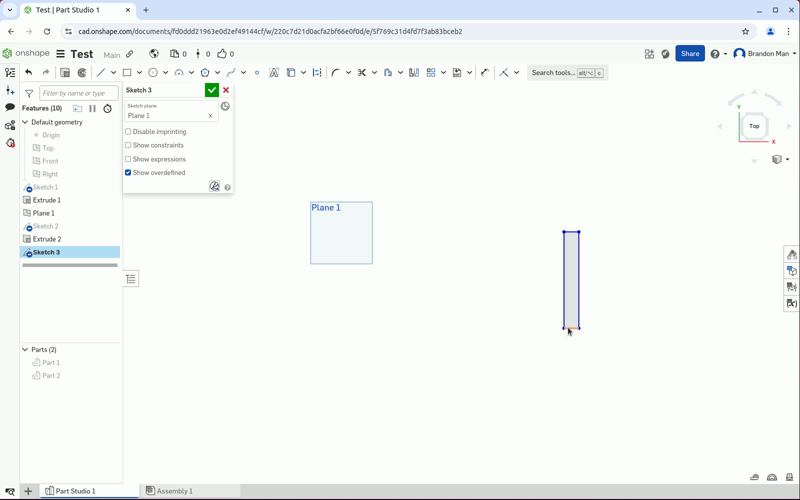
scroll(6)
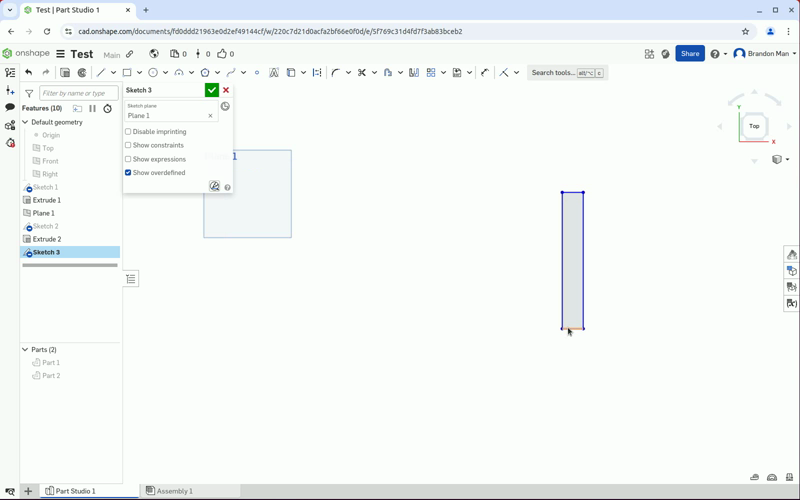
scroll(6)
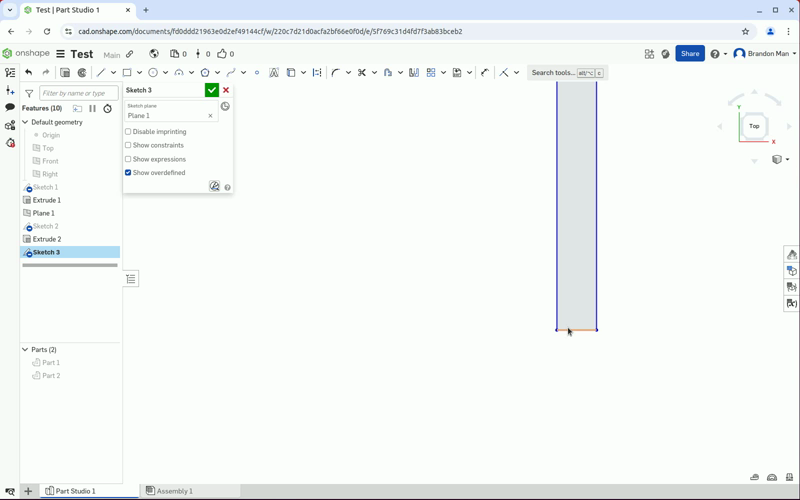
scroll(6)
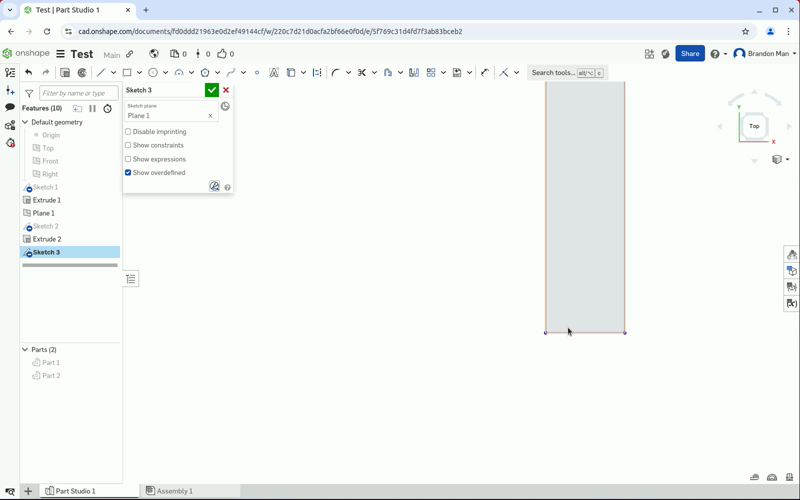
click(568, 327)
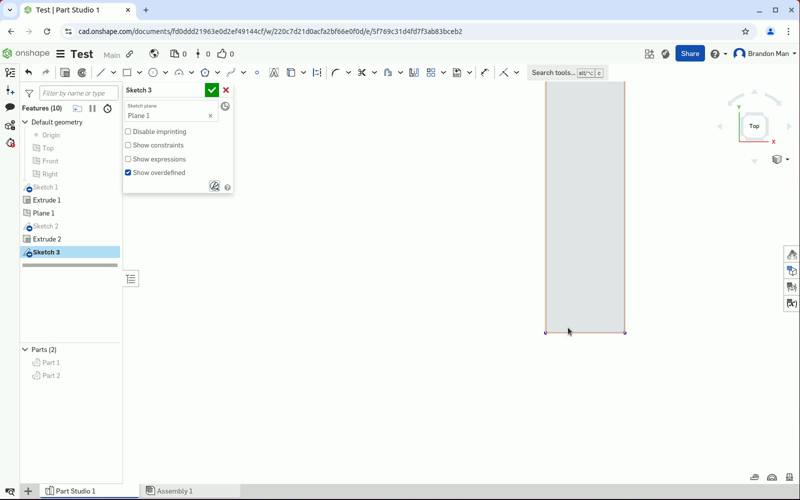
scroll(-6)
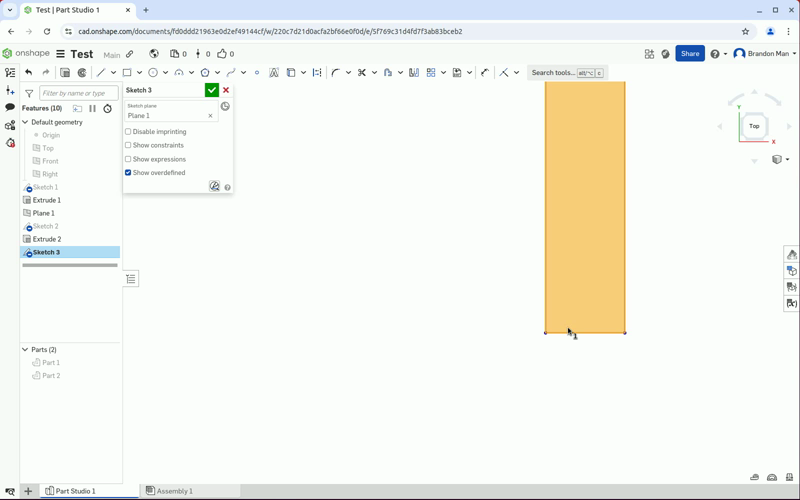
scroll(-6)
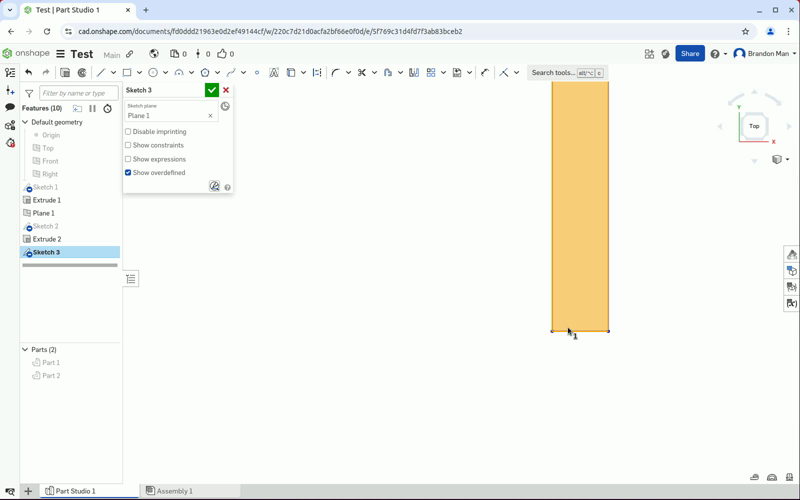
scroll(-6)
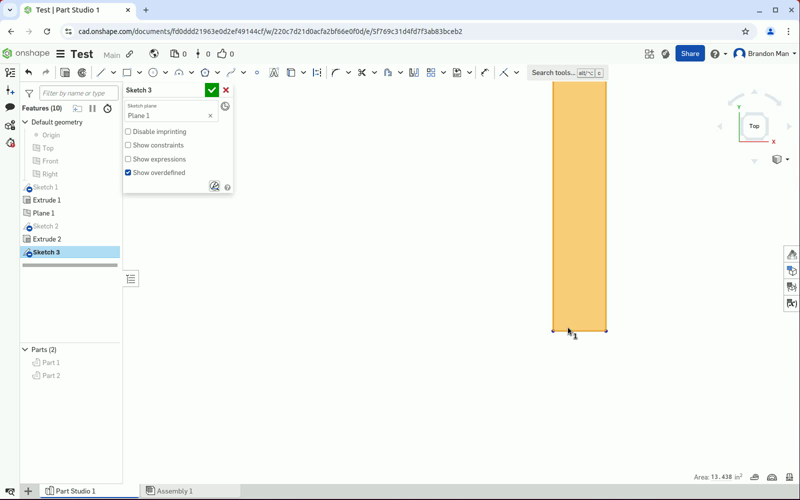
scroll(-6)
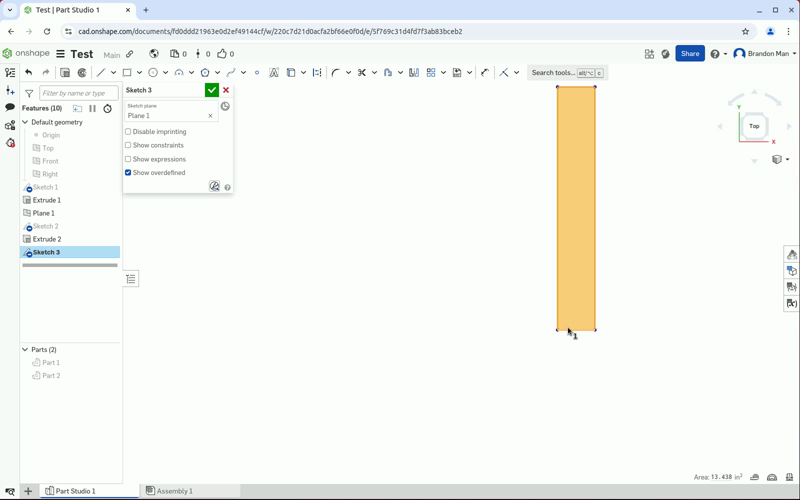
scroll(-6)
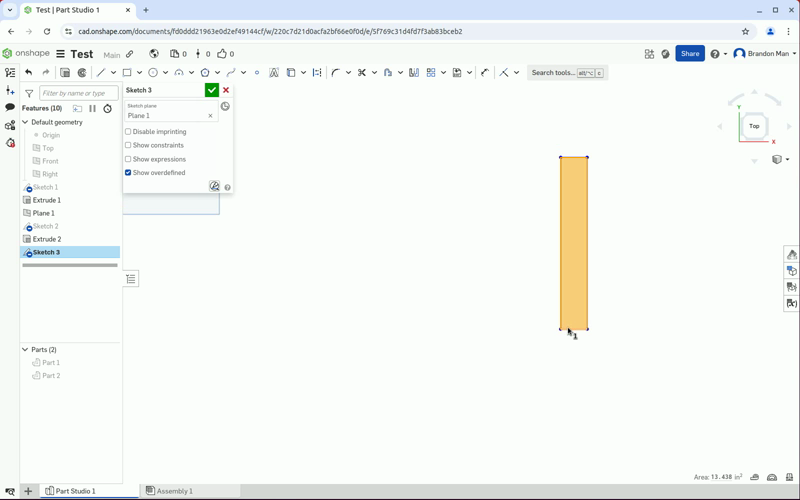
scroll(-6)
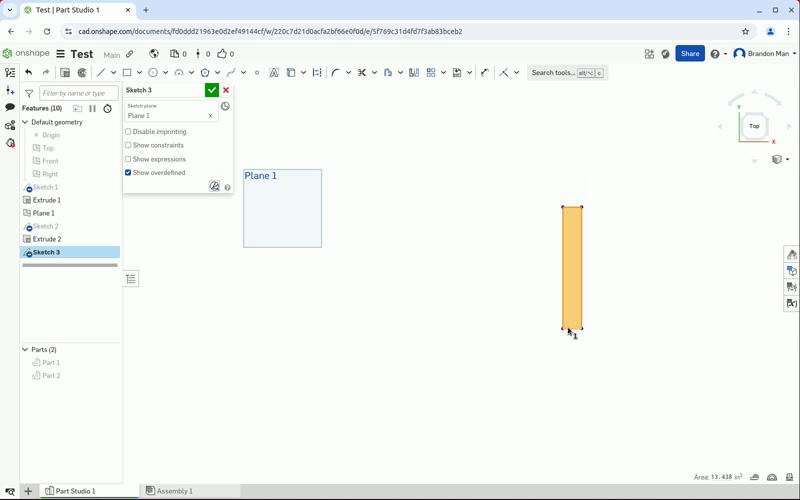
scroll(-6)
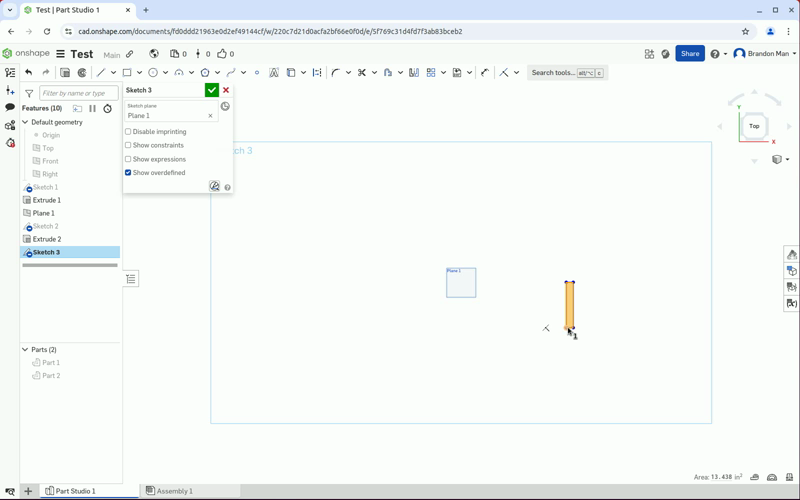
mouse_move(73, 352)
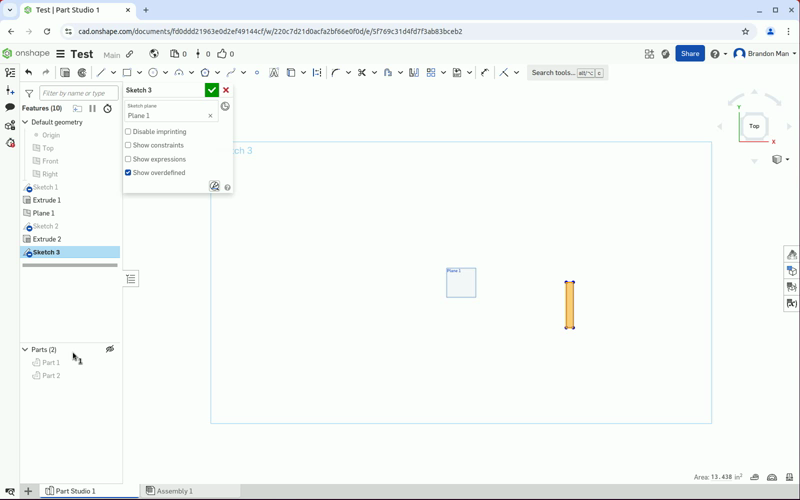
key(shift+y)
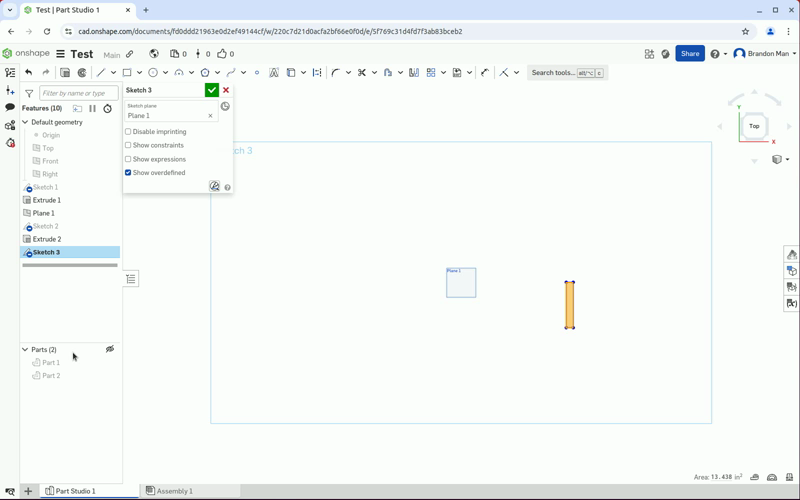
key(shift+e)
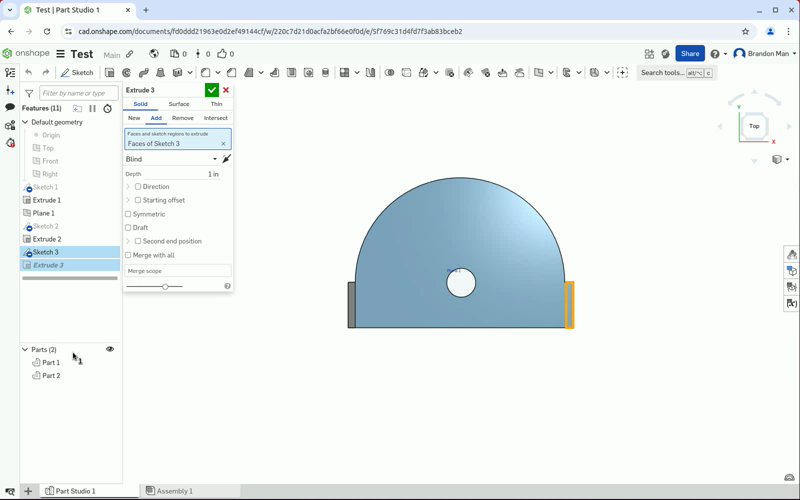
mouse_move(143, 106)
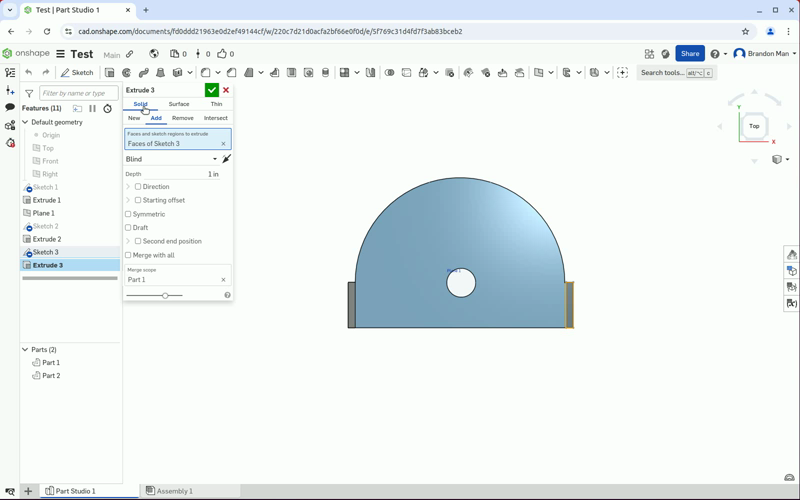
click(143, 106)
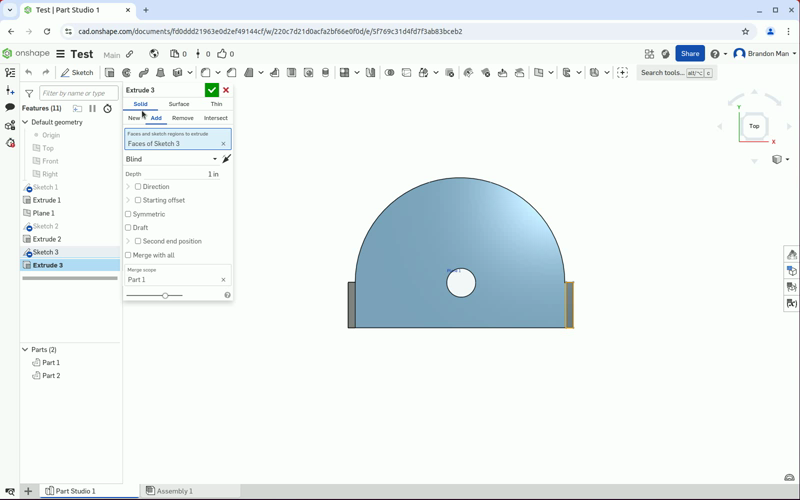
mouse_move(137, 120)
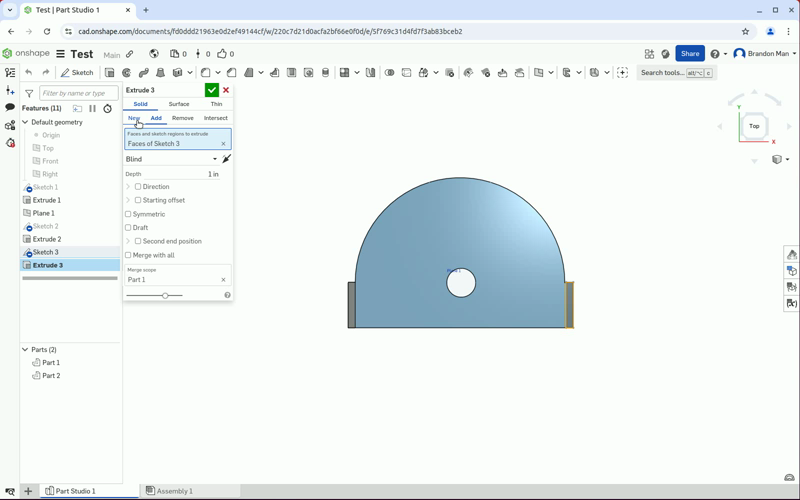
click(137, 120)
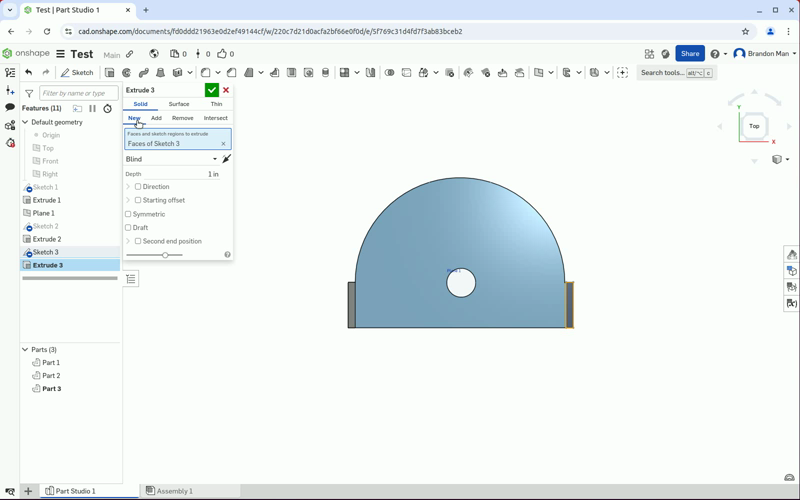
key(tab, 4)
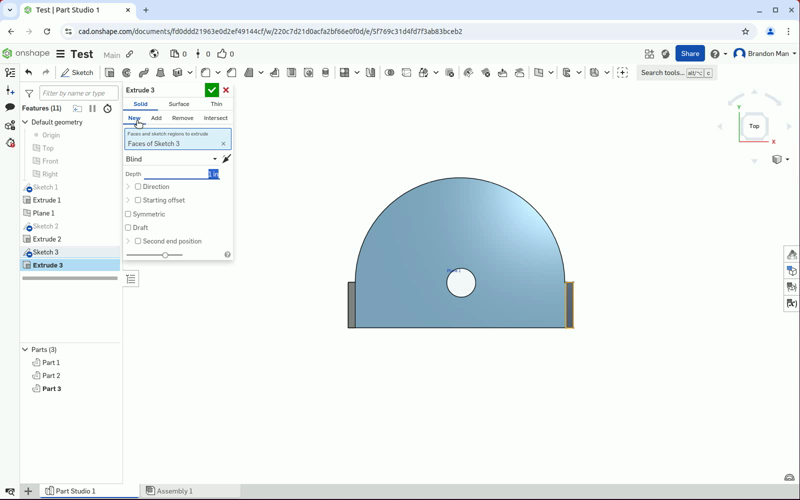
text(6.258)
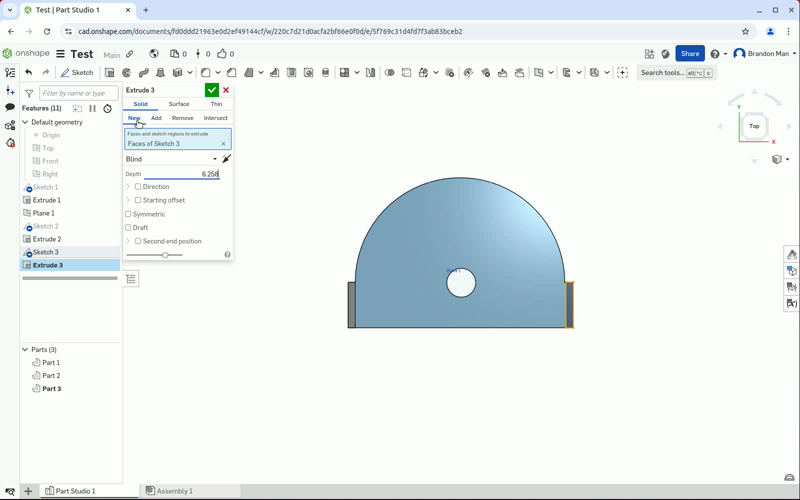
key(enter)
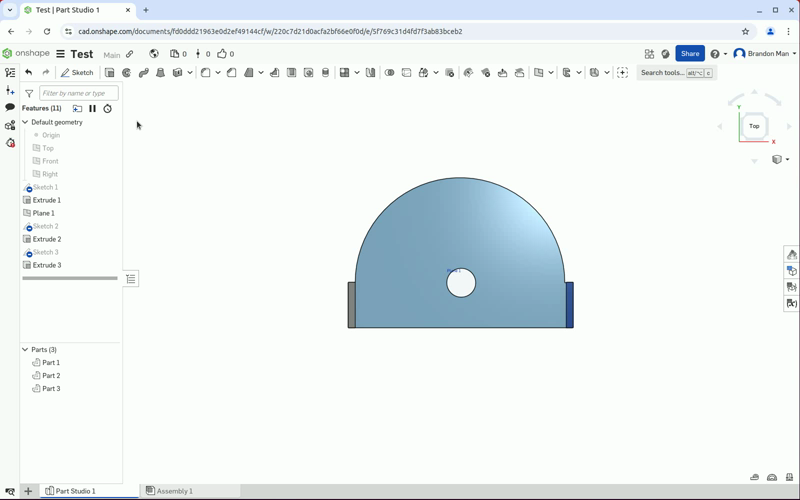
key(shift+h)
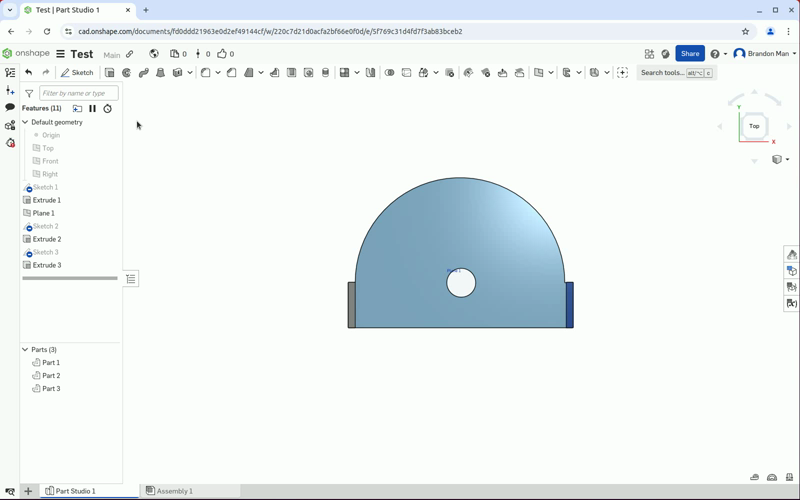
key(shift+h)
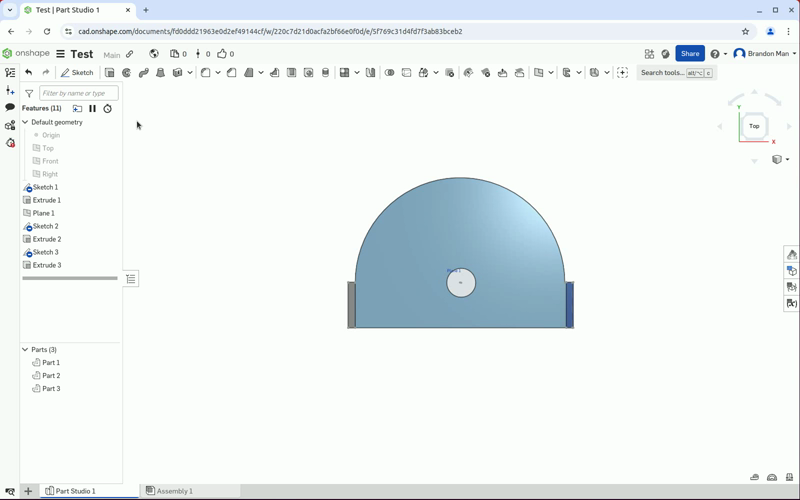
key(shift+7)
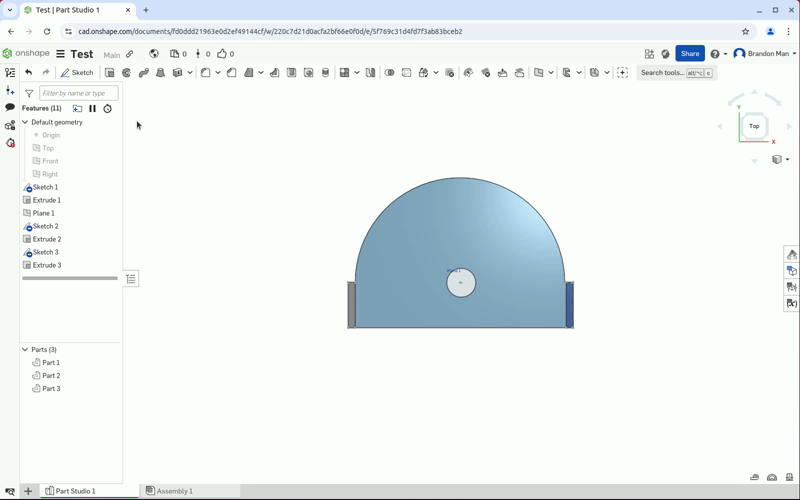
key(up, 3)
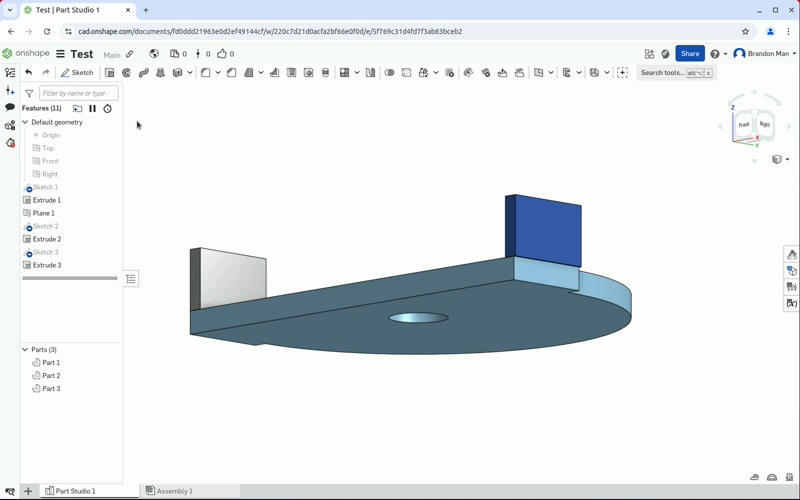
key(left, 3)
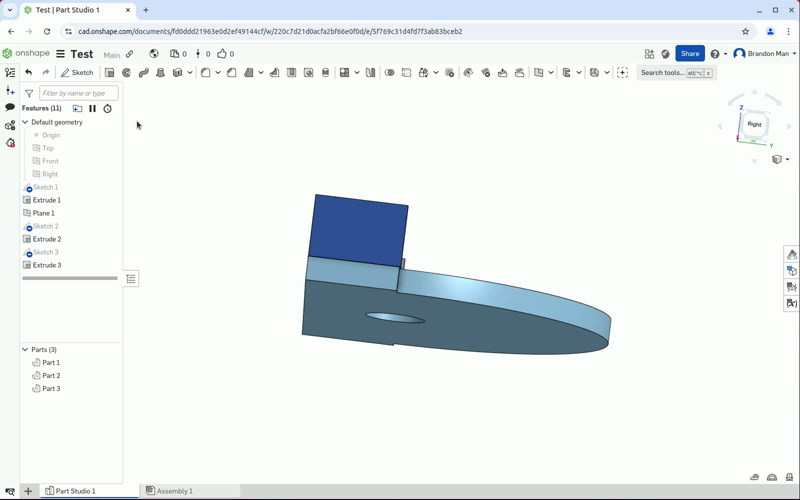
key(right, 3)
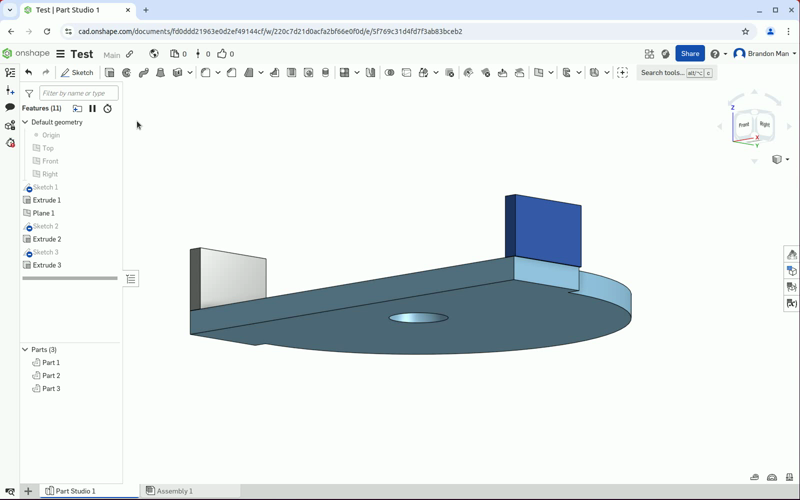
key(down, 3)
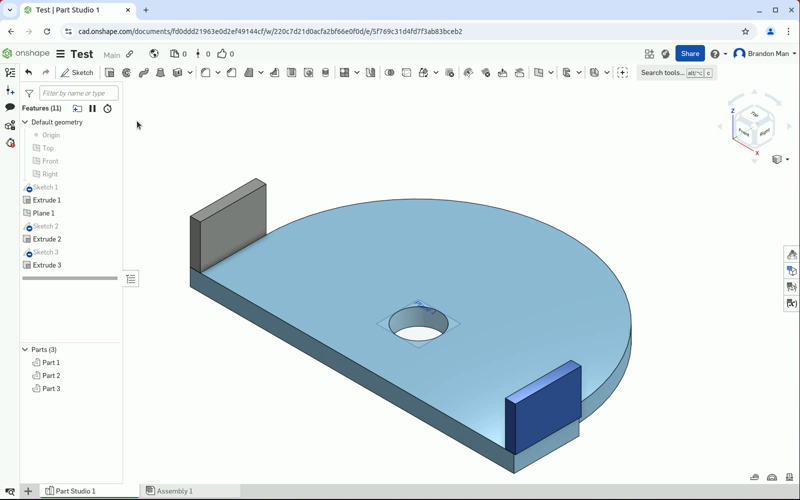
mouse_move(73, 189)
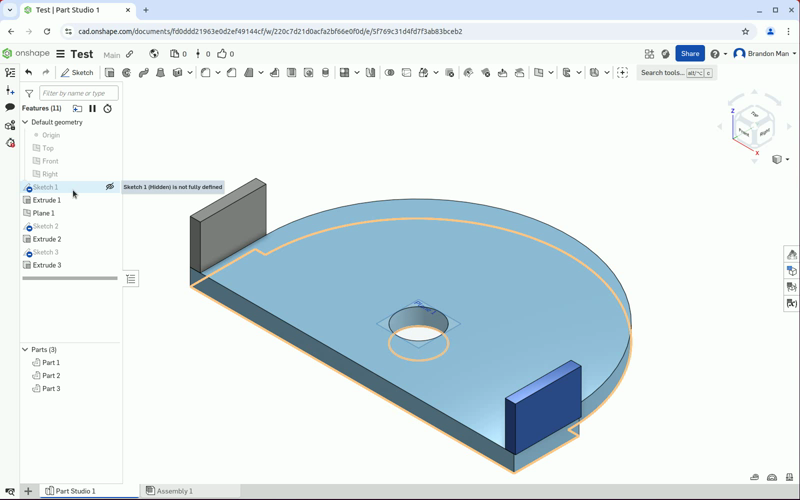
click(73, 189)